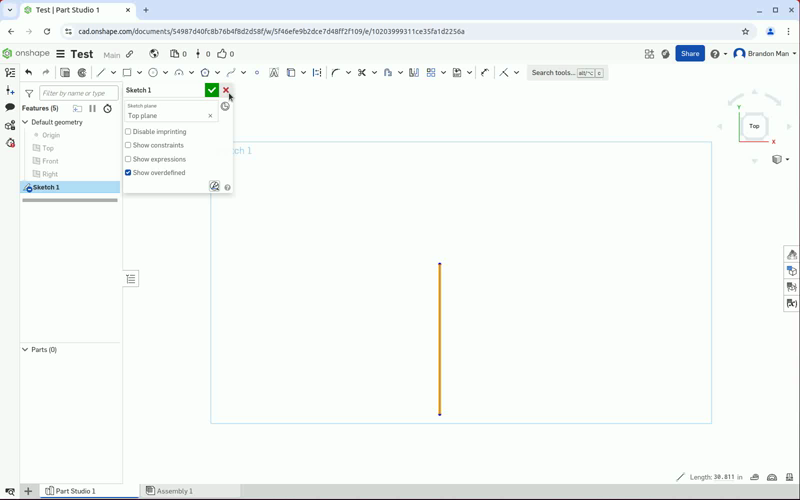
key(shift+h)
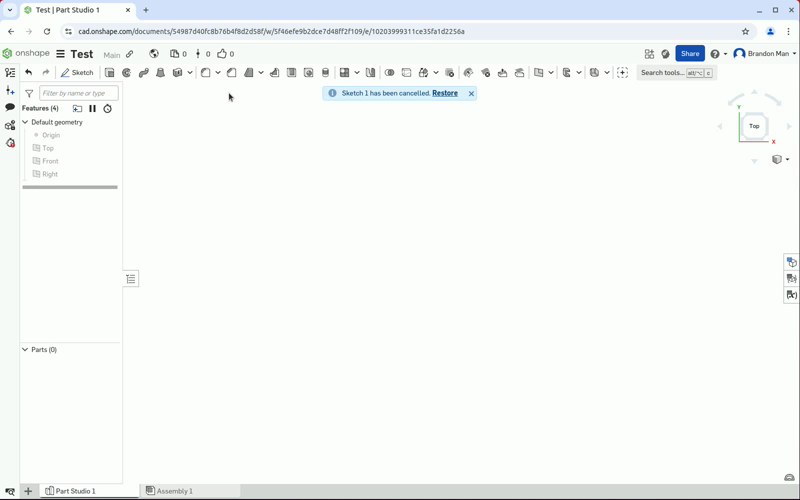
mouse_move(73, 352)
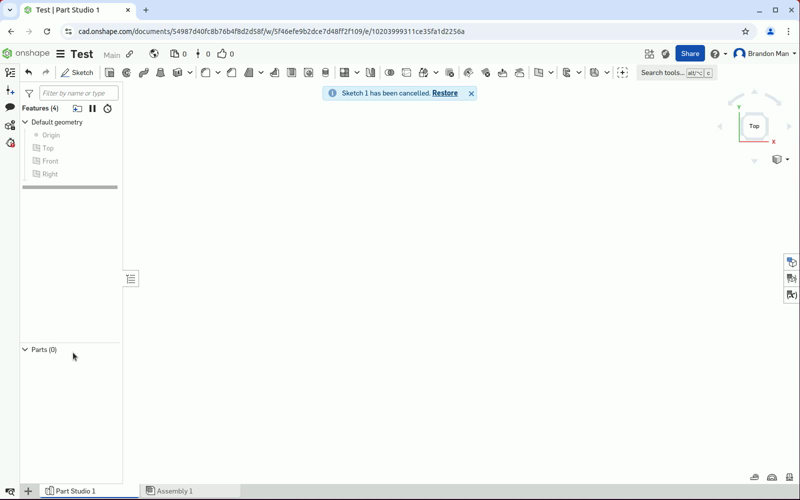
key(y)
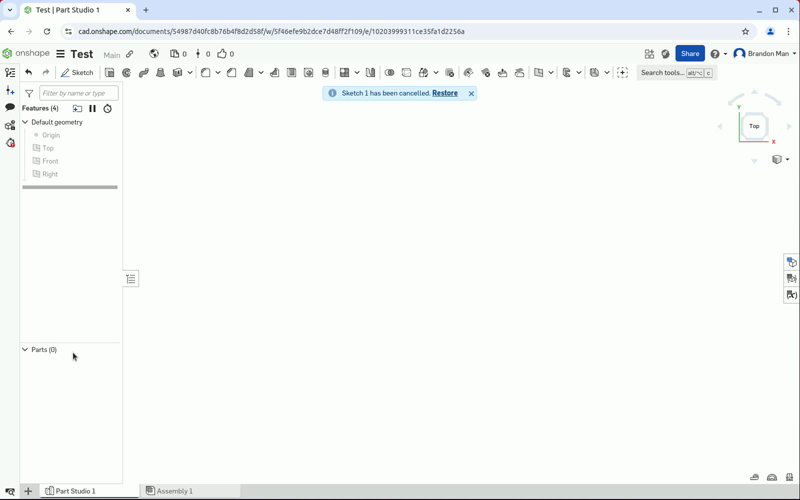
key(shift+p)
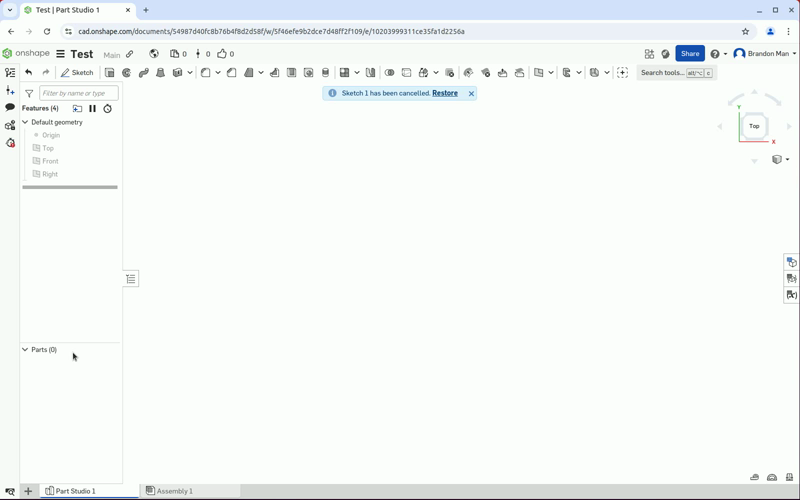
key(space)
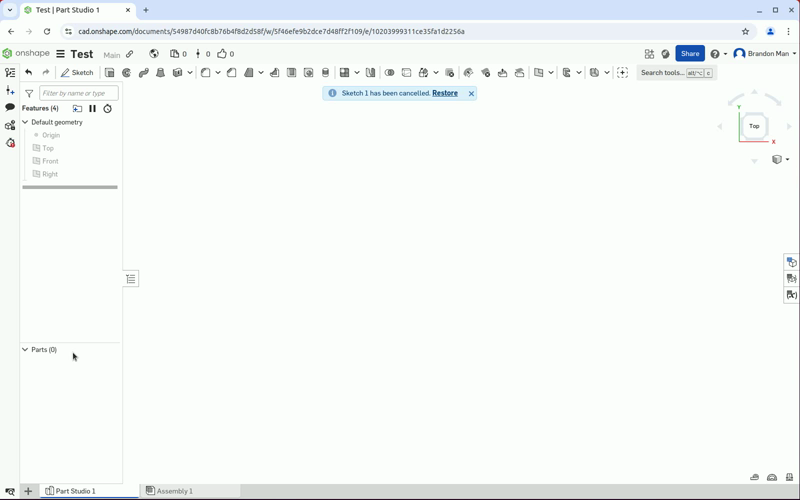
key_down(shift)
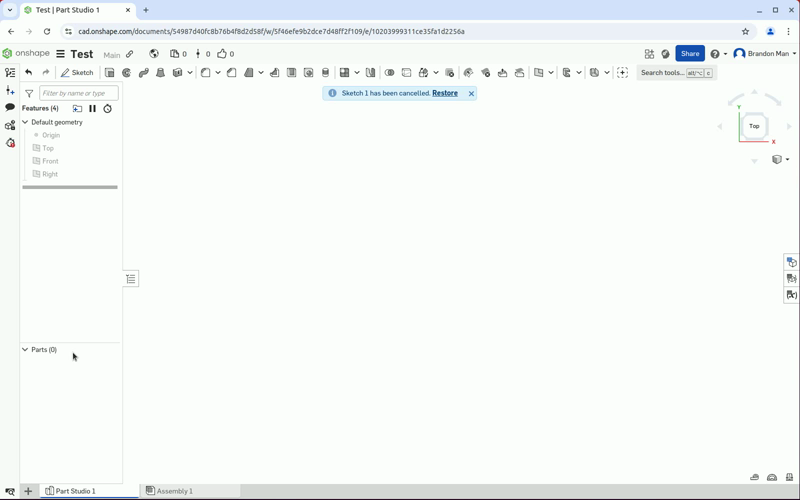
key(up)
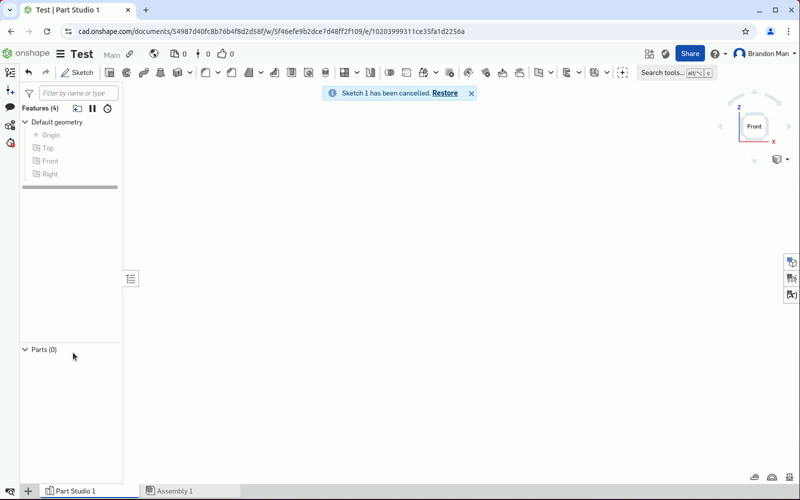
key_up(shift)
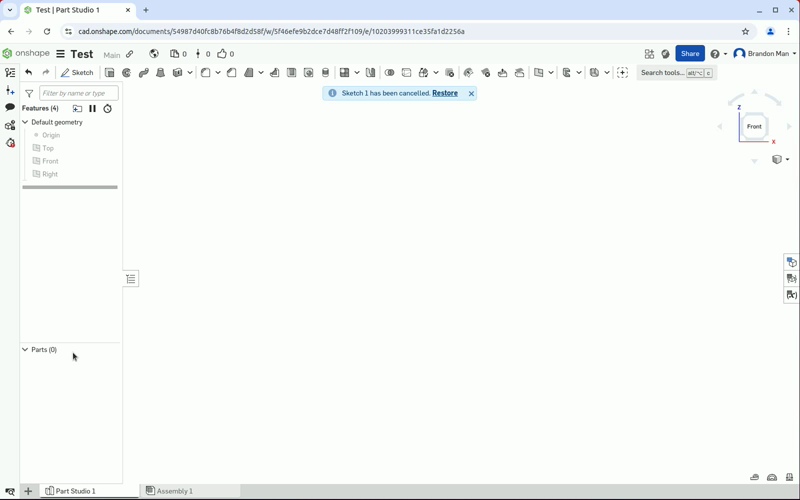
mouse_move(73, 352)
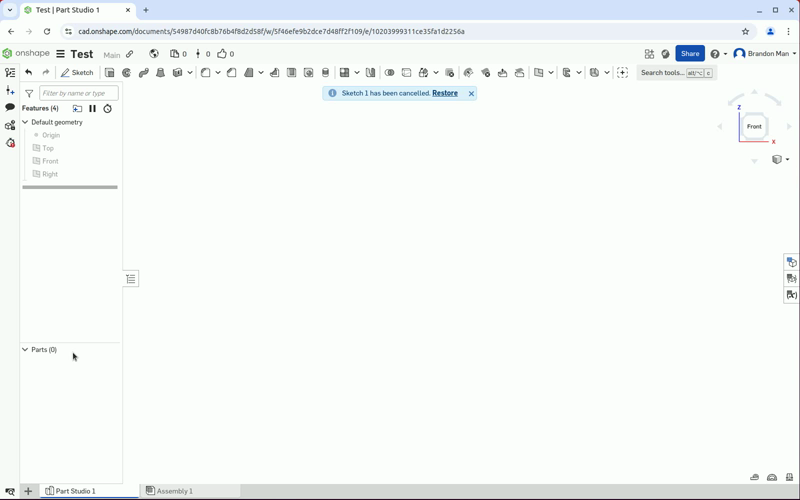
key(shift+y)
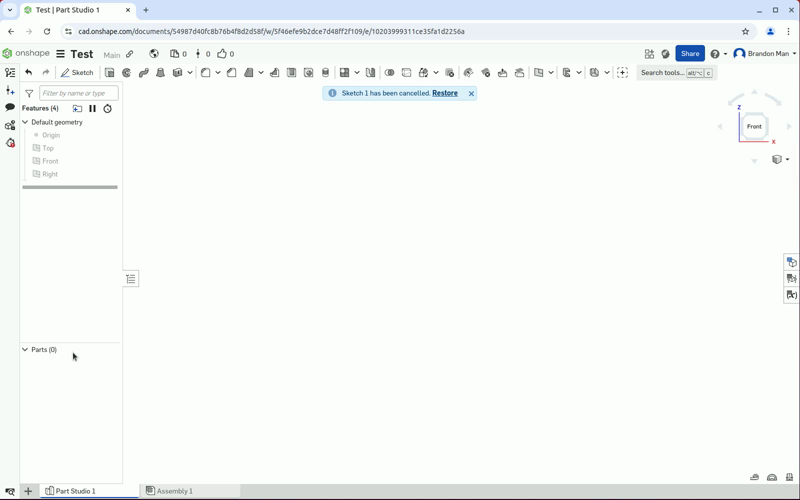
key(shift+s)
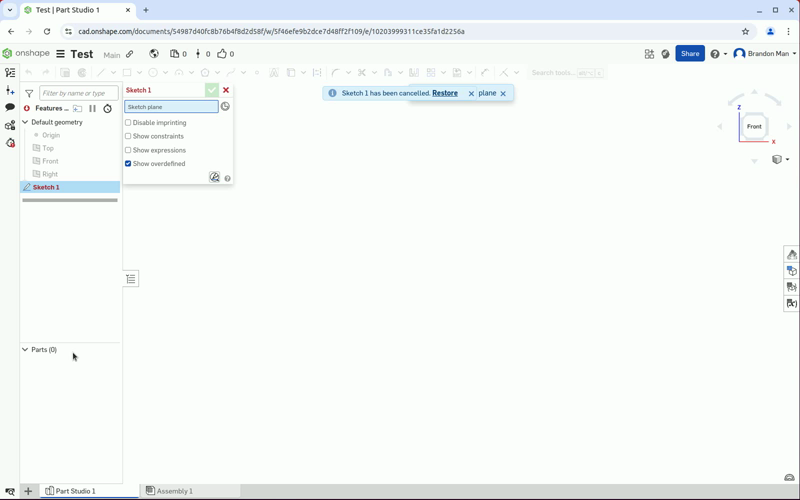
mouse_move(73, 163)
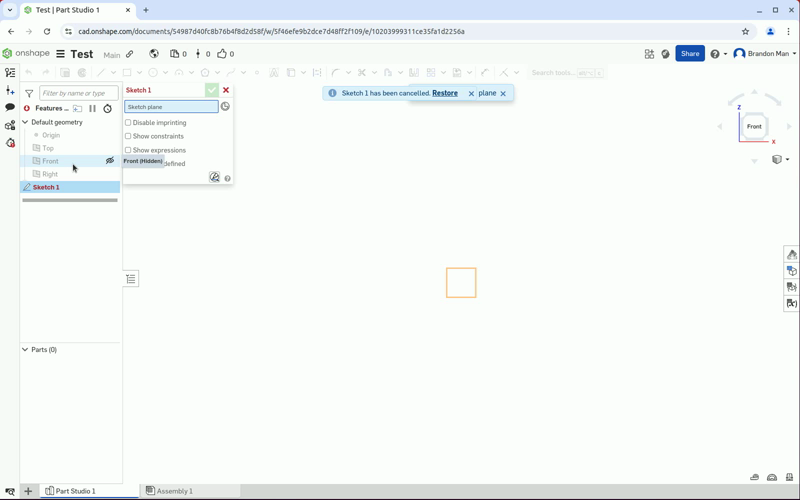
click(73, 163)
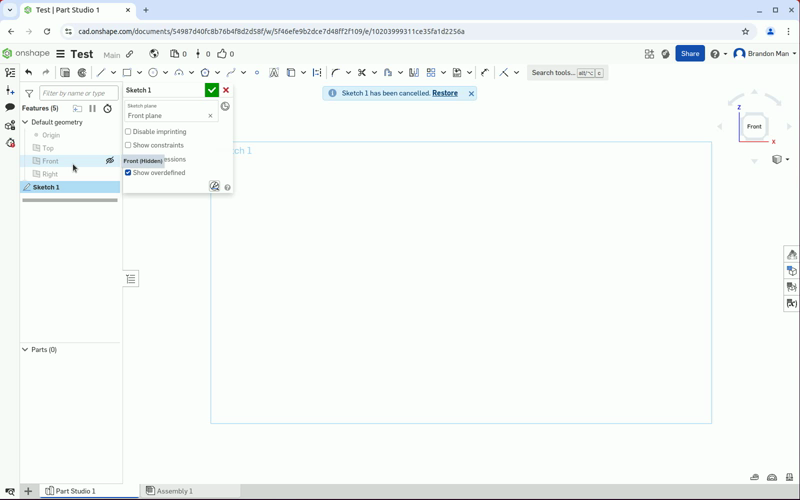
mouse_move(73, 352)
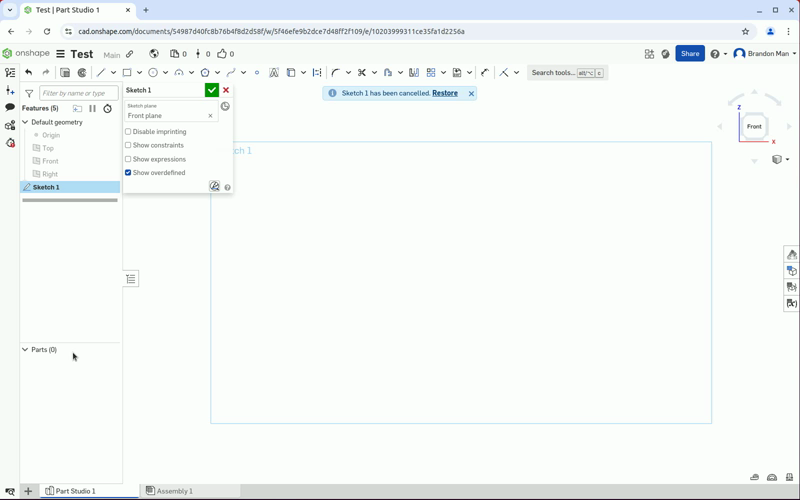
key(y)
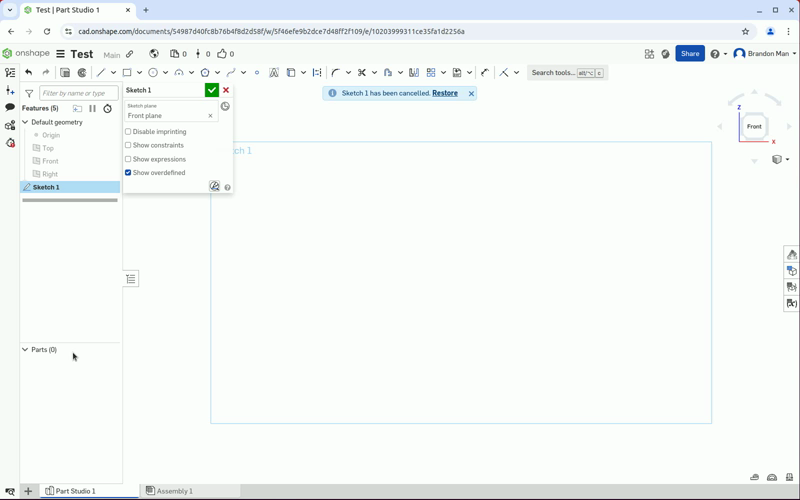
key(l)
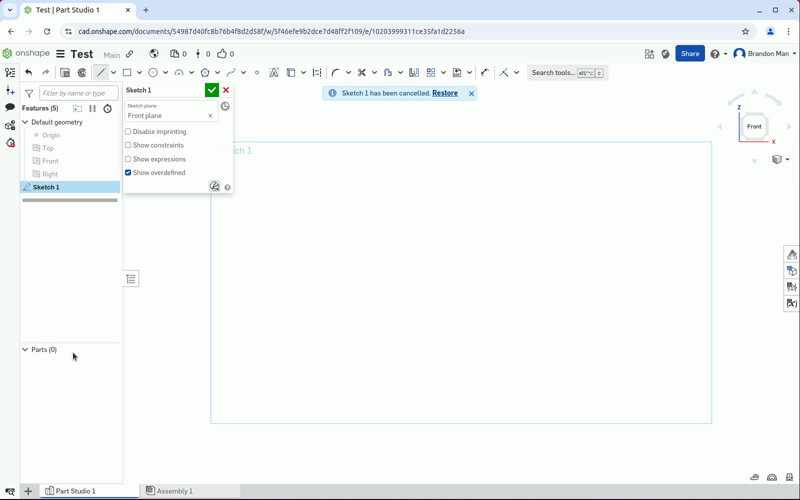
key_down(shift)
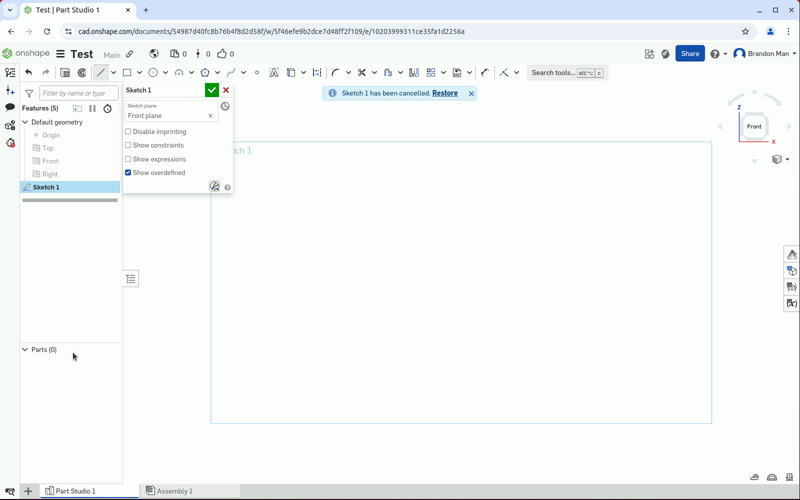
mouse_move(361, 223)
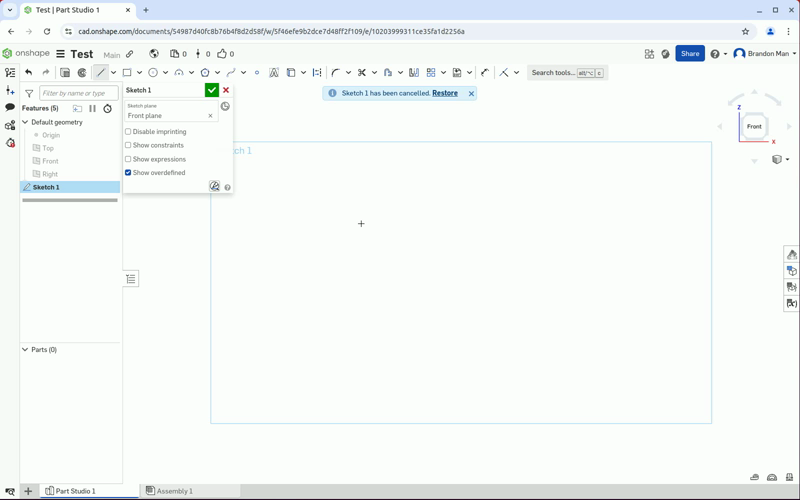
click(361, 223)
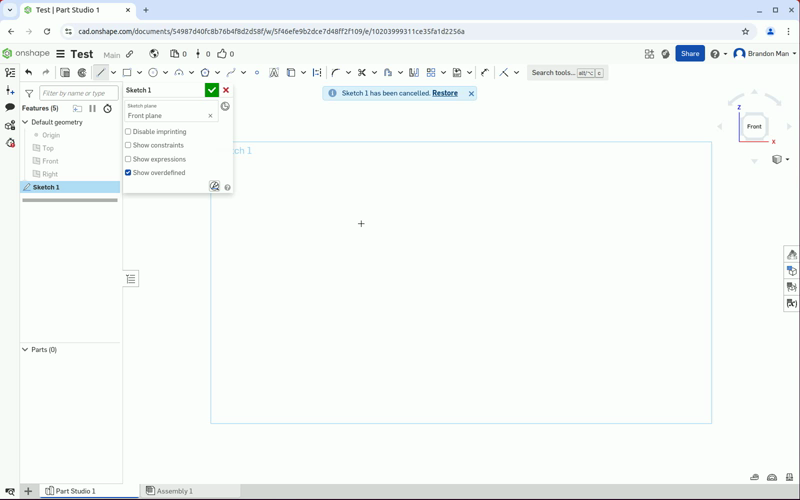
key_up(shift)
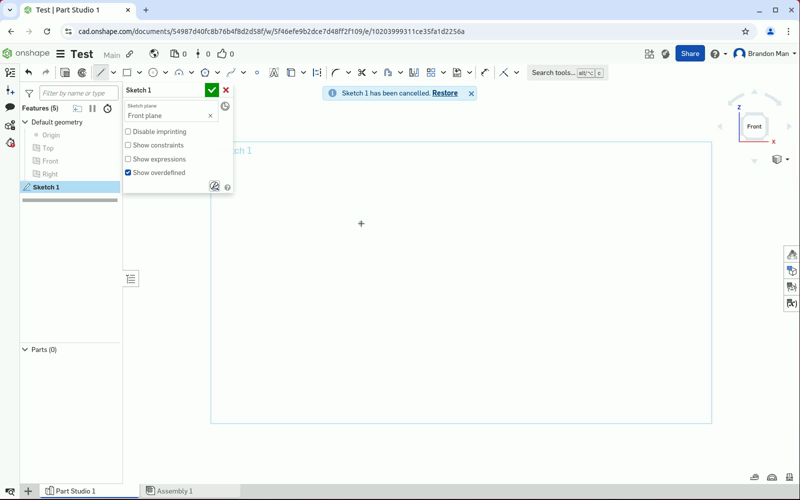
key_down(shift)
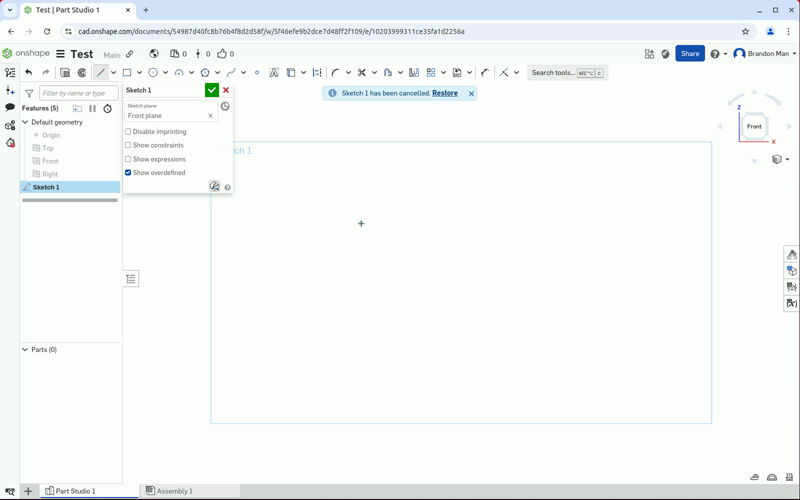
mouse_move(391, 223)
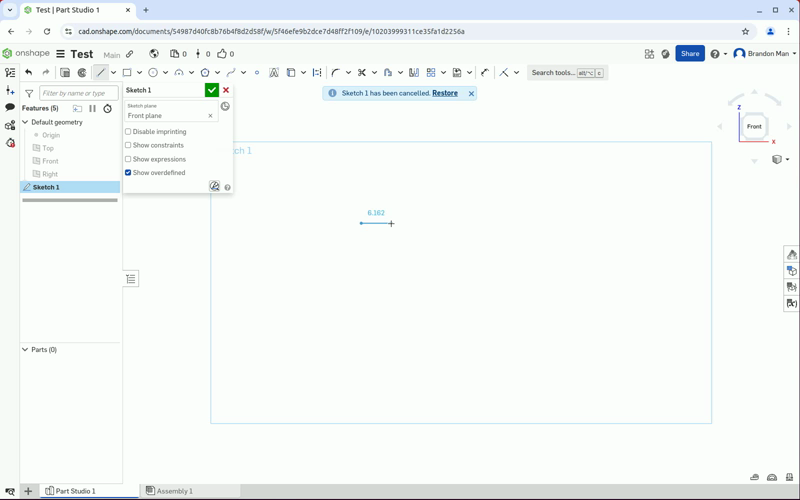
mouse_move(404, 223)
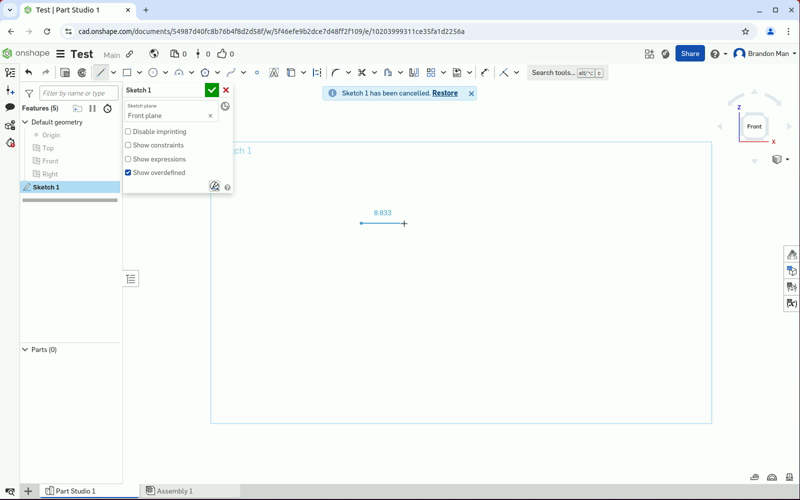
click(404, 223)
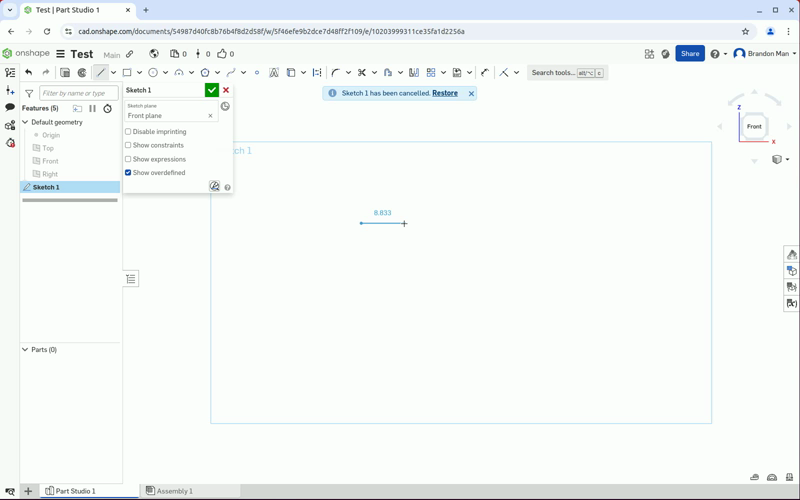
key_up(shift)
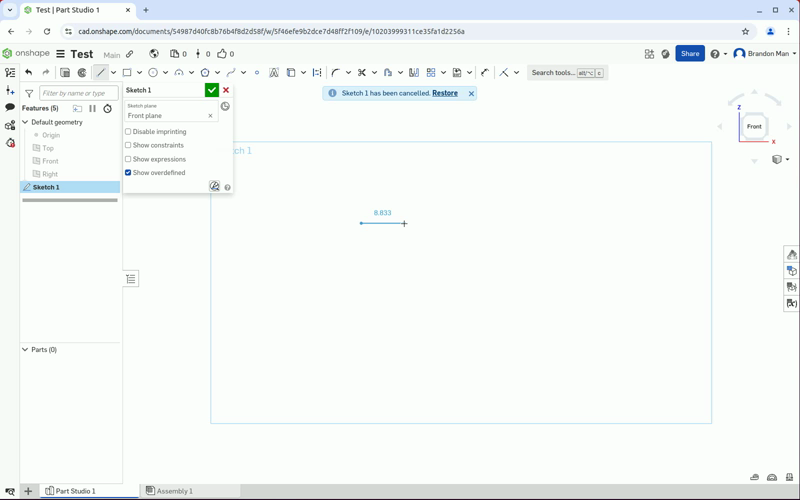
key_down(shift)
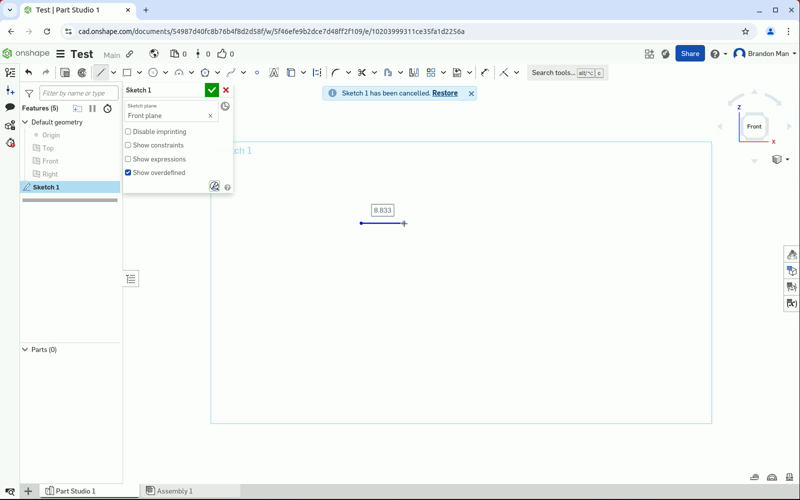
mouse_move(434, 223)
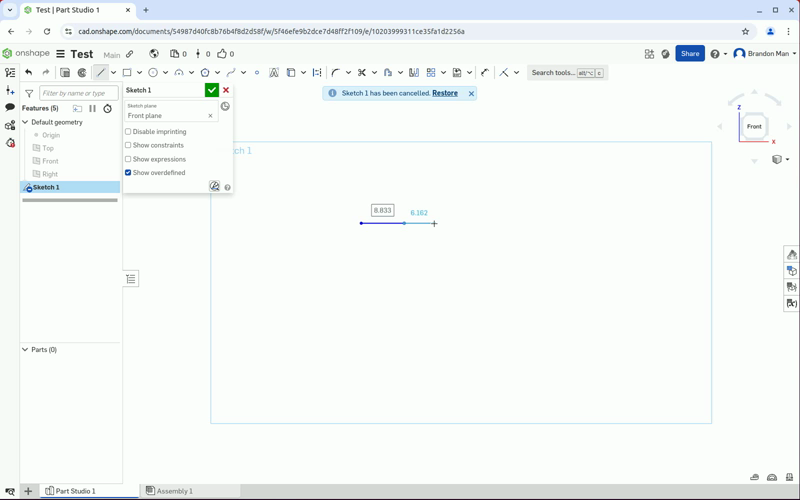
mouse_move(404, 180)
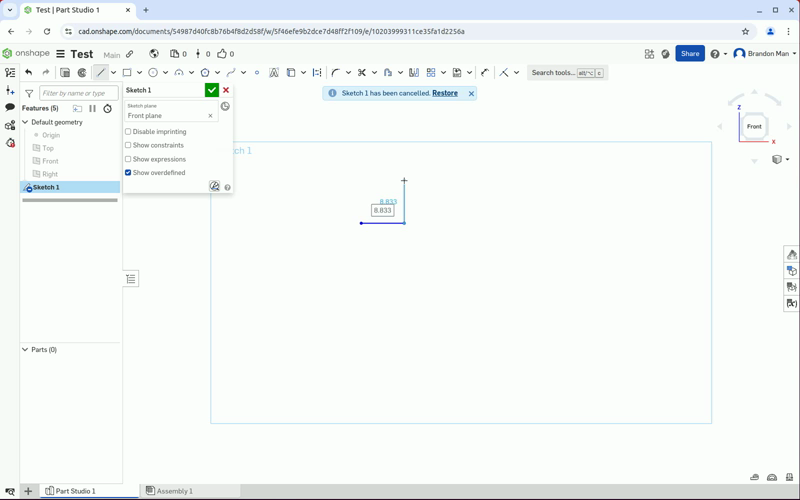
click(404, 180)
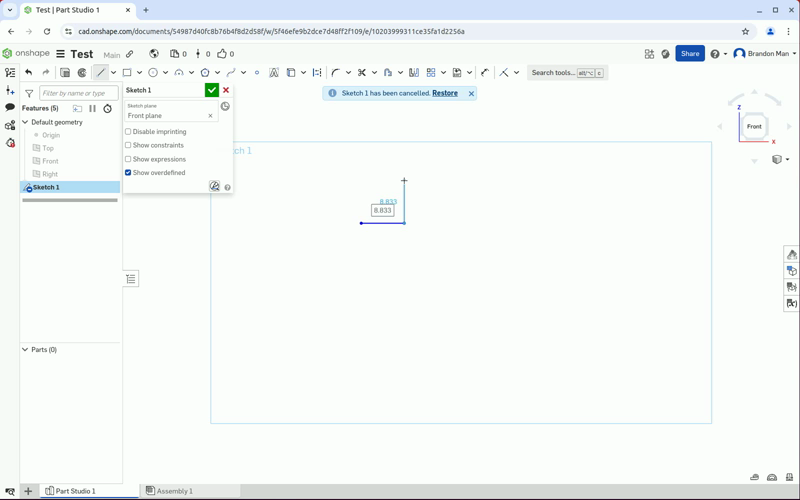
key_up(shift)
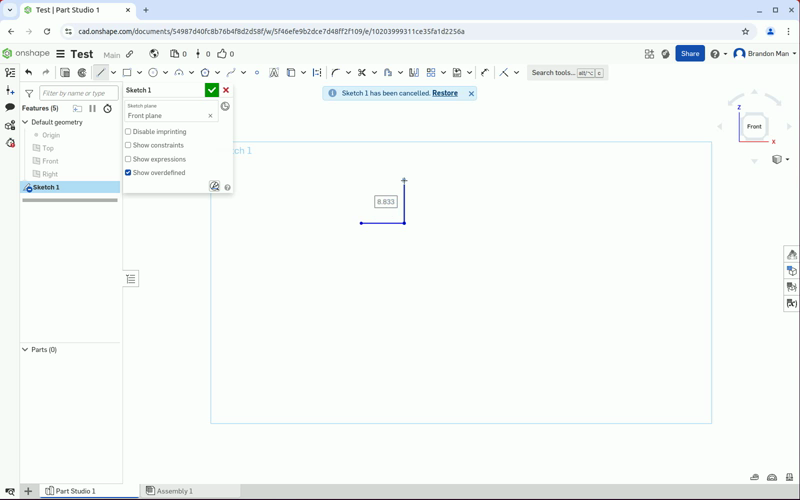
key_down(shift)
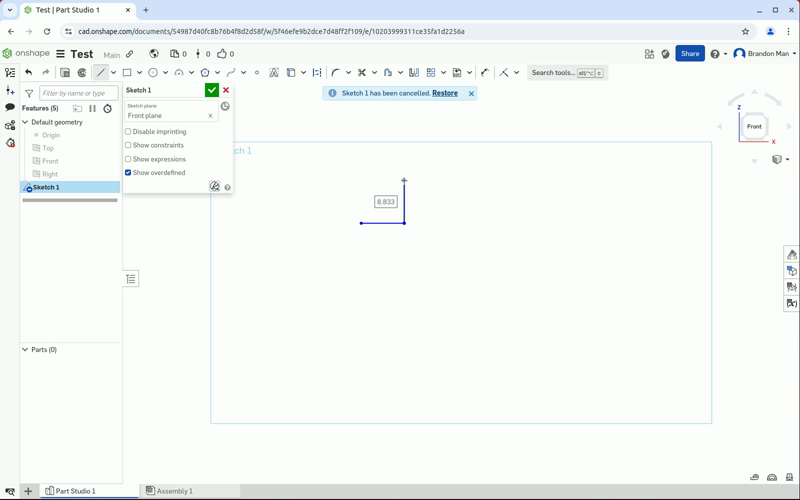
mouse_move(434, 180)
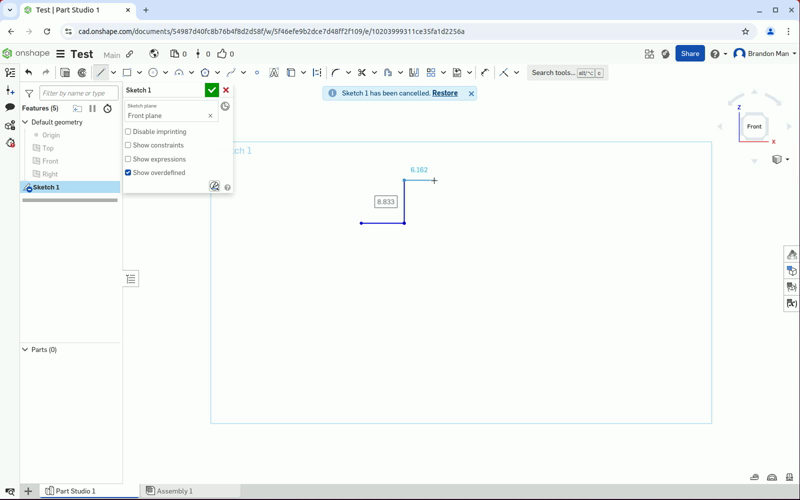
mouse_move(361, 180)
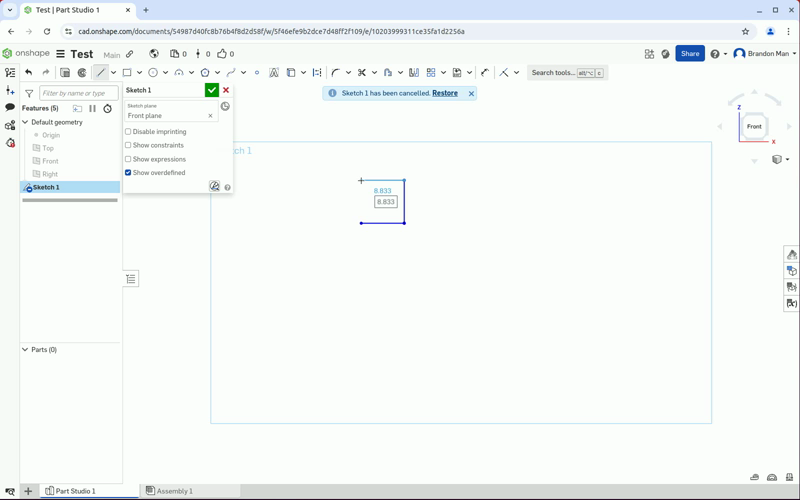
click(361, 180)
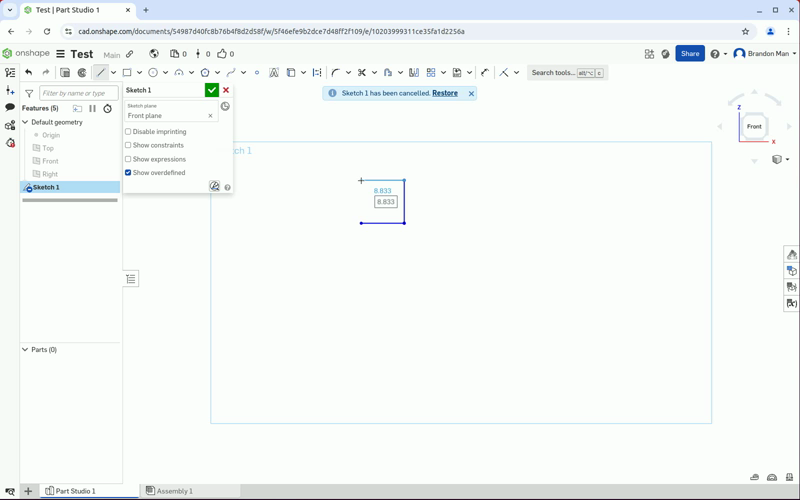
key_up(shift)
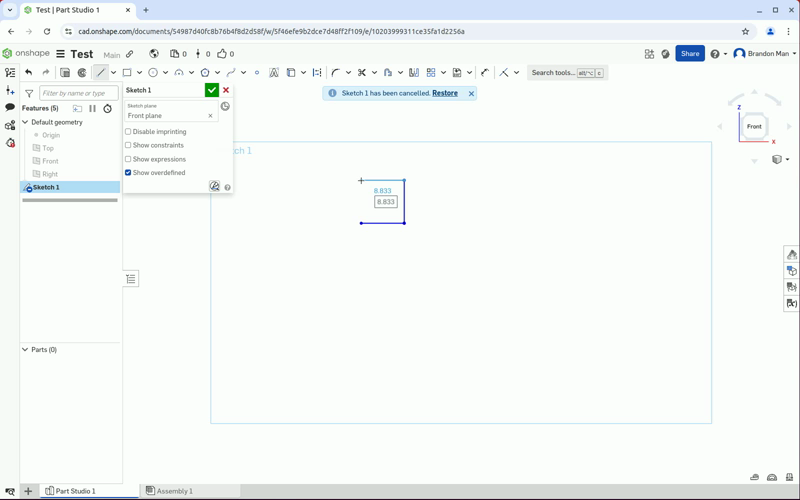
mouse_move(391, 180)
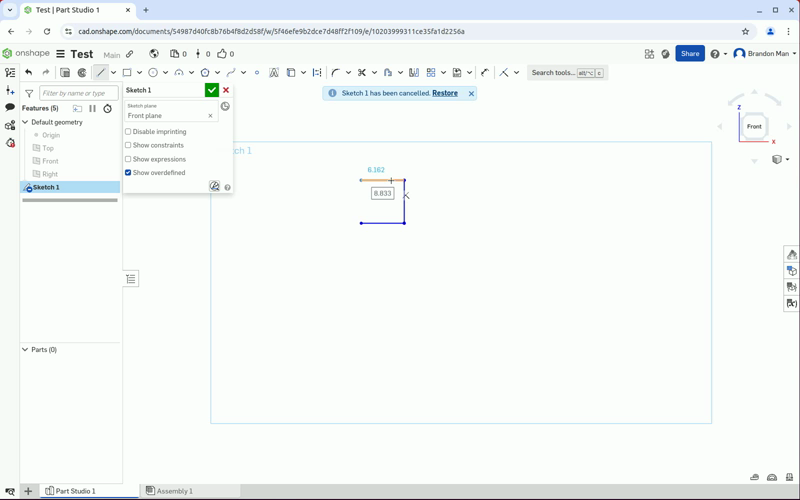
key_down(shift)
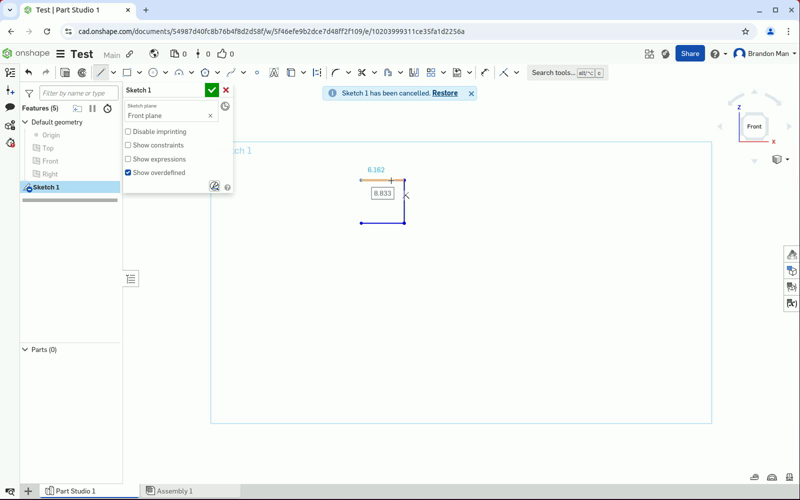
mouse_move(361, 223)
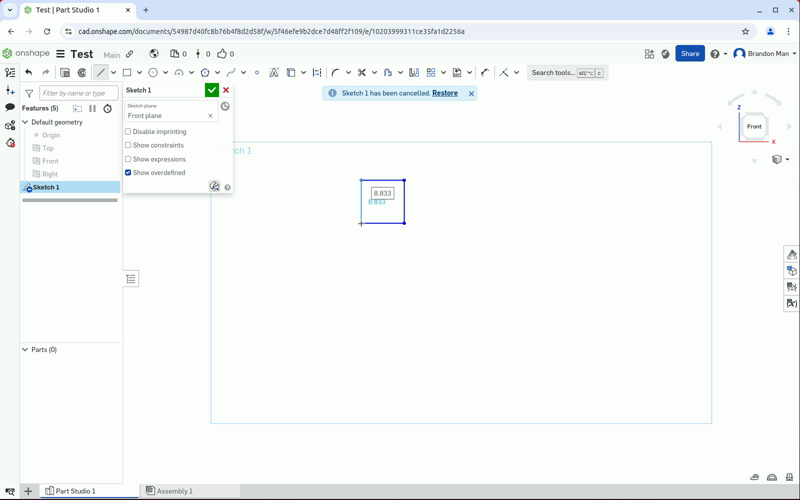
key_up(shift)
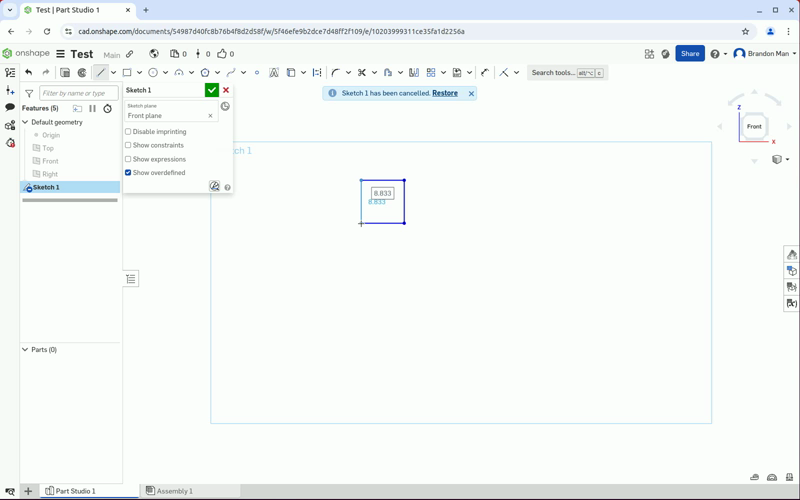
click(361, 223)
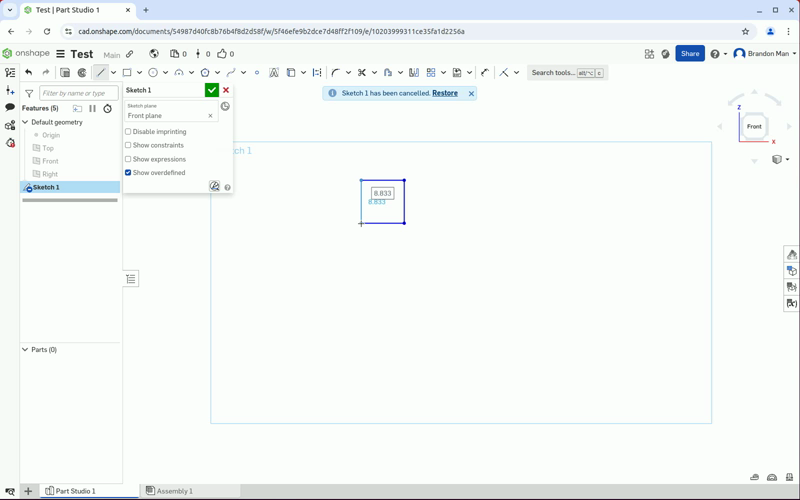
key(esc)
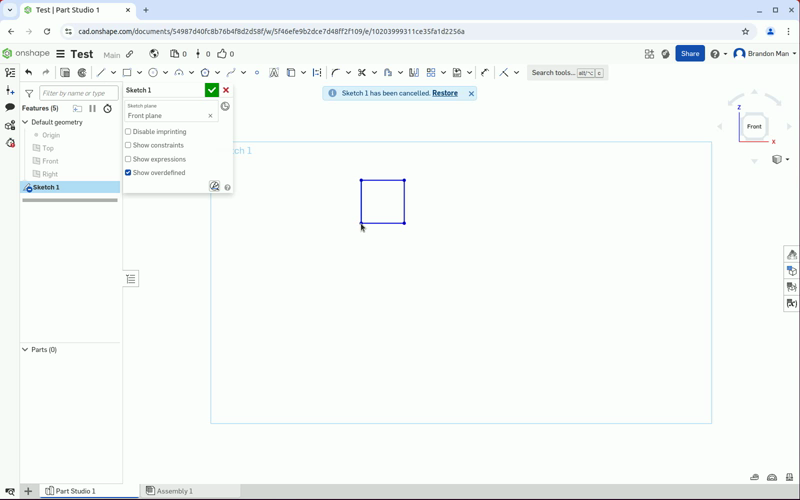
mouse_move(378, 208)
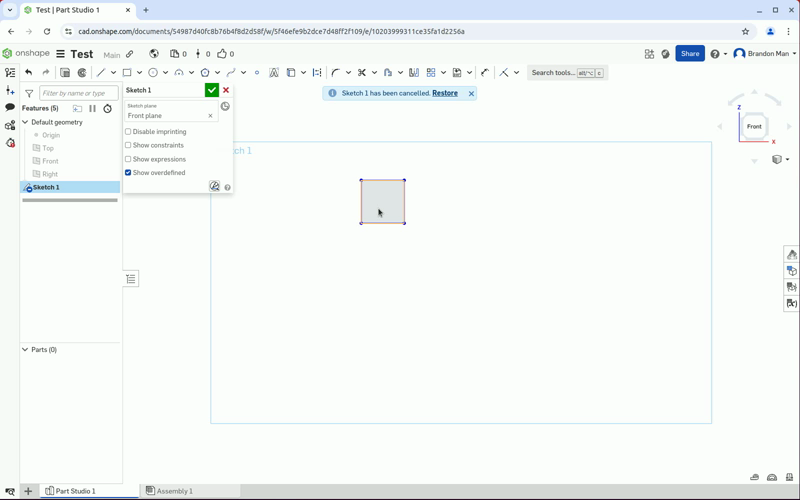
click(378, 208)
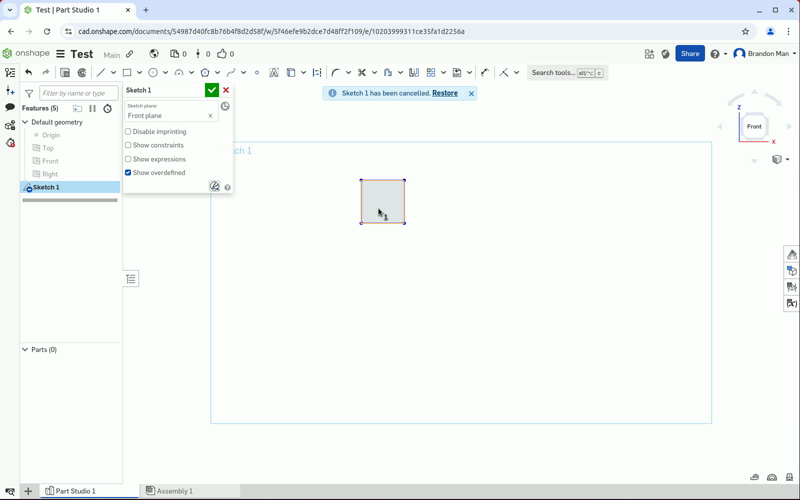
mouse_move(73, 352)
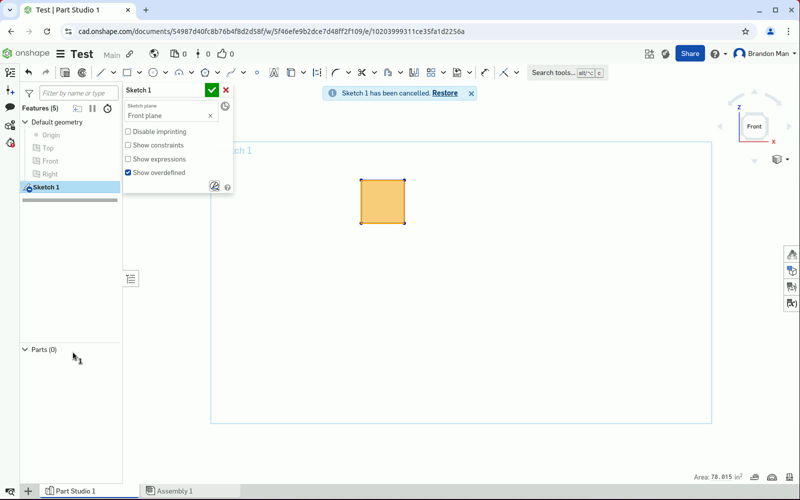
key(shift+y)
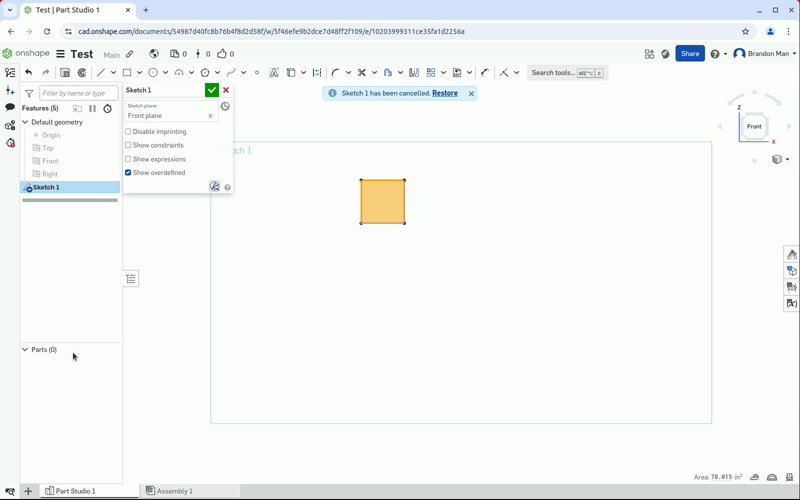
key(shift+e)
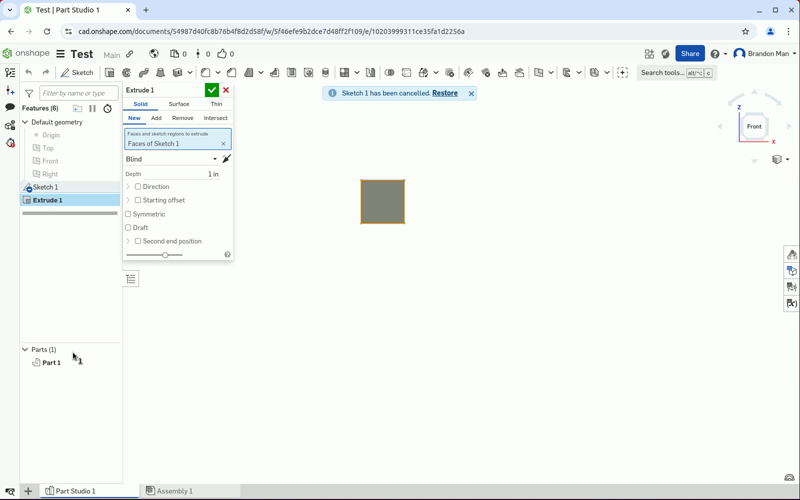
mouse_move(143, 106)
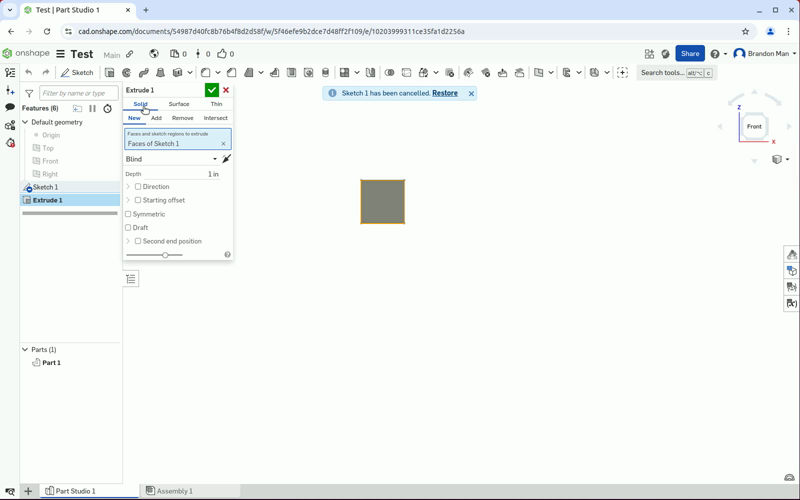
click(143, 106)
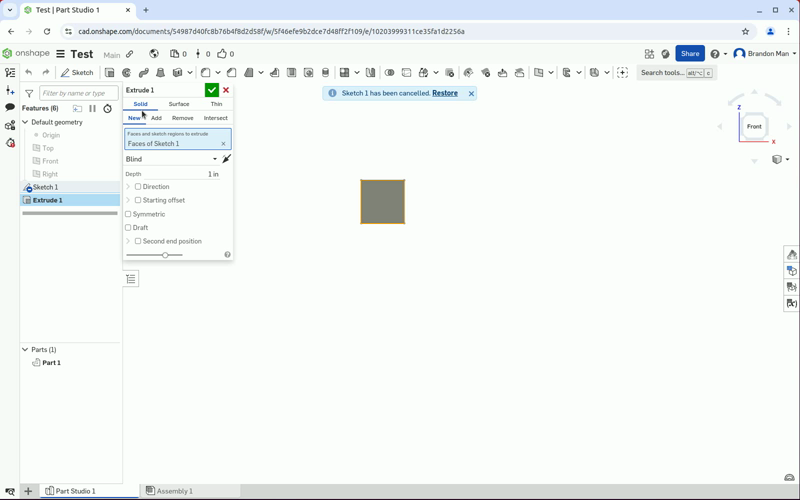
mouse_move(137, 120)
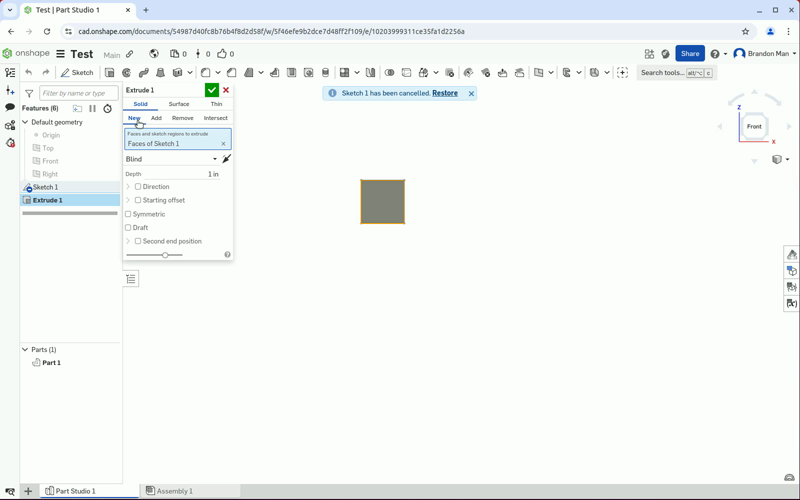
click(137, 120)
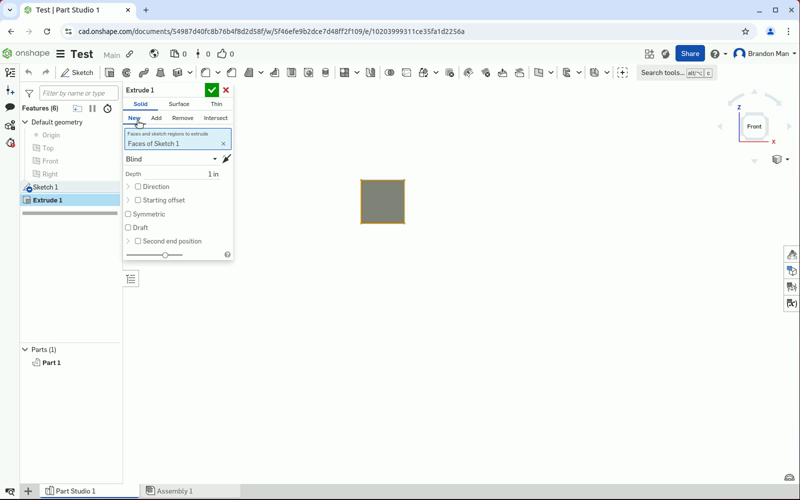
key(tab, 4)
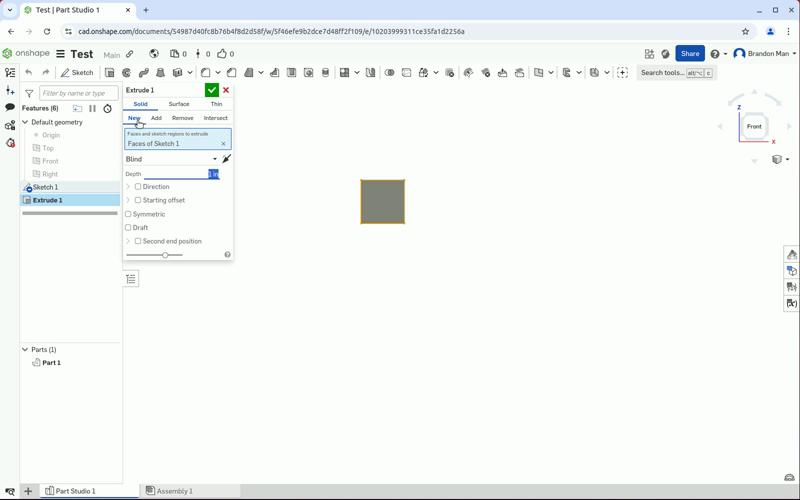
text(8.666)
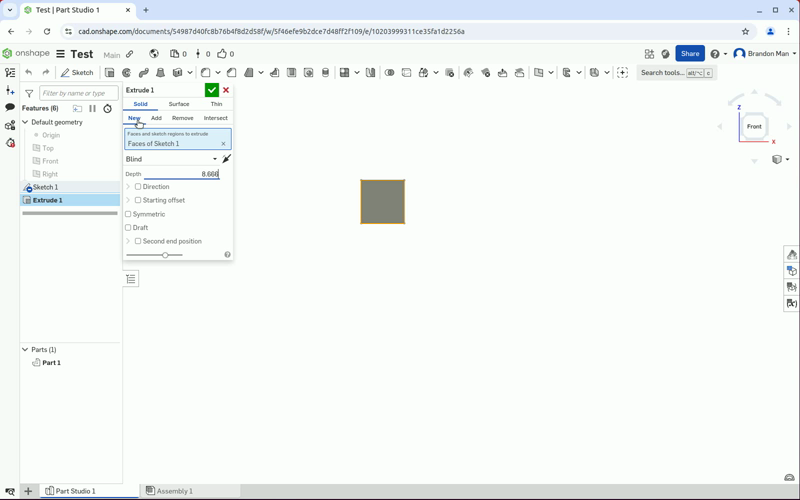
key(enter)
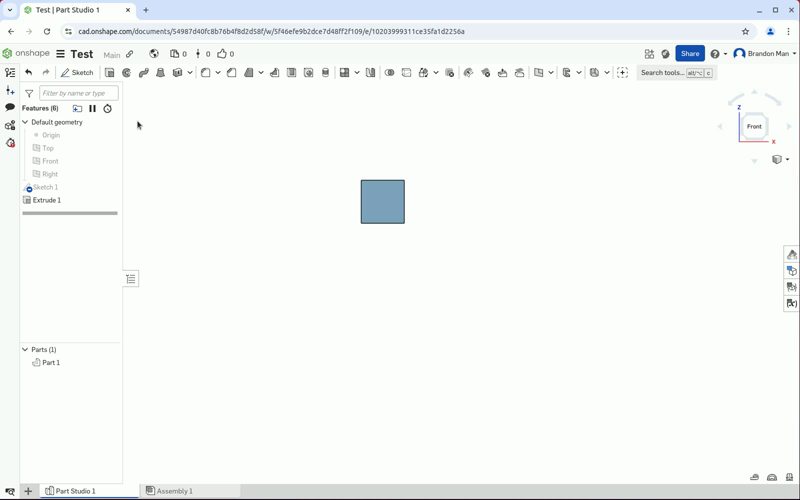
key(shift+h)
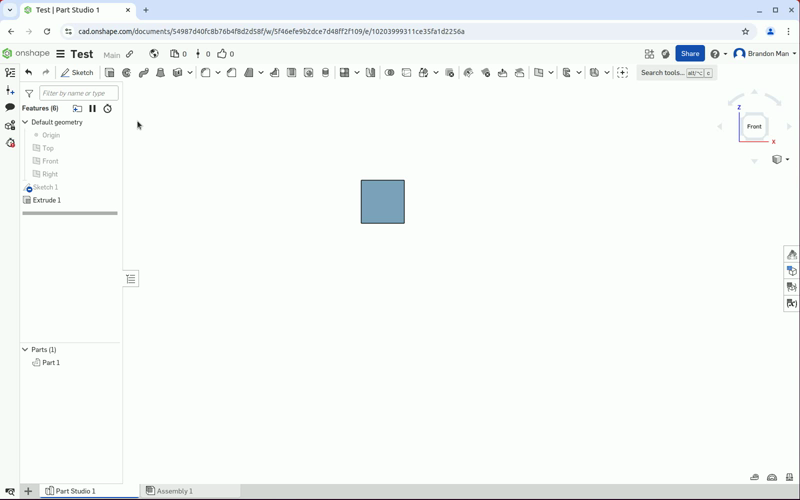
key(shift+h)
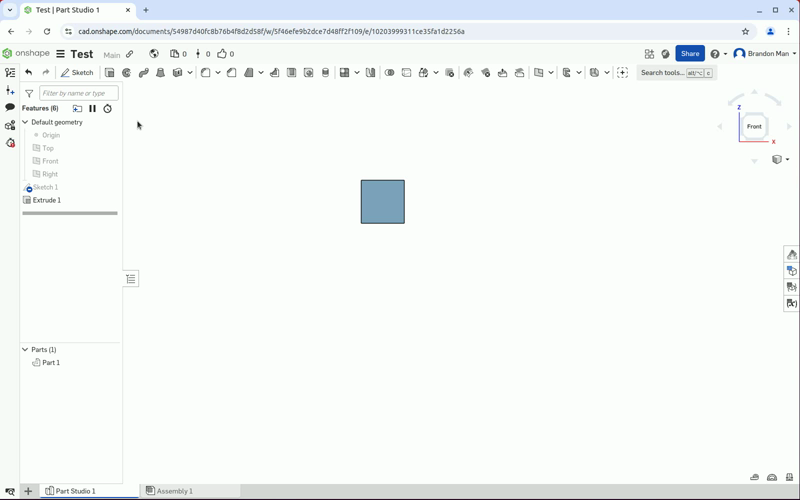
mouse_move(73, 189)
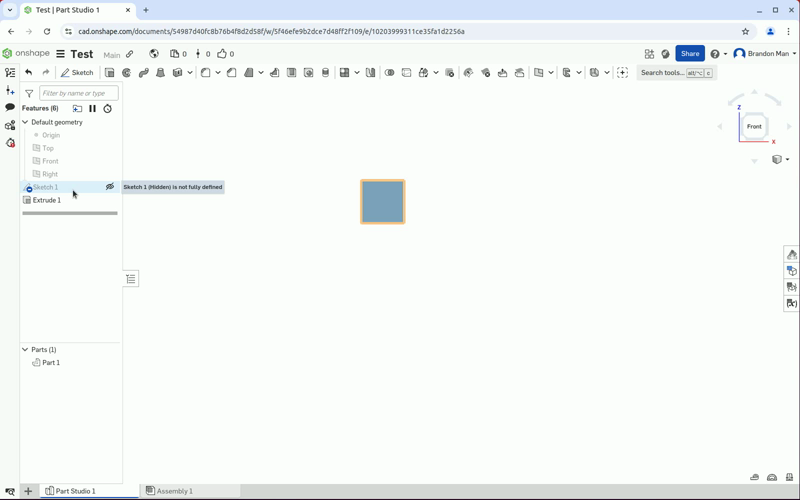
click(73, 189)
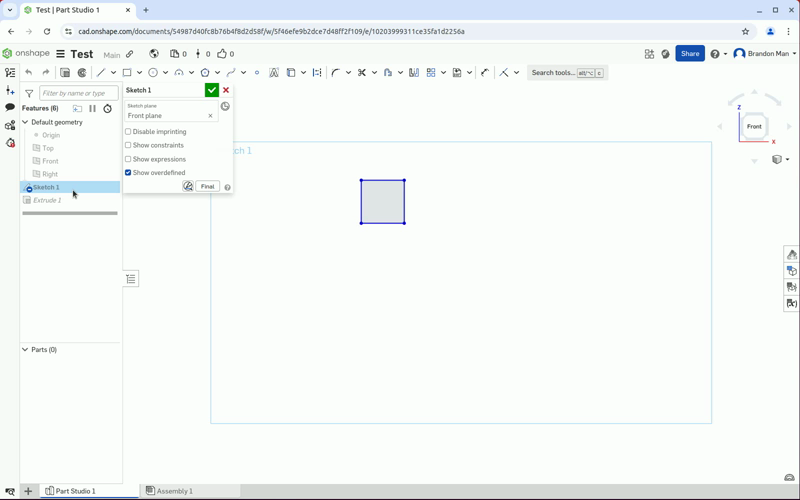
mouse_move(229, 92)
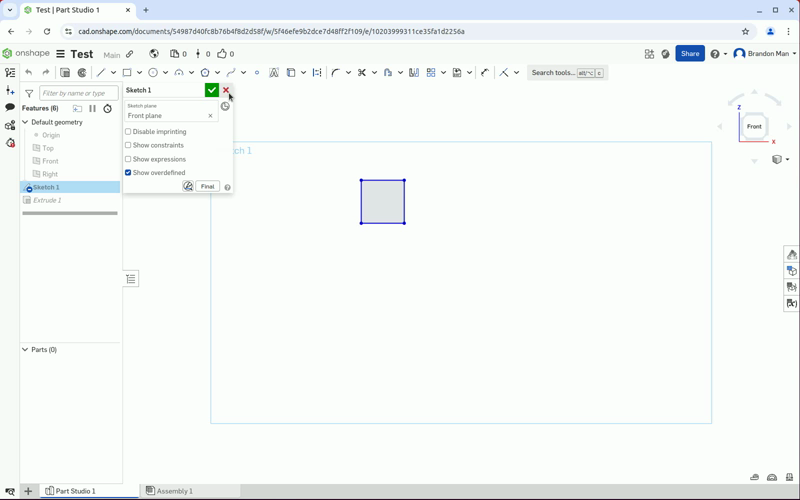
click(229, 92)
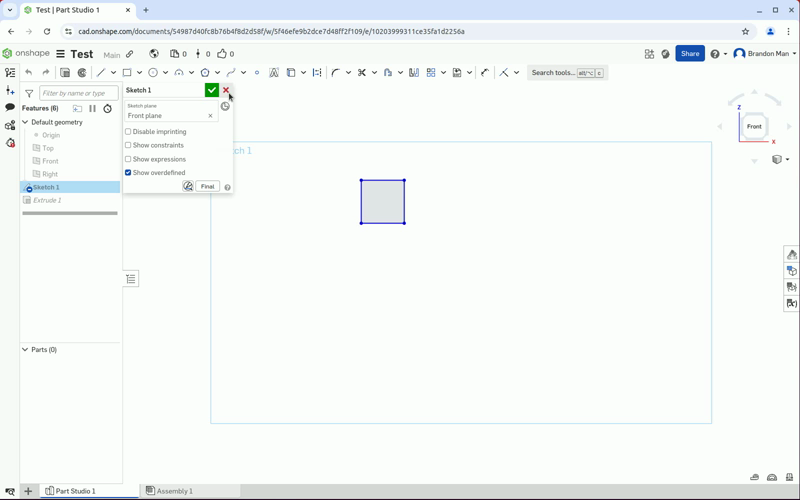
key(shift+s)
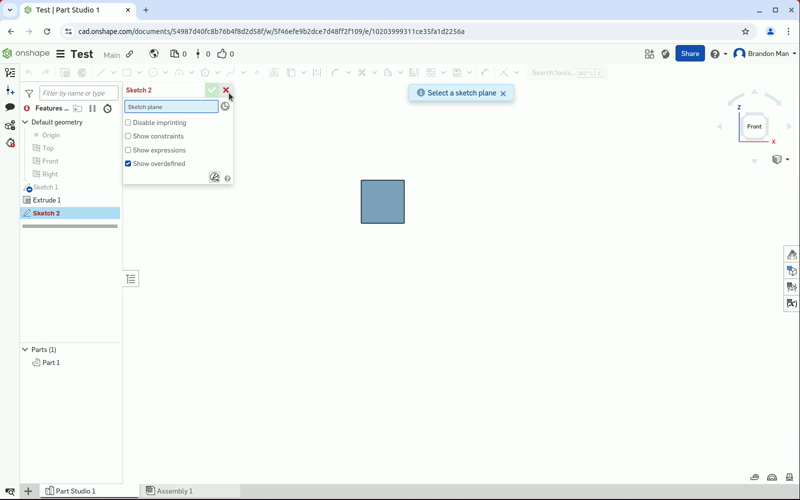
mouse_move(73, 163)
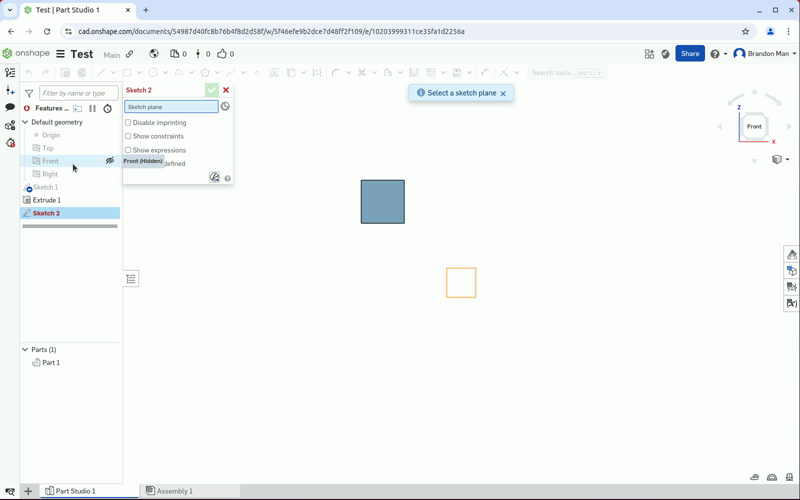
click(73, 163)
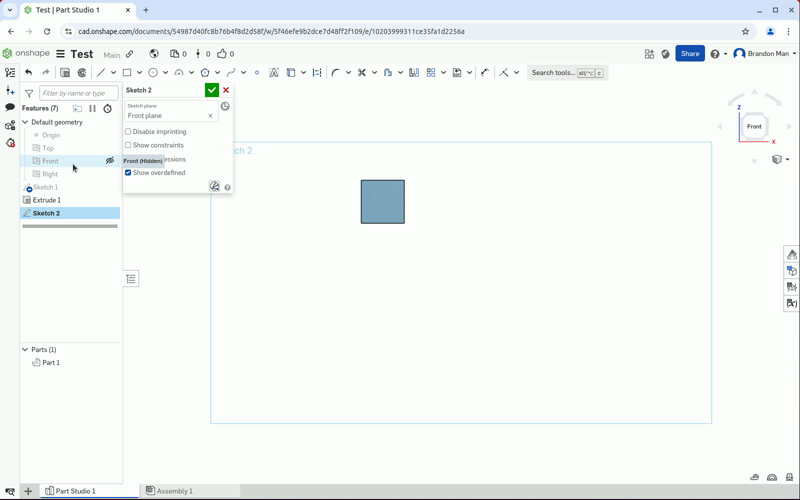
mouse_move(73, 352)
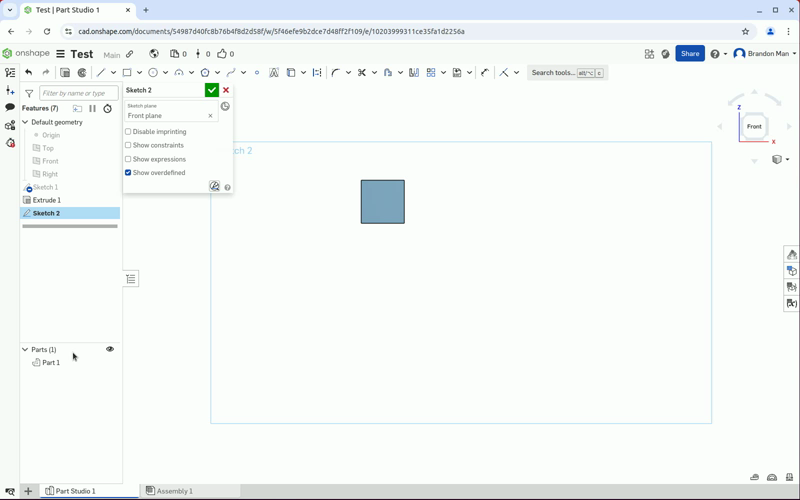
key(y)
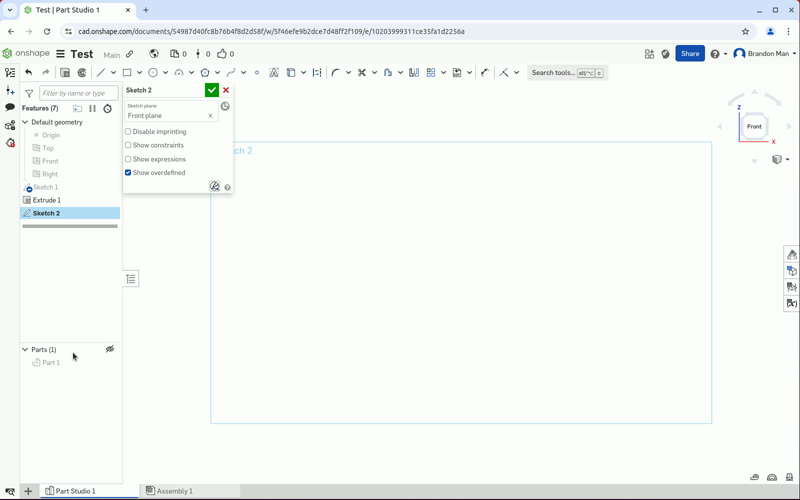
key(l)
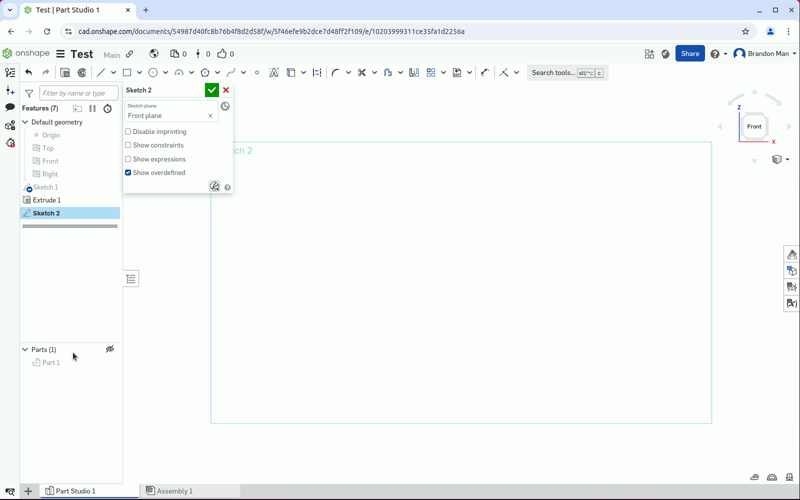
key_down(shift)
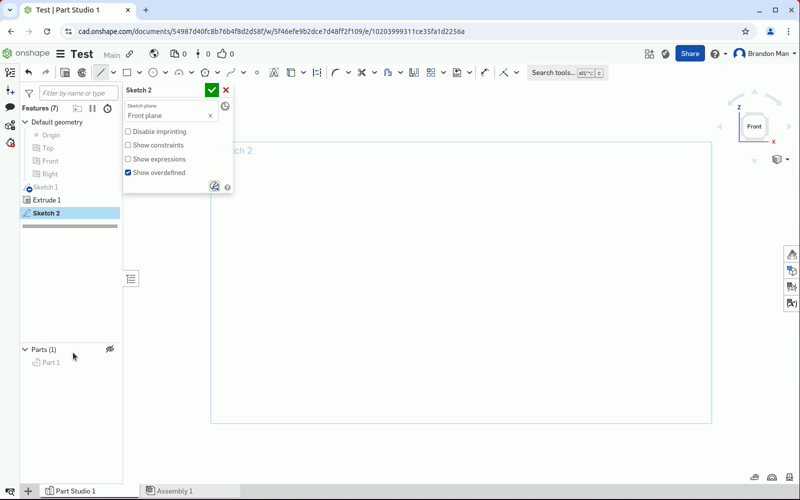
mouse_move(461, 228)
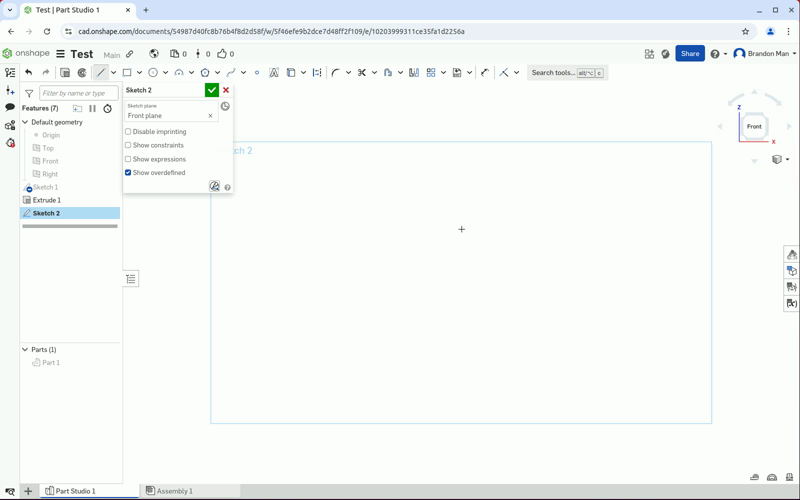
click(461, 228)
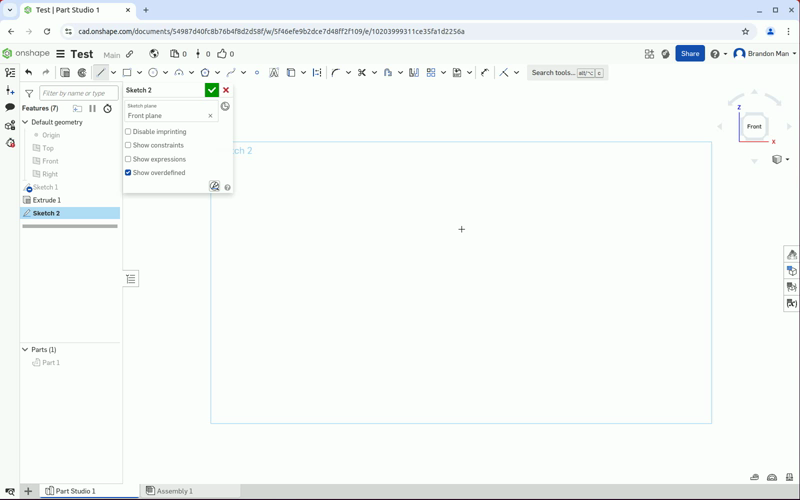
key_up(shift)
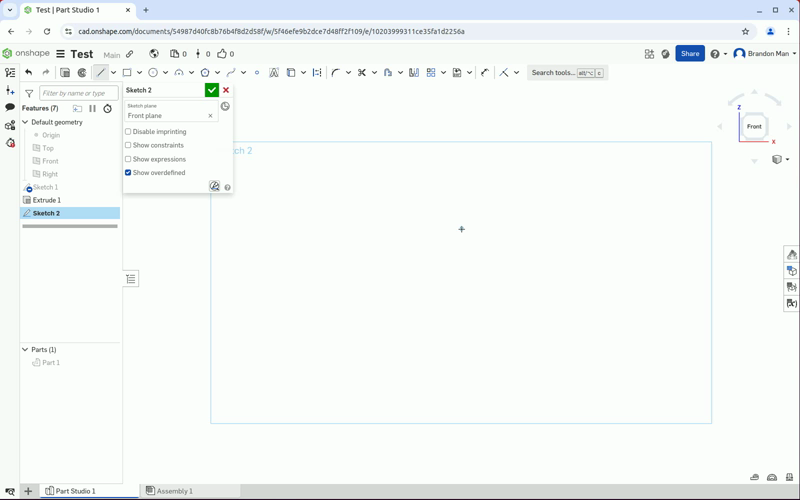
key_down(shift)
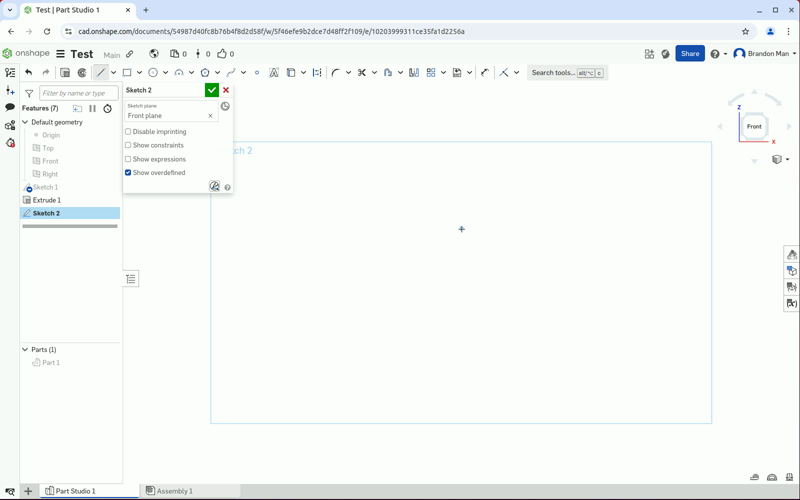
mouse_move(492, 228)
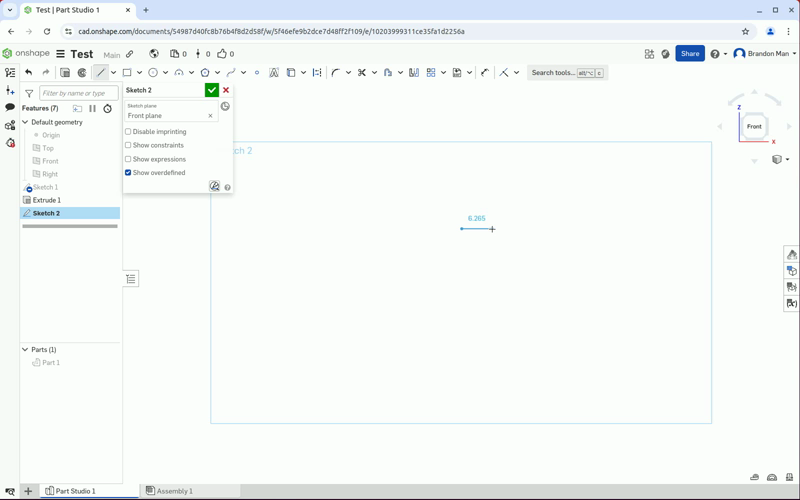
mouse_move(504, 228)
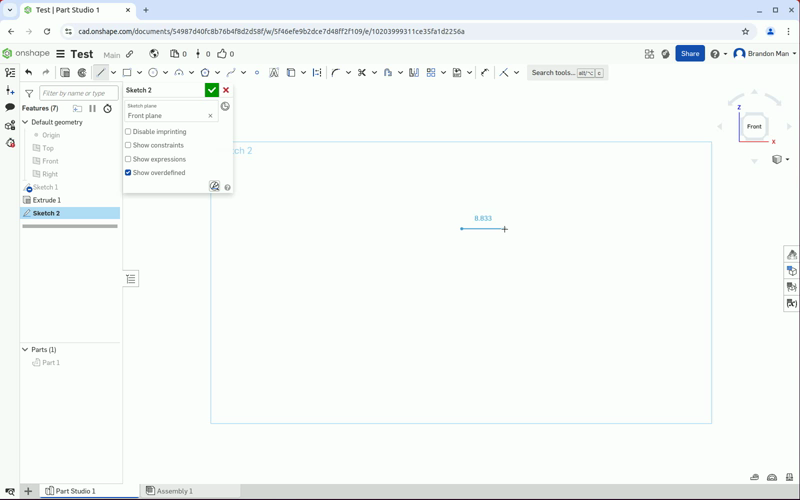
click(504, 228)
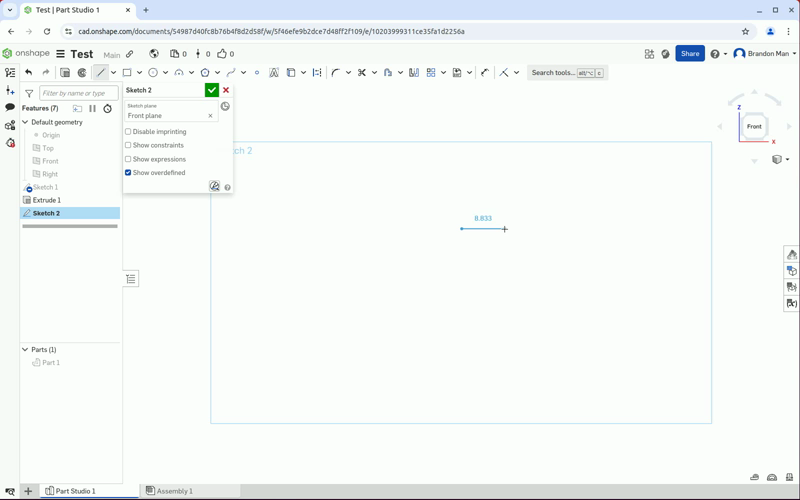
key_up(shift)
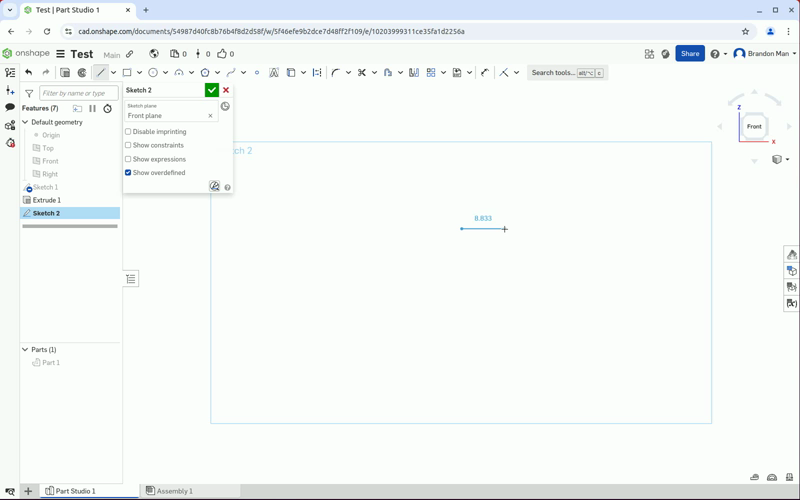
key_down(shift)
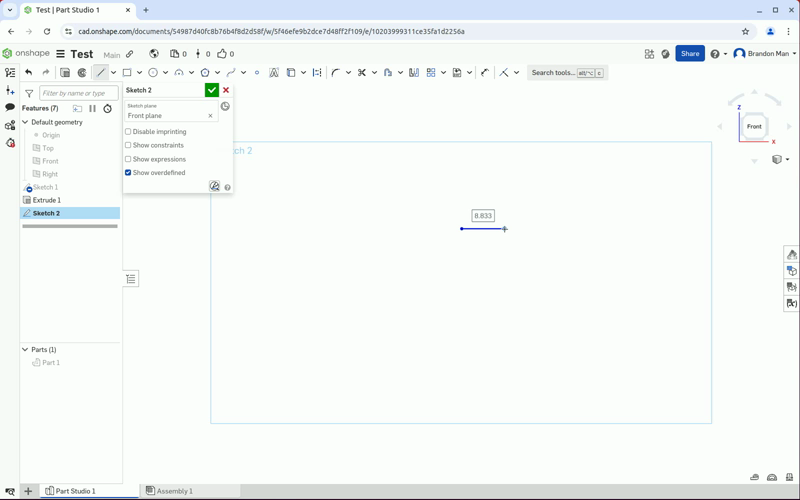
mouse_move(534, 228)
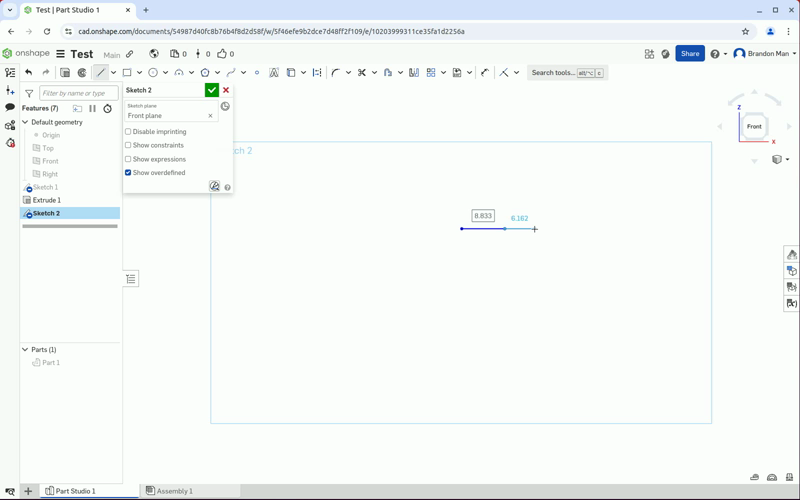
mouse_move(504, 186)
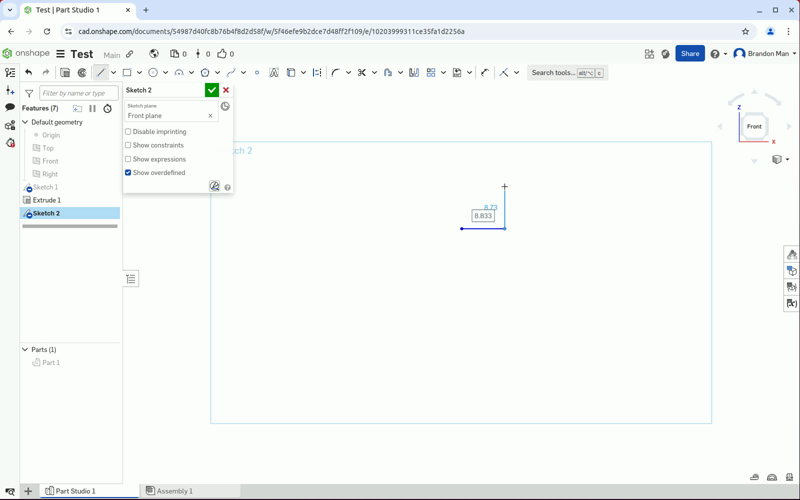
click(504, 186)
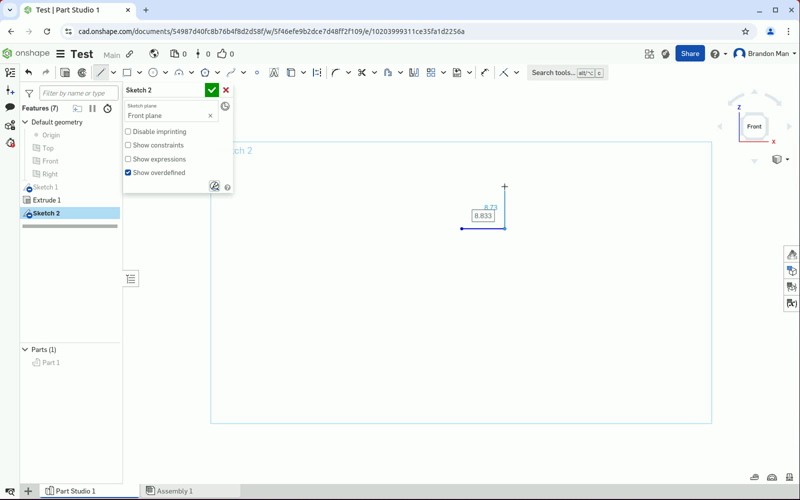
key_up(shift)
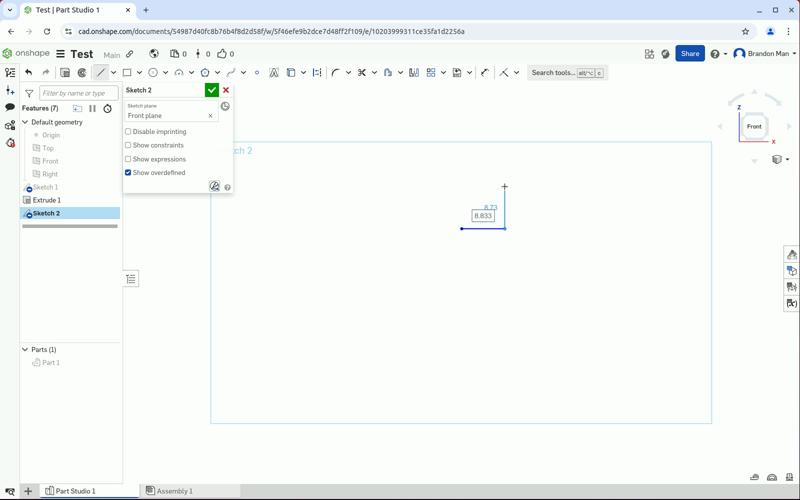
key_down(shift)
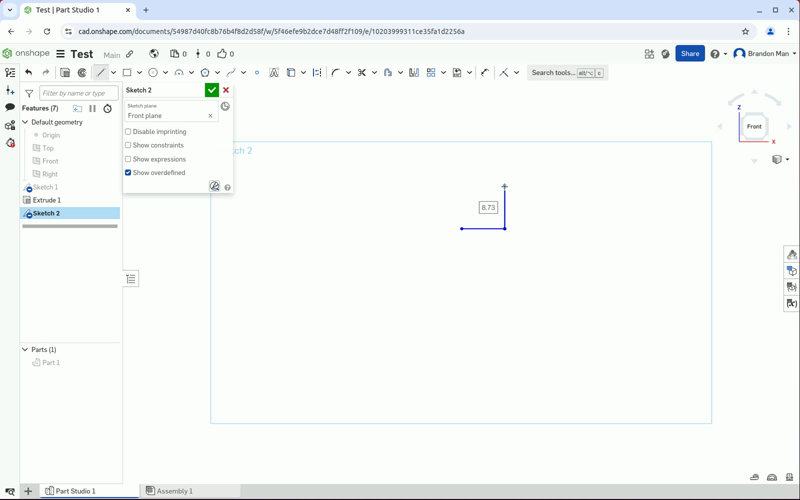
mouse_move(534, 186)
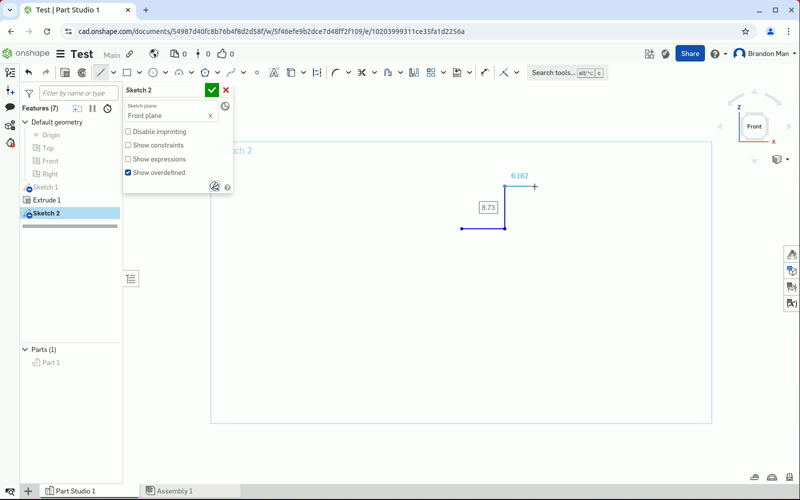
mouse_move(461, 186)
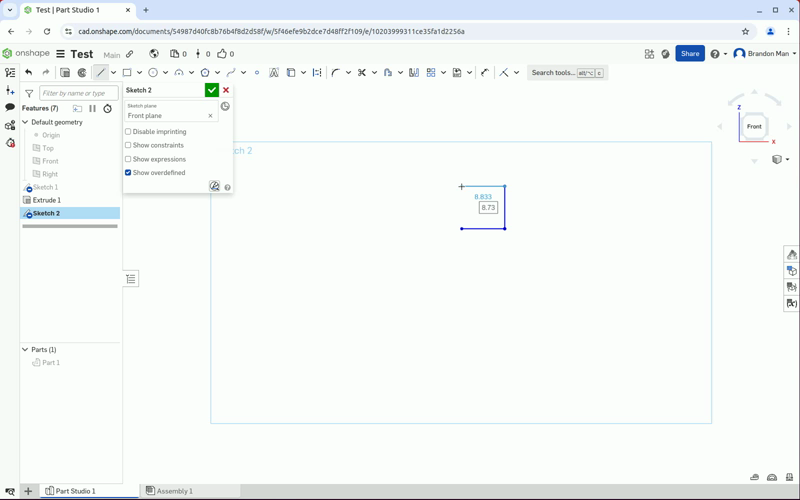
click(461, 186)
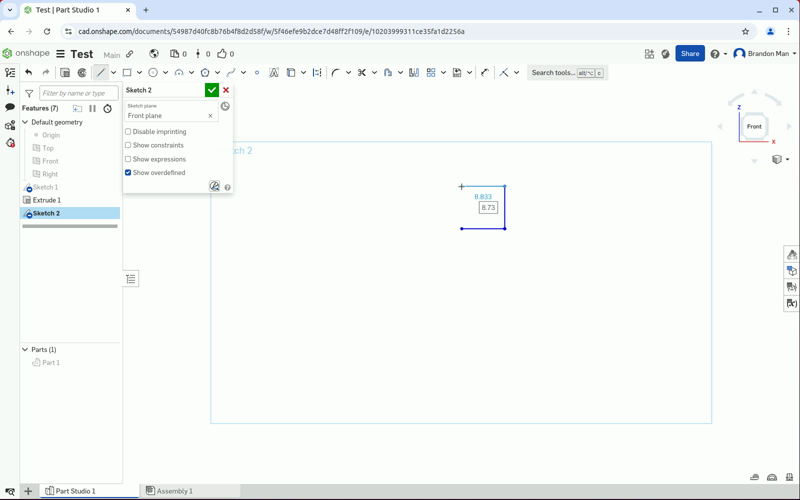
key_up(shift)
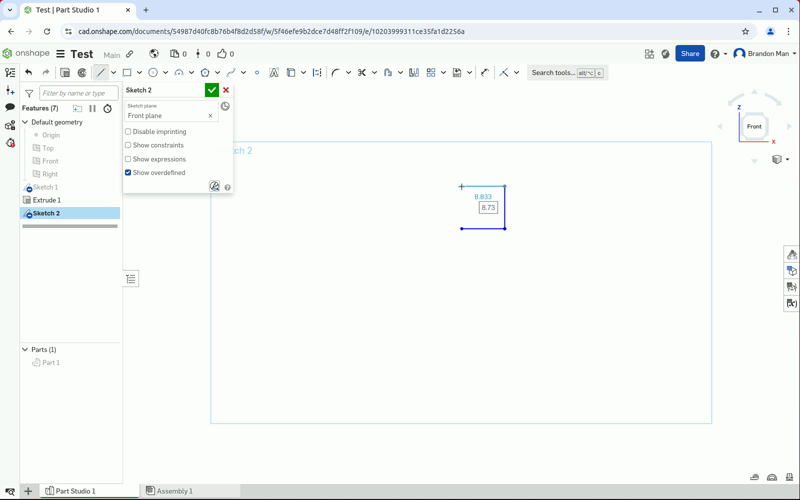
mouse_move(492, 186)
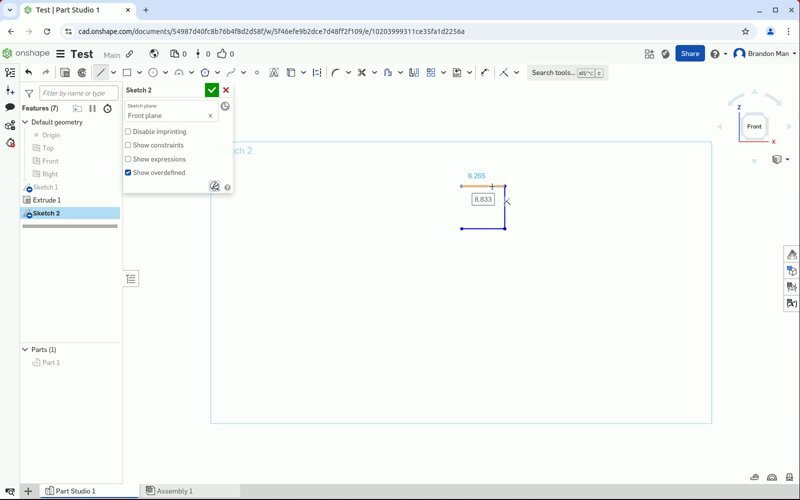
key_down(shift)
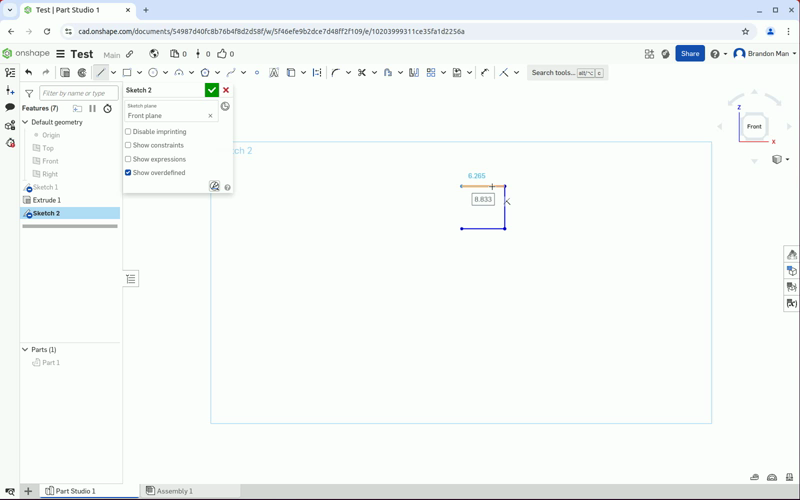
mouse_move(461, 228)
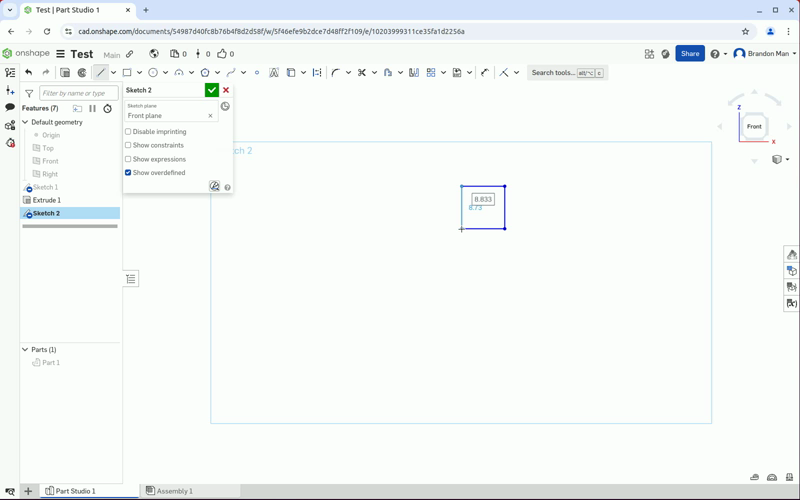
key_up(shift)
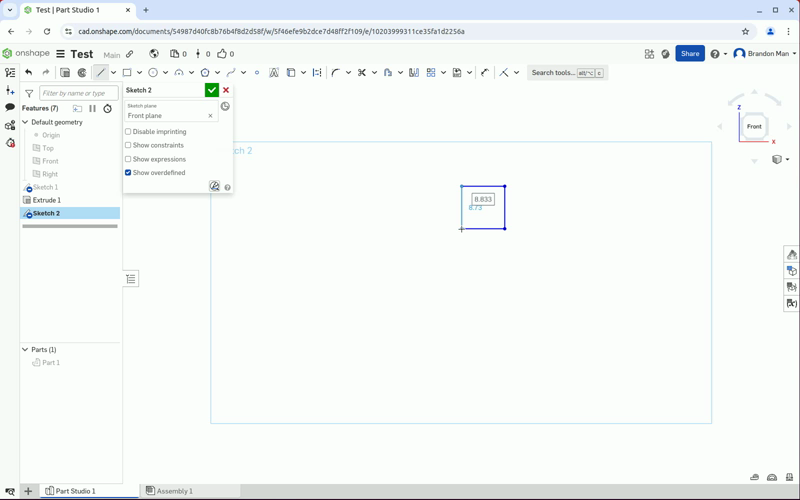
click(461, 228)
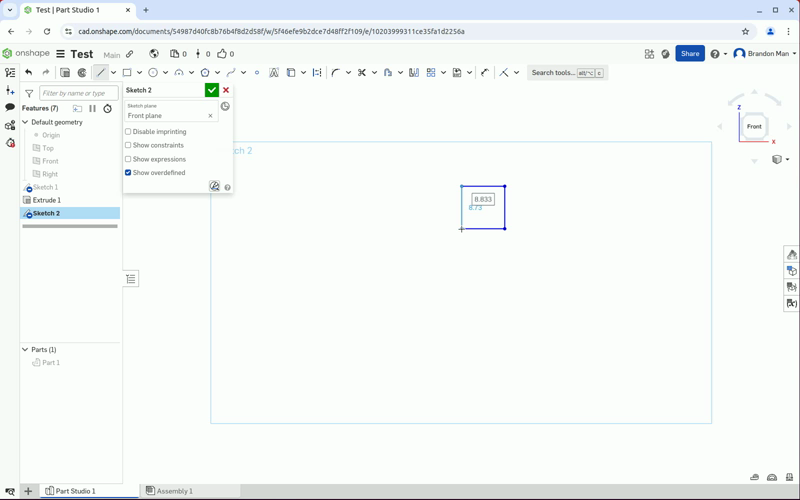
key(esc)
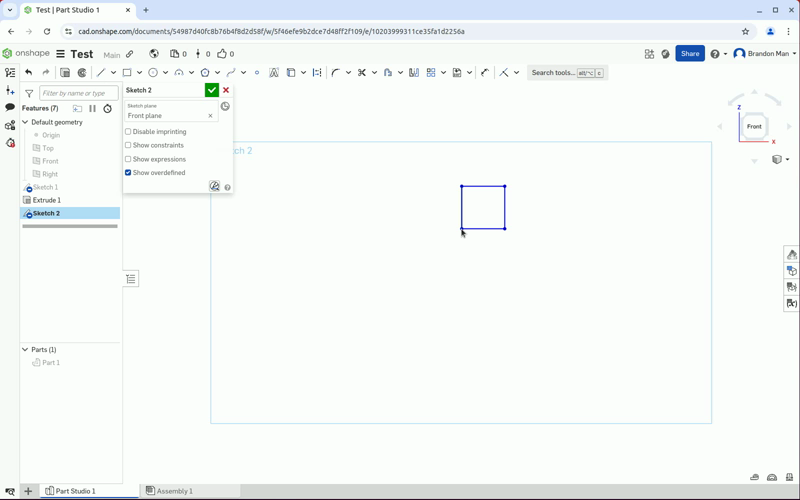
mouse_move(468, 226)
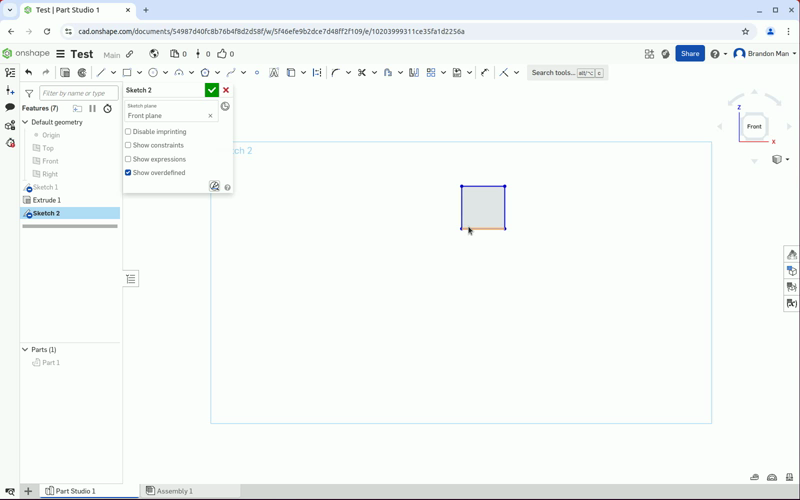
click(468, 226)
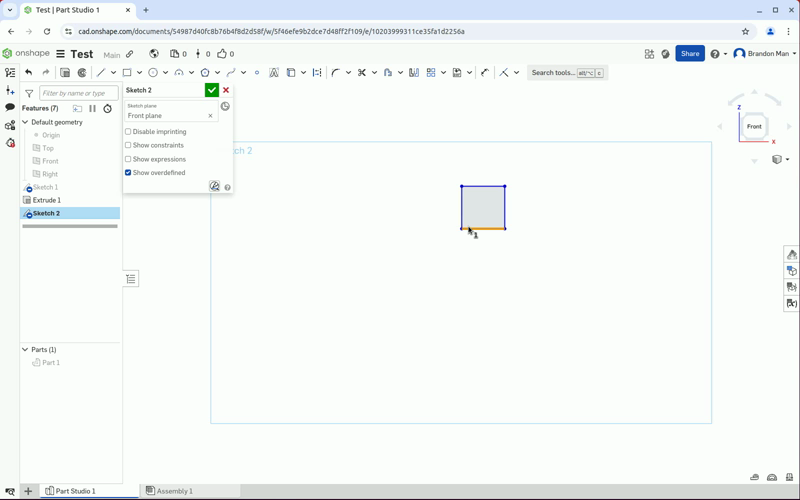
mouse_move(73, 352)
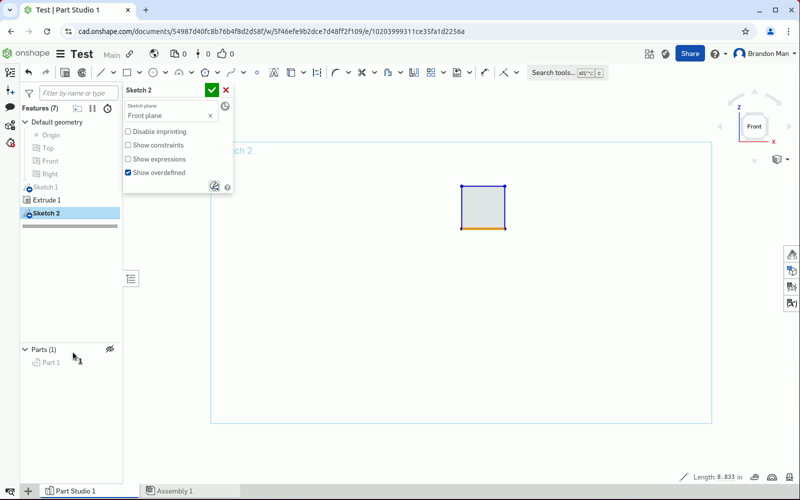
key(shift+y)
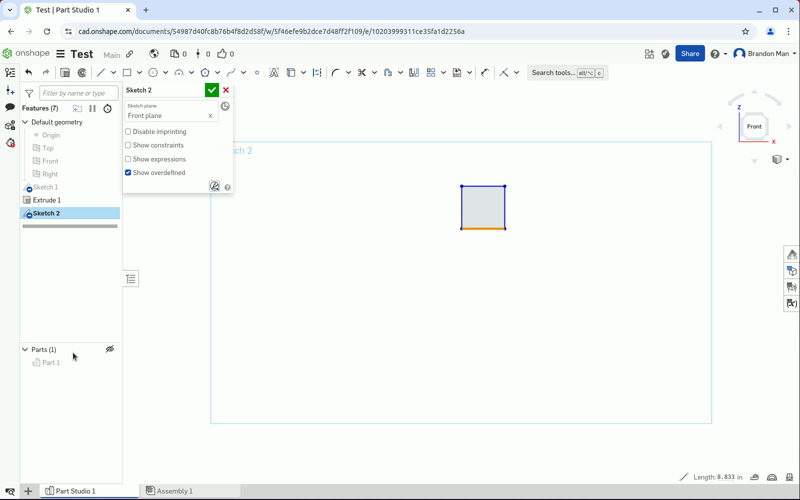
key(shift+e)
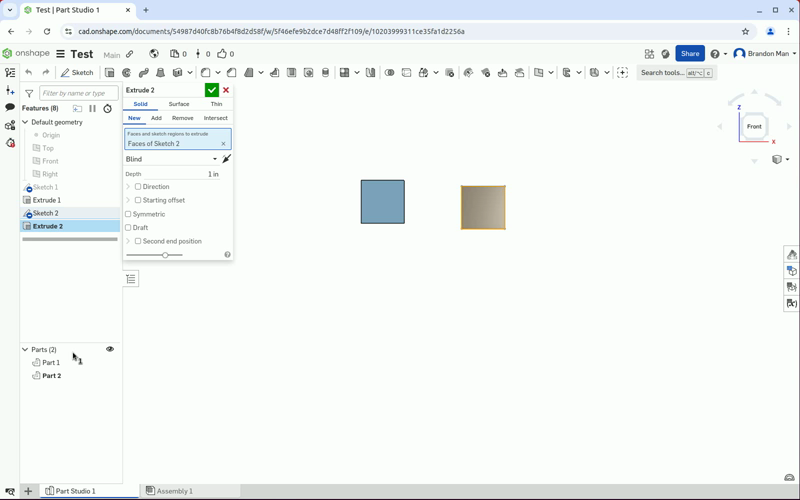
mouse_move(143, 106)
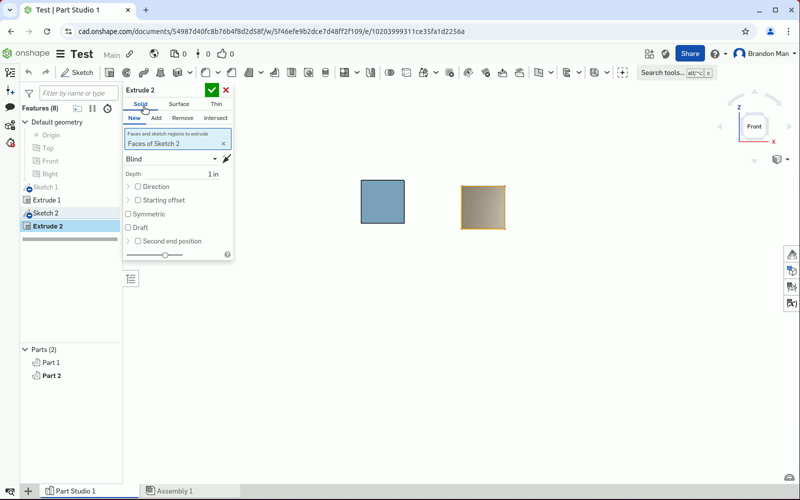
click(143, 106)
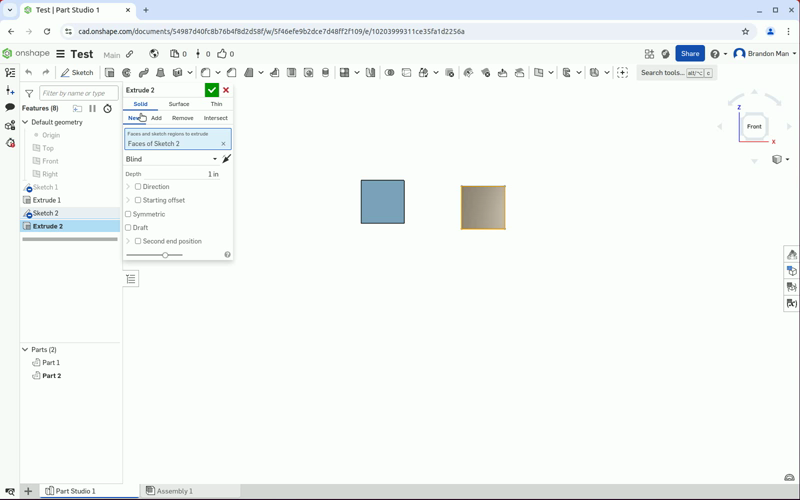
mouse_move(137, 120)
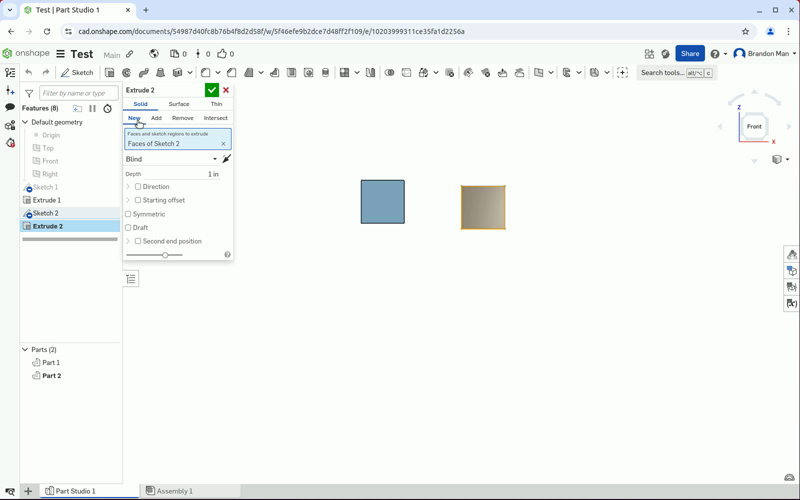
click(137, 120)
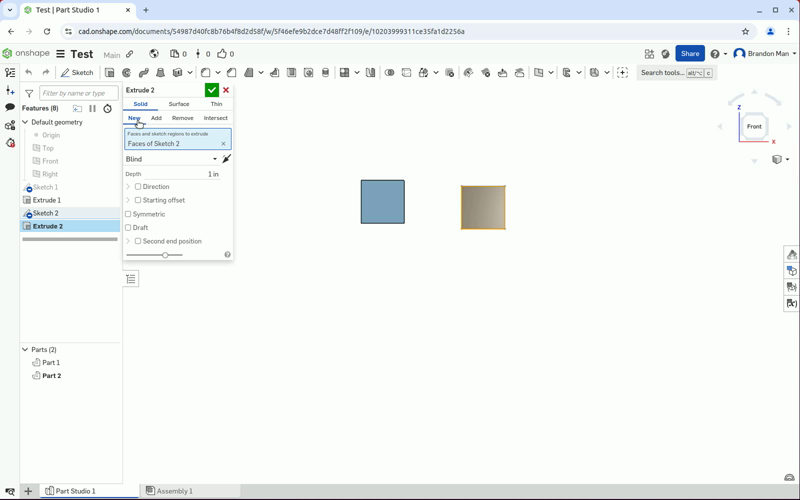
key(tab, 4)
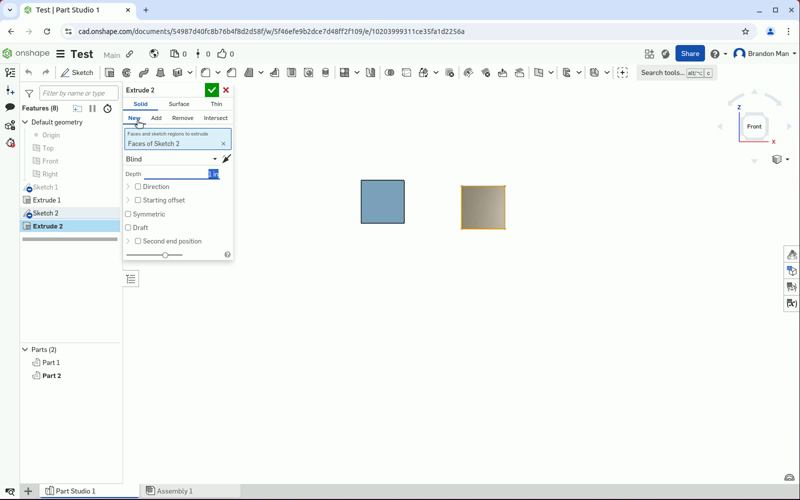
text(8.666)
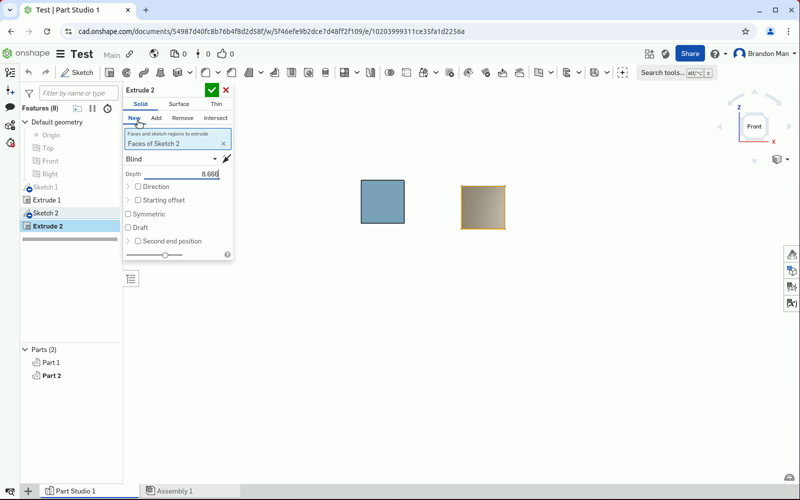
key(enter)
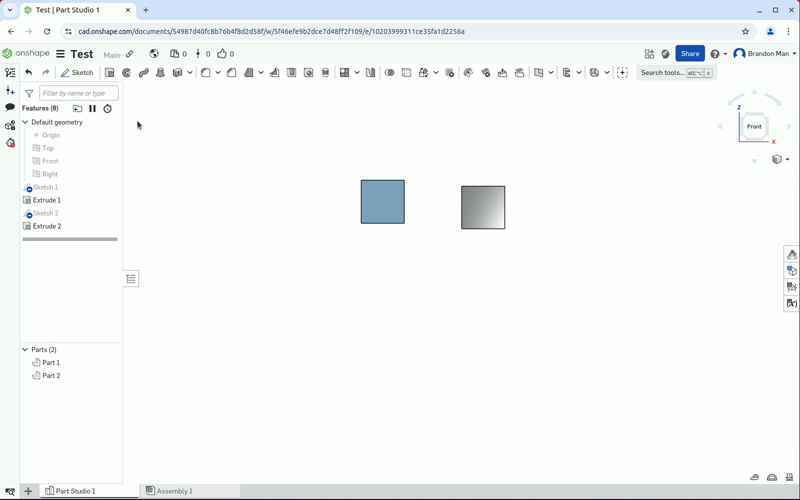
key(shift+h)
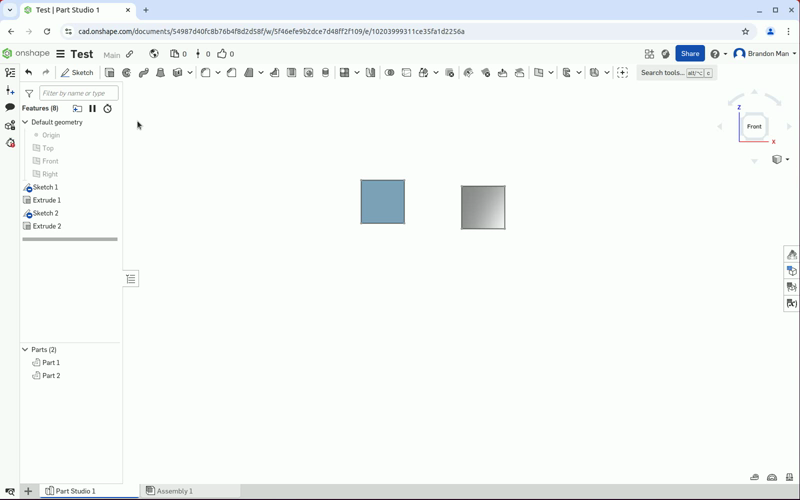
key(shift+h)
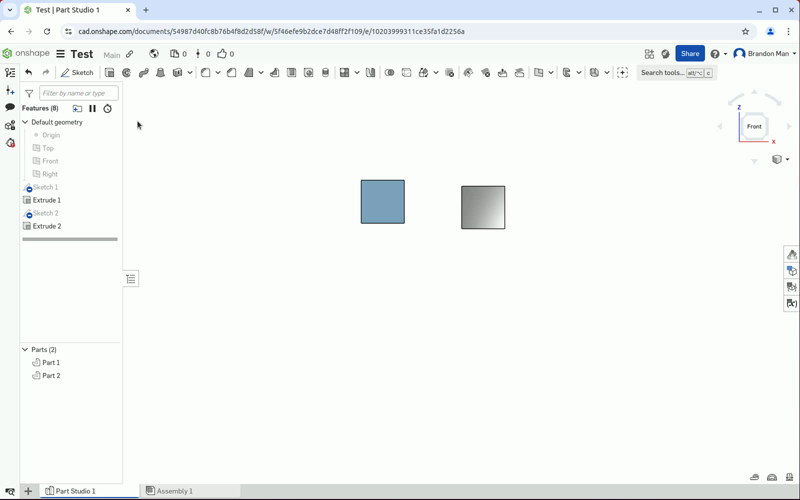
mouse_move(73, 189)
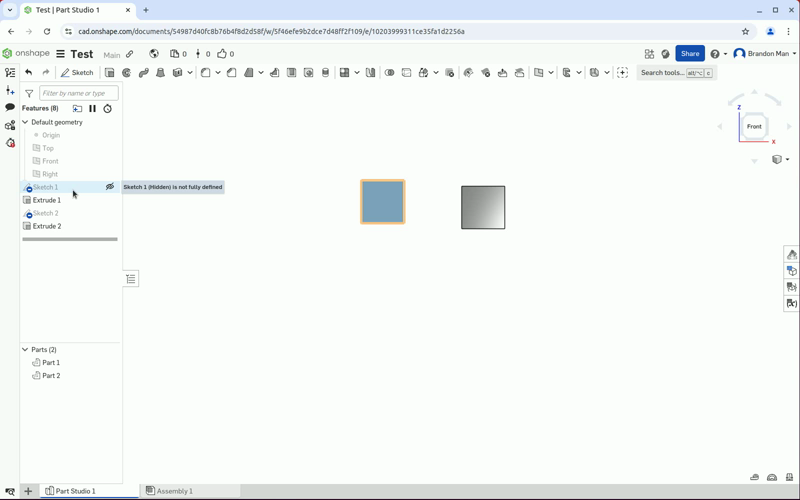
click(73, 189)
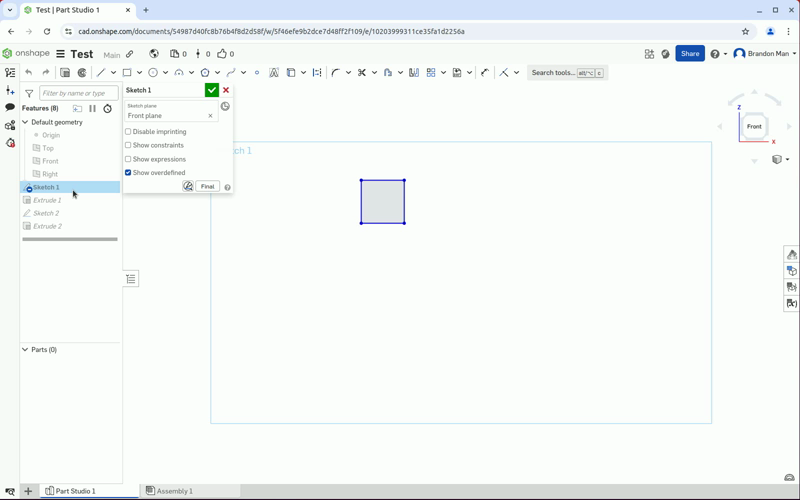
mouse_move(229, 92)
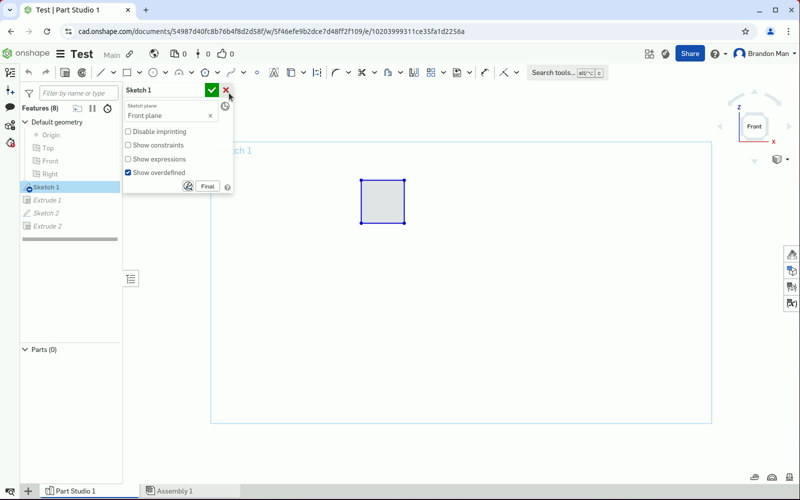
click(229, 92)
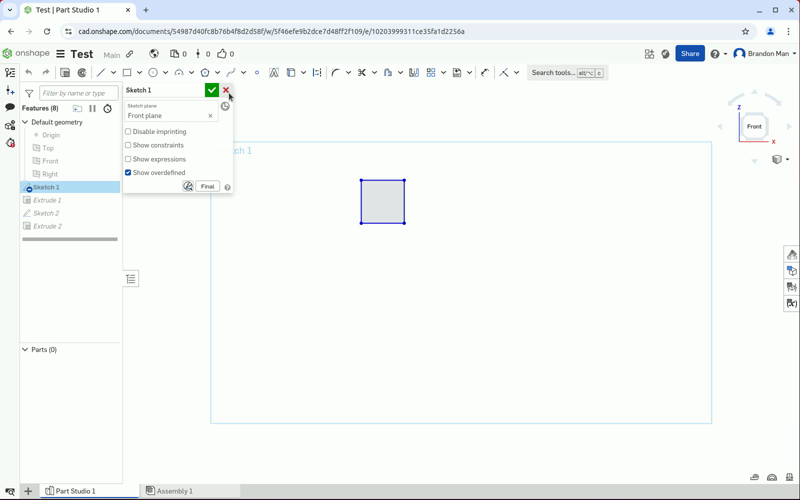
key(shift+s)
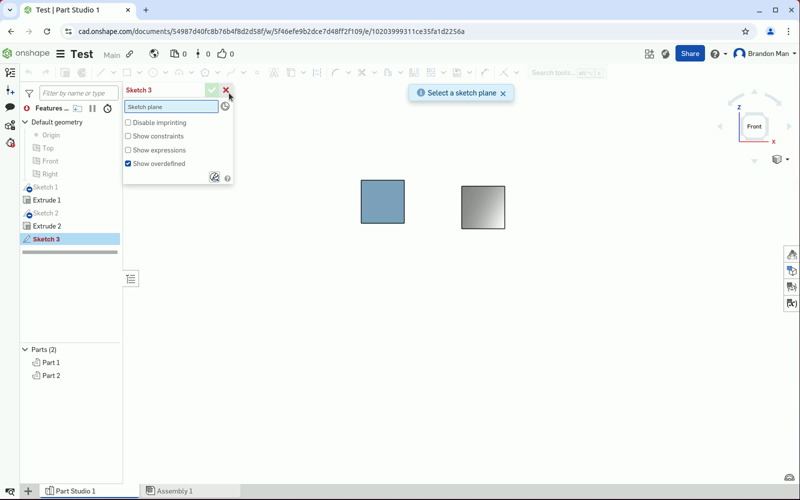
mouse_move(73, 163)
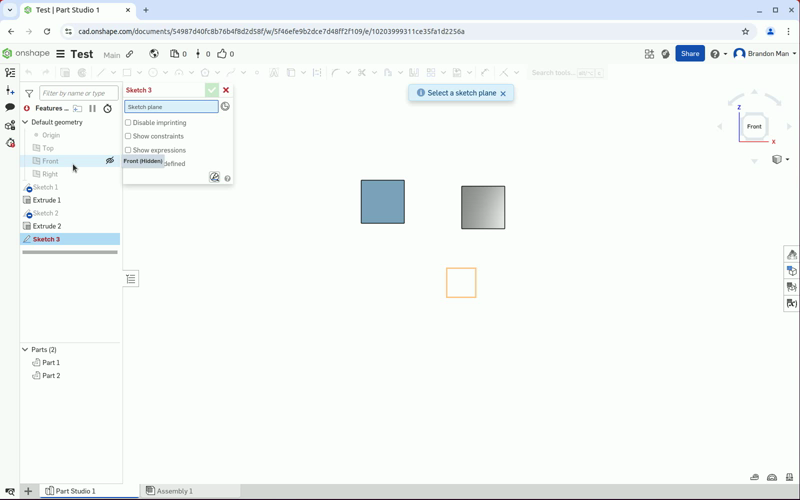
click(73, 163)
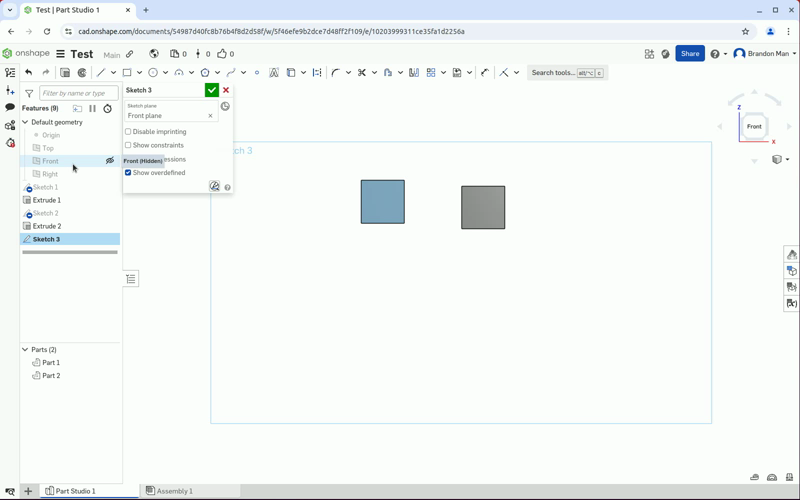
mouse_move(73, 352)
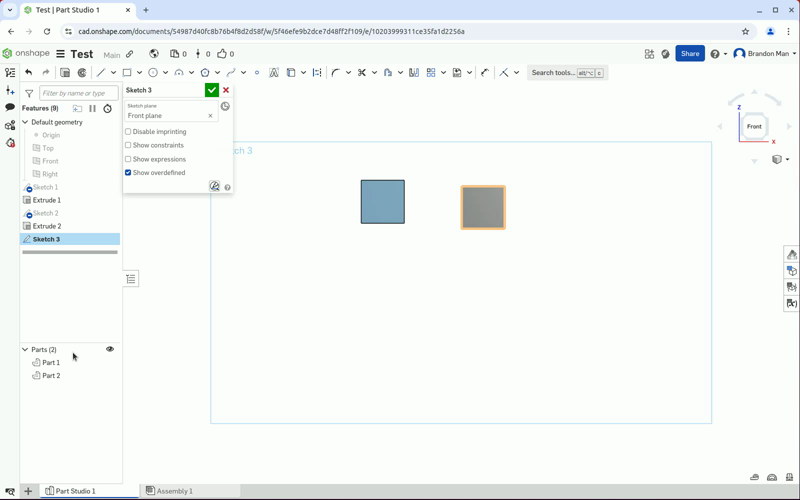
key(y)
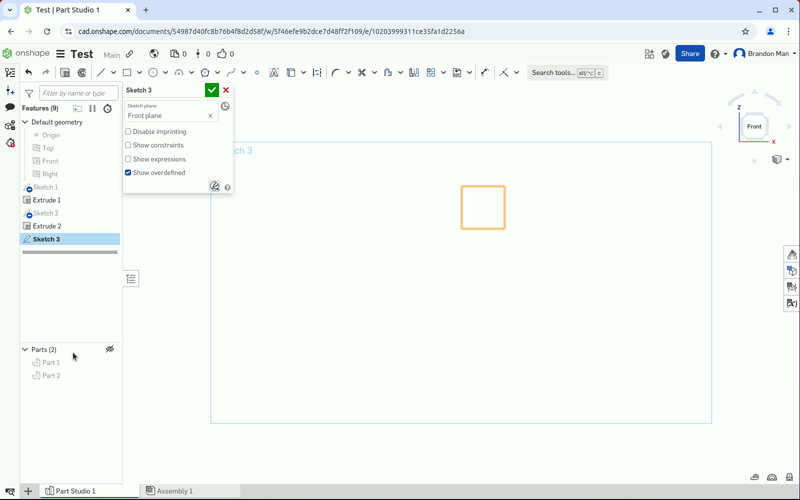
key(l)
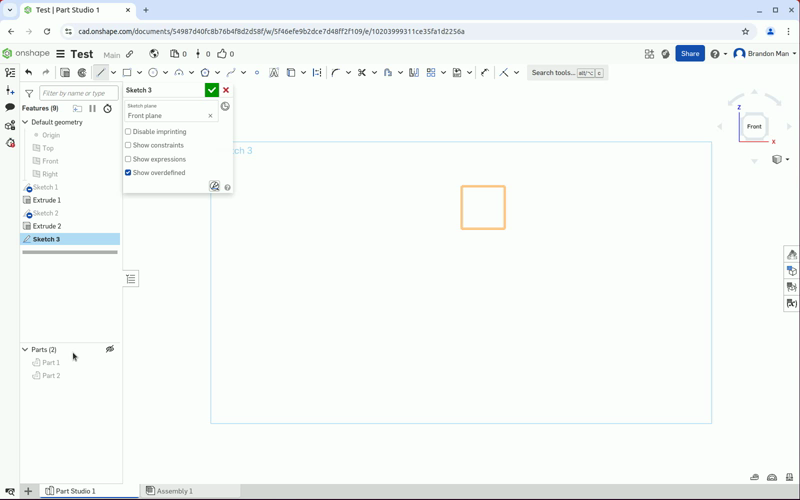
key_down(shift)
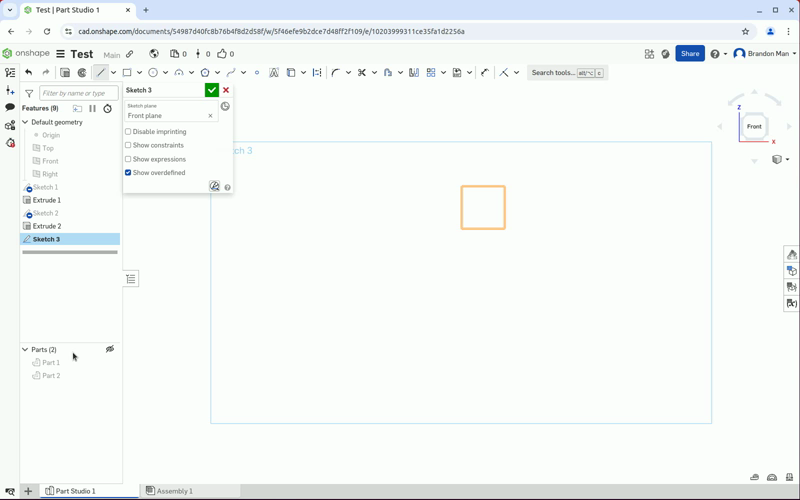
mouse_move(348, 336)
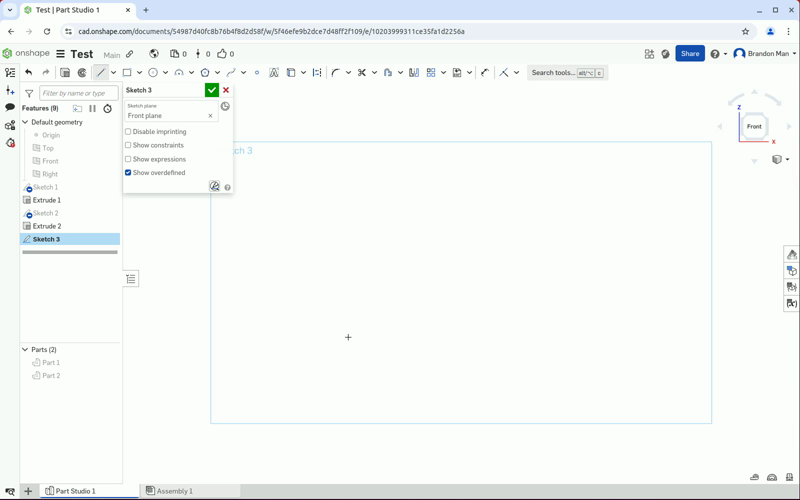
click(348, 336)
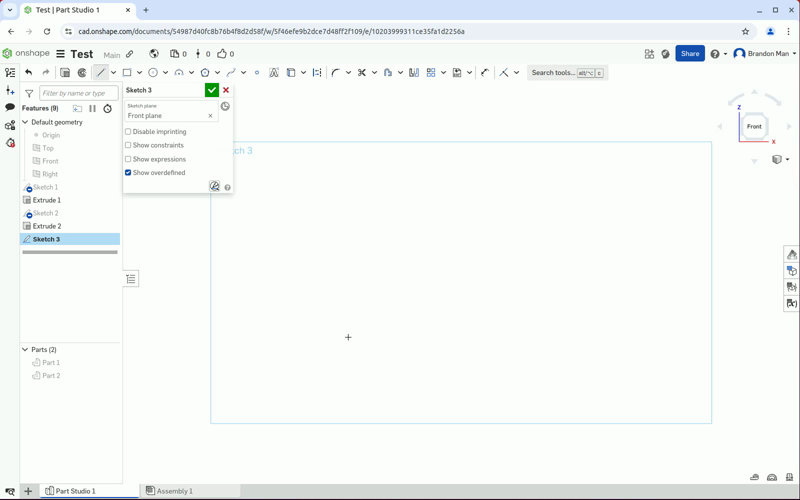
key_up(shift)
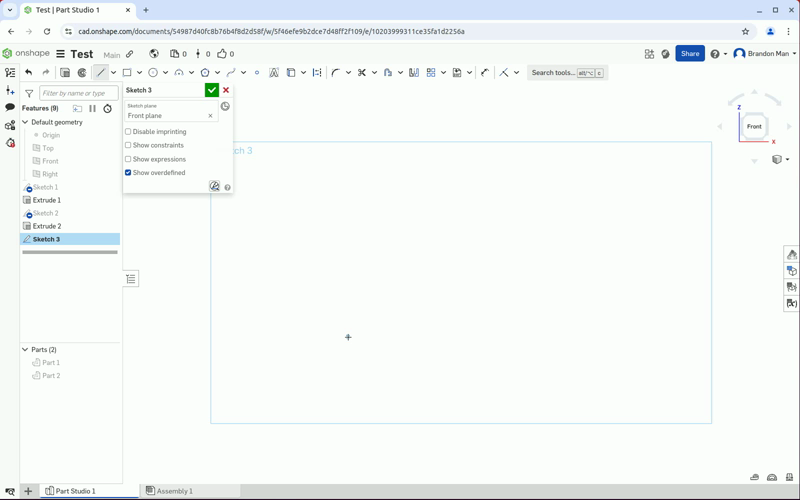
key_down(shift)
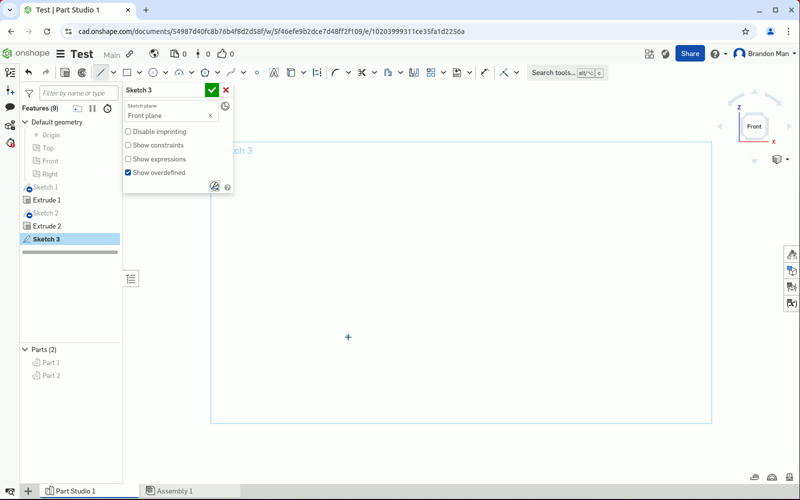
mouse_move(378, 336)
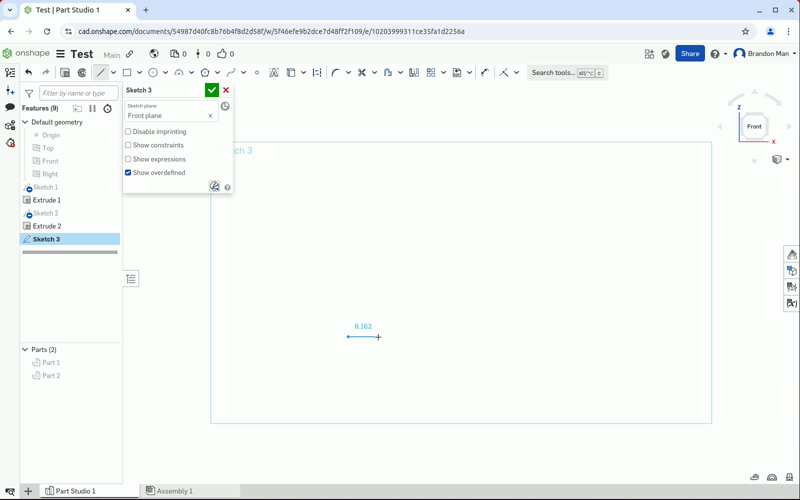
mouse_move(391, 336)
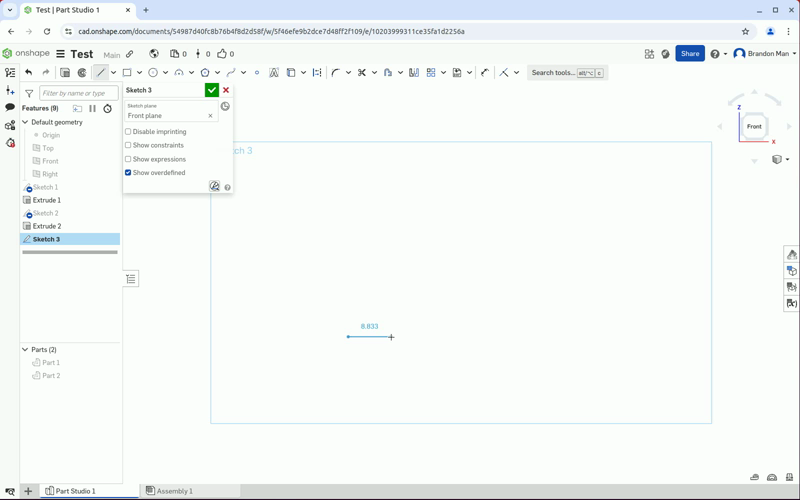
click(391, 336)
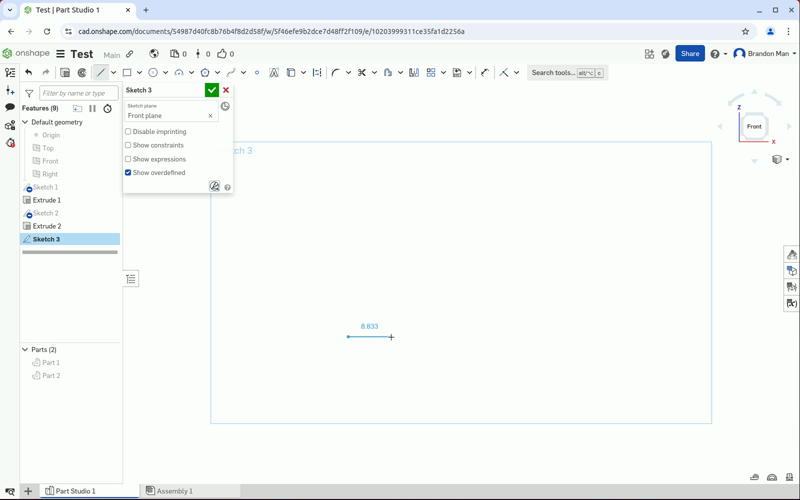
key_up(shift)
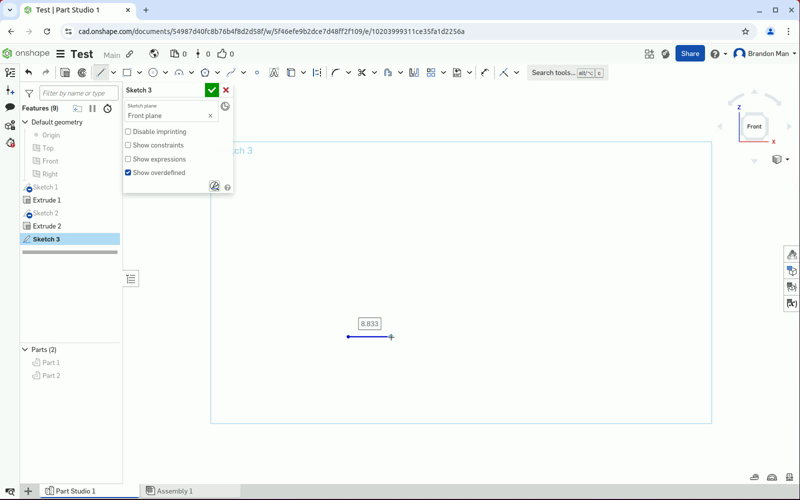
key_down(shift)
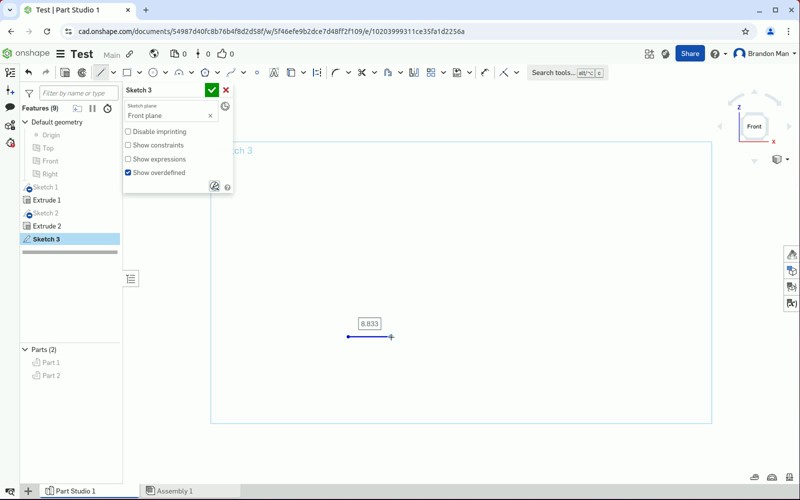
mouse_move(421, 336)
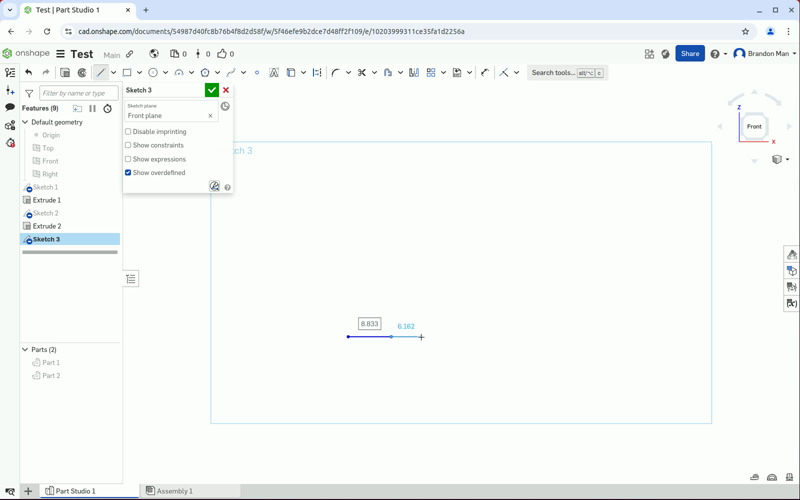
mouse_move(391, 293)
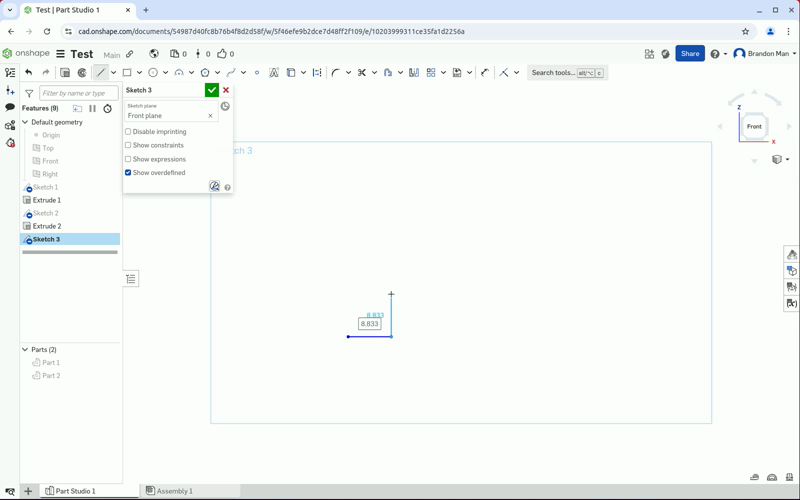
click(391, 293)
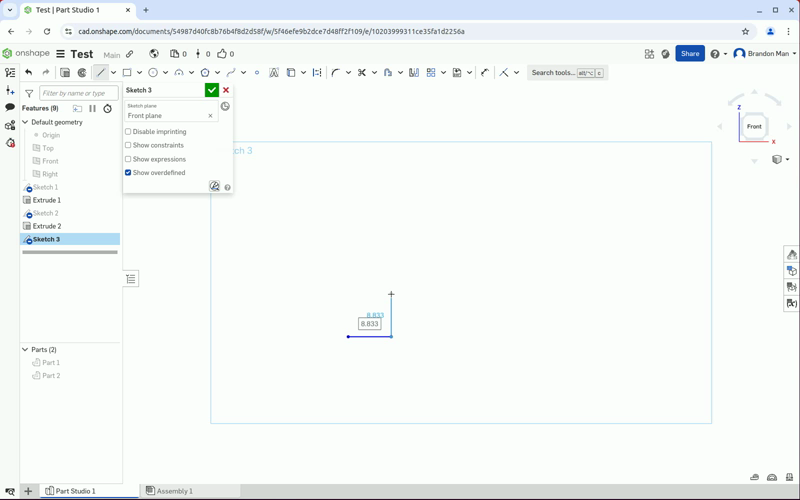
key_up(shift)
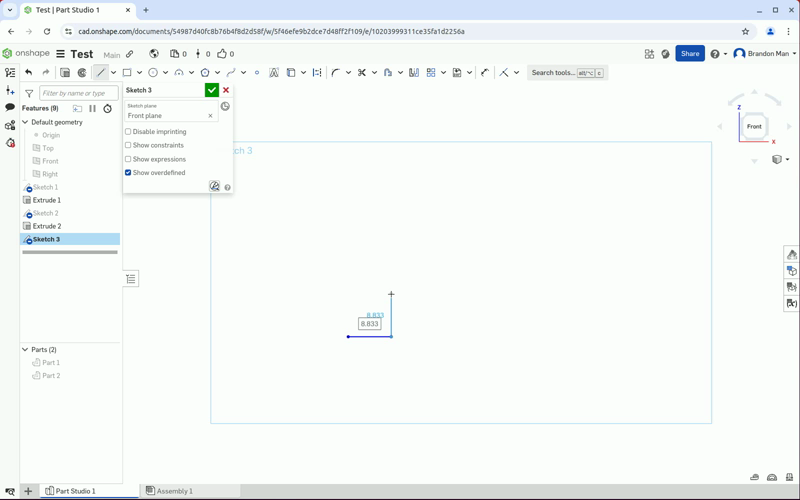
key_down(shift)
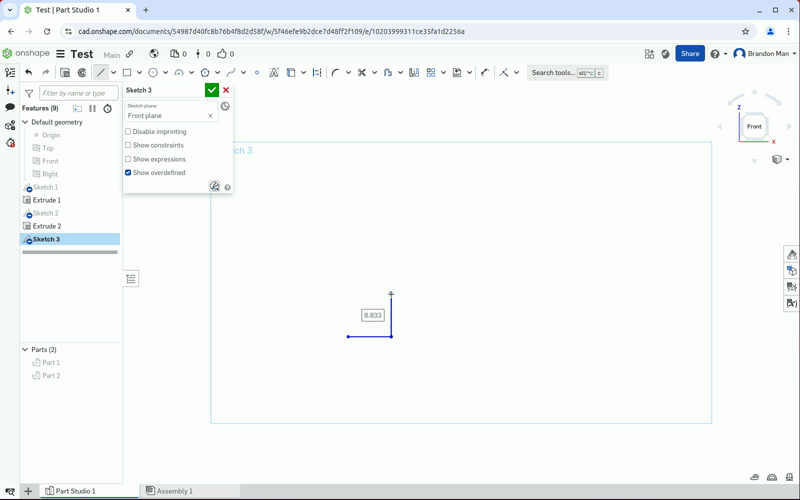
mouse_move(421, 293)
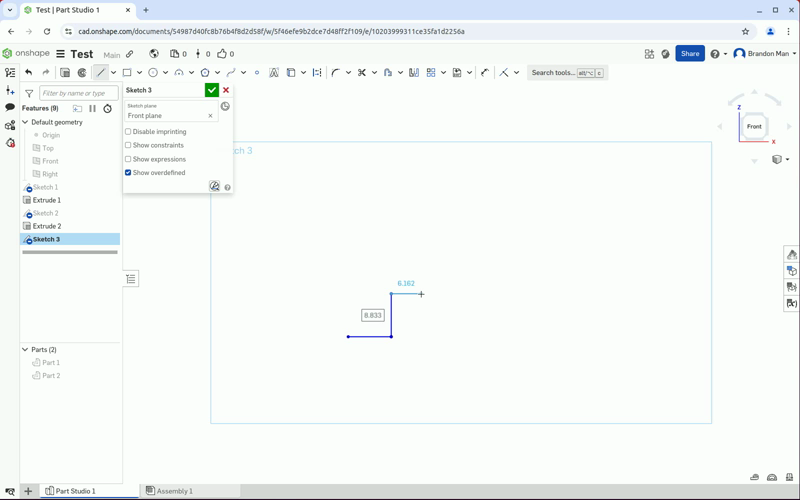
mouse_move(348, 293)
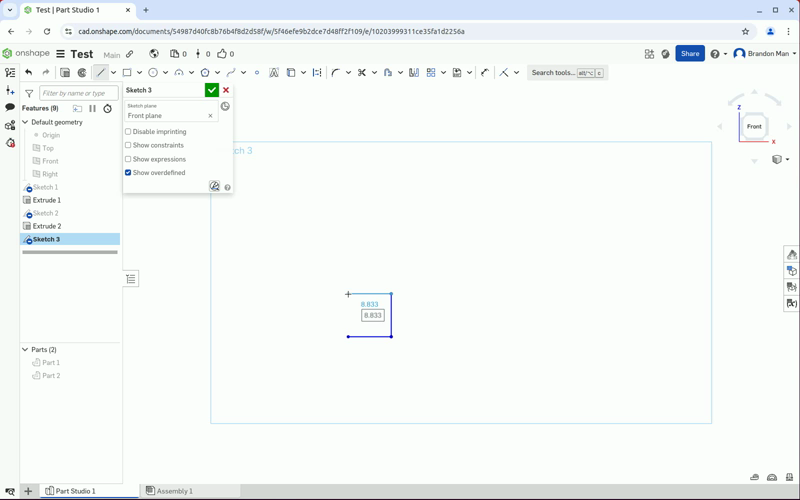
click(348, 293)
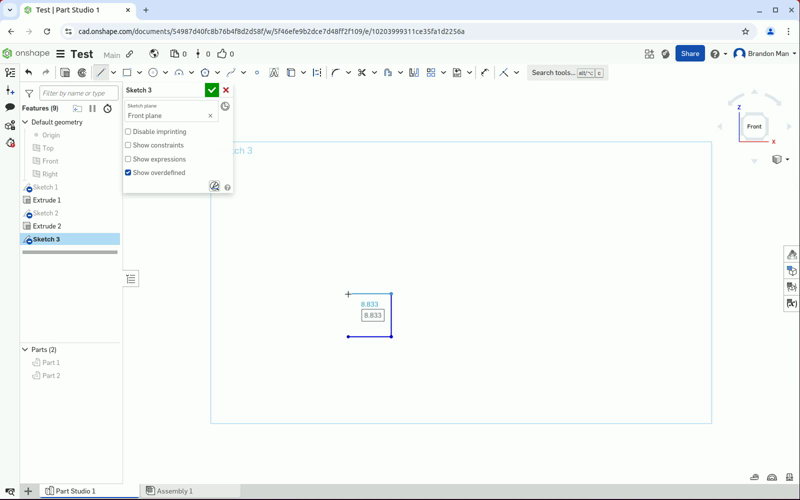
key_up(shift)
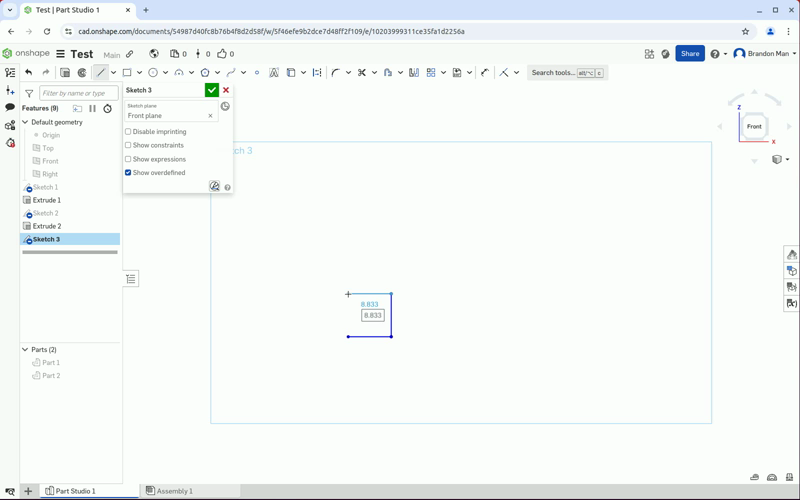
mouse_move(378, 293)
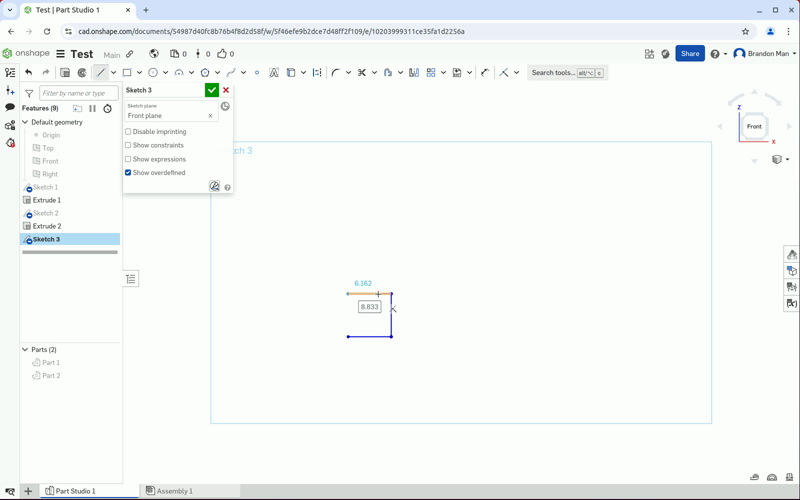
key_down(shift)
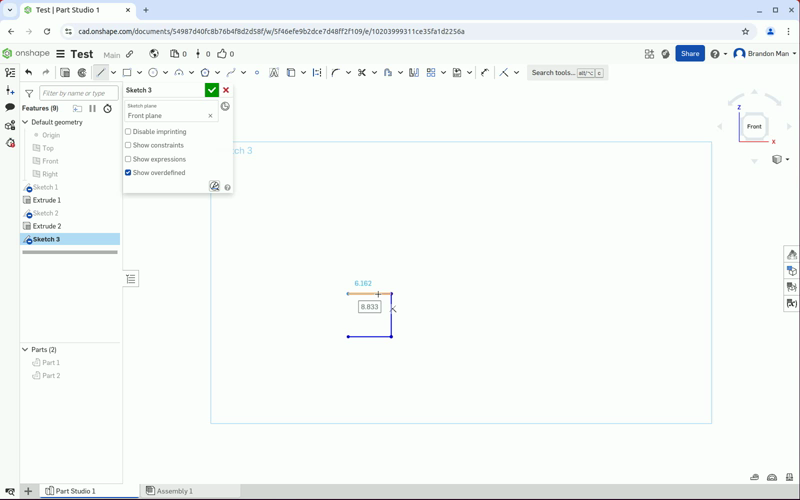
mouse_move(348, 336)
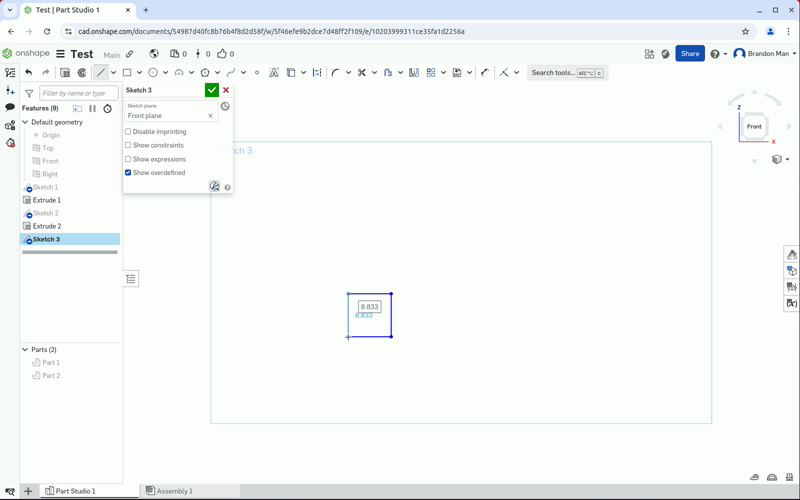
key_up(shift)
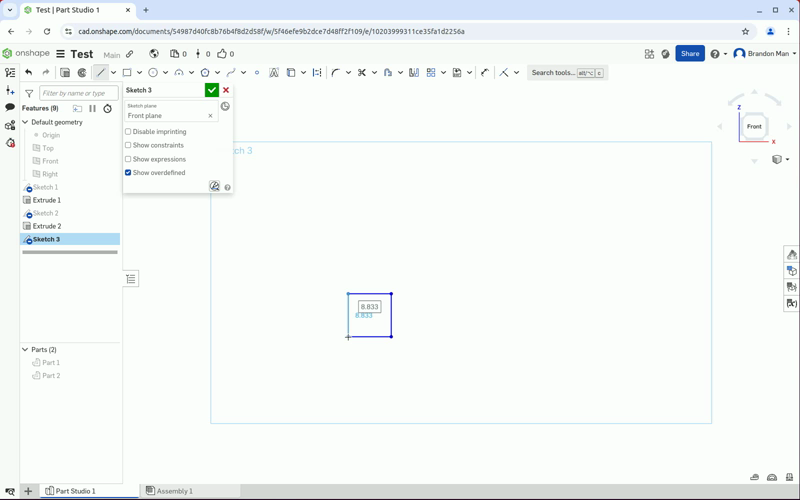
click(348, 336)
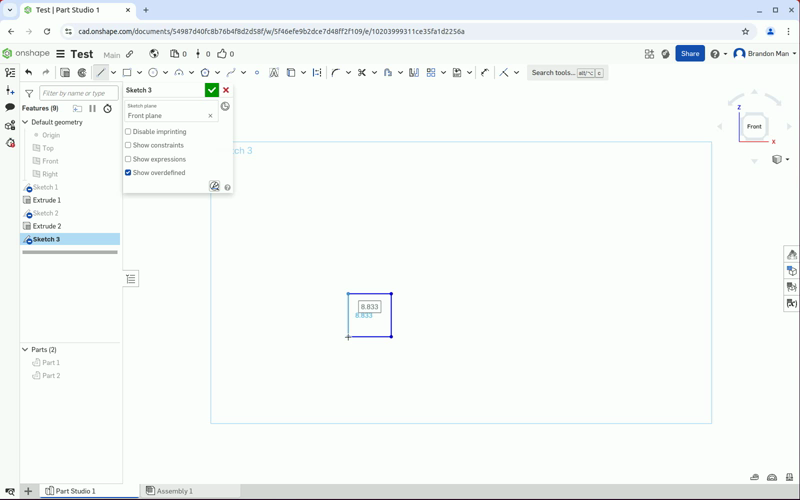
key(esc)
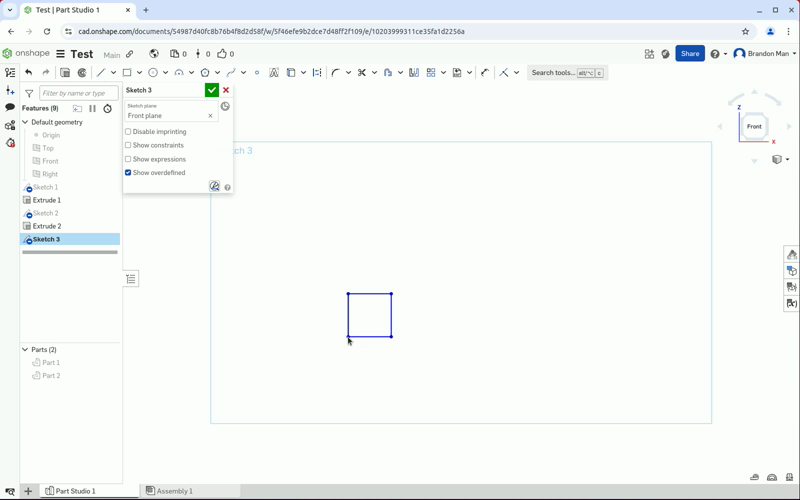
mouse_move(355, 320)
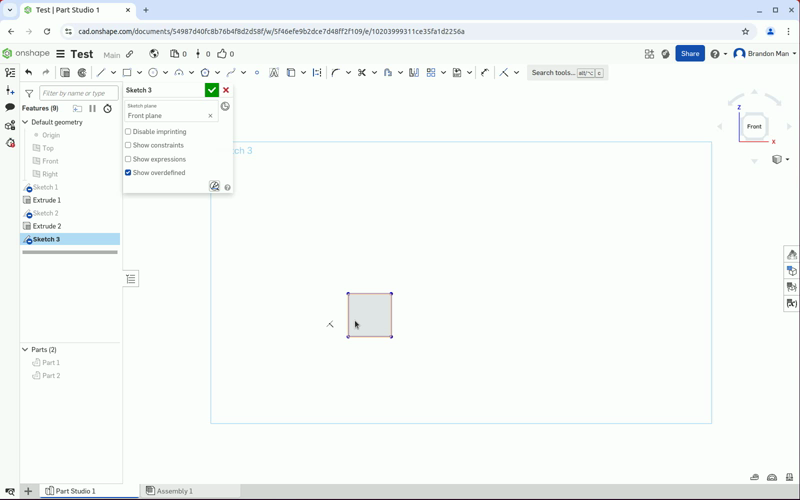
click(355, 320)
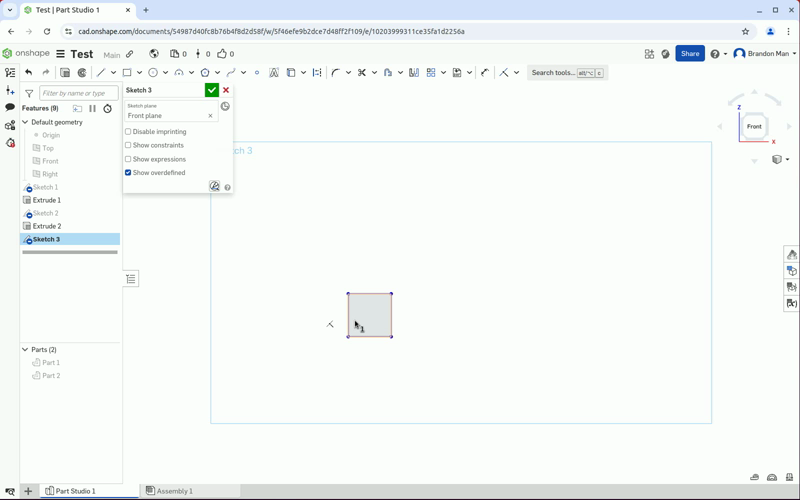
mouse_move(73, 352)
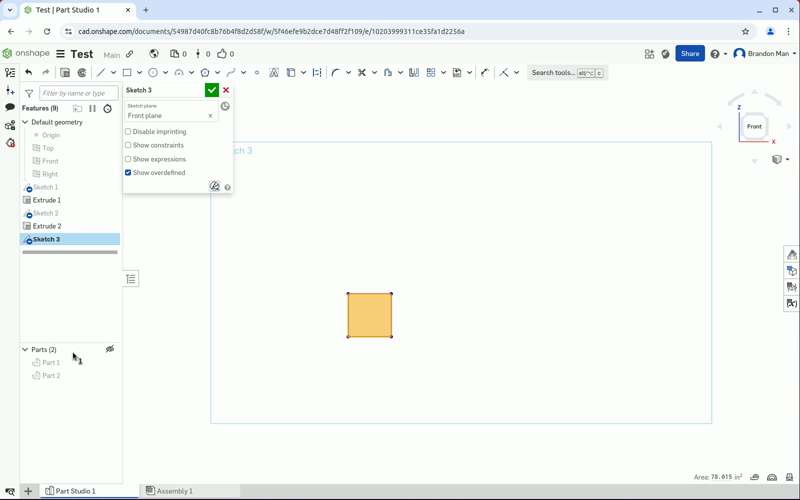
key(shift+y)
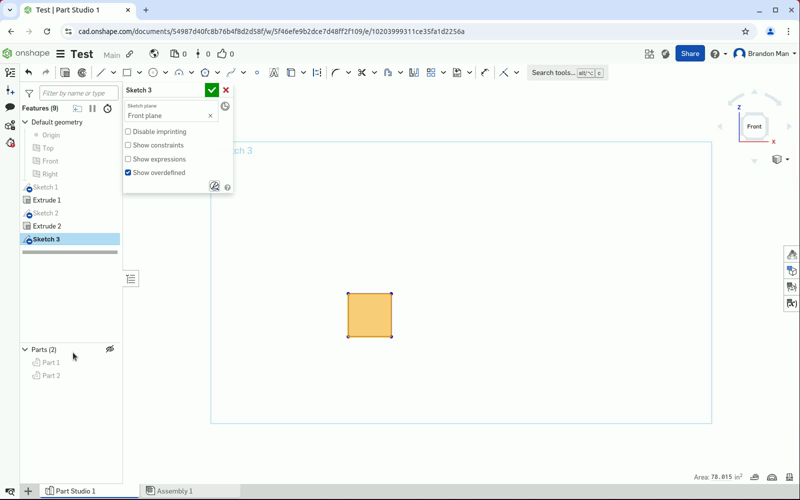
key(shift+e)
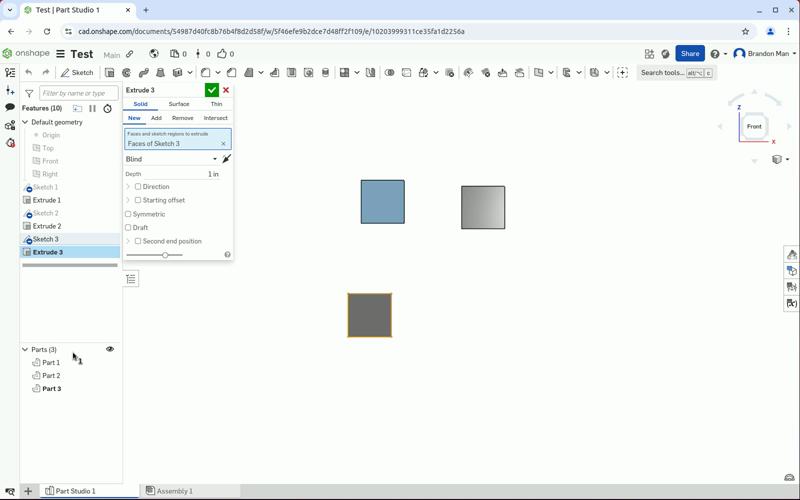
mouse_move(143, 106)
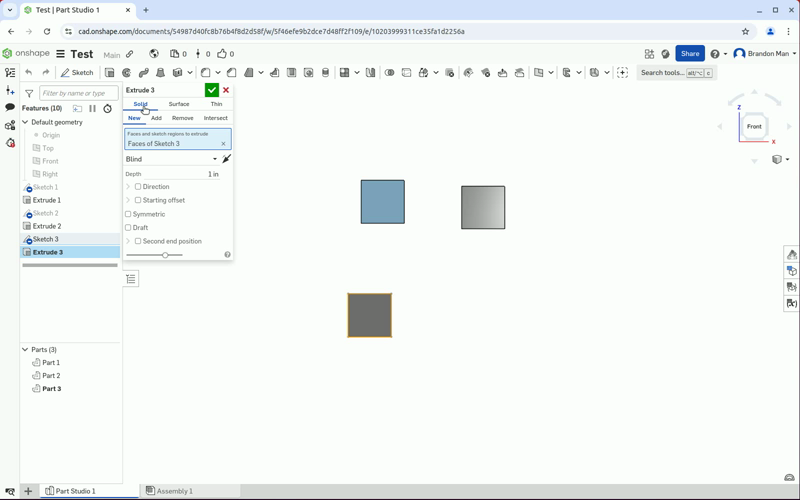
click(143, 106)
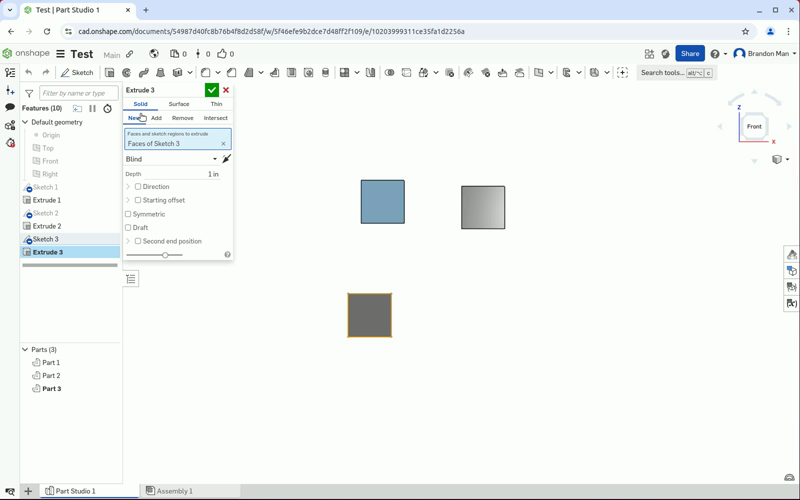
mouse_move(137, 120)
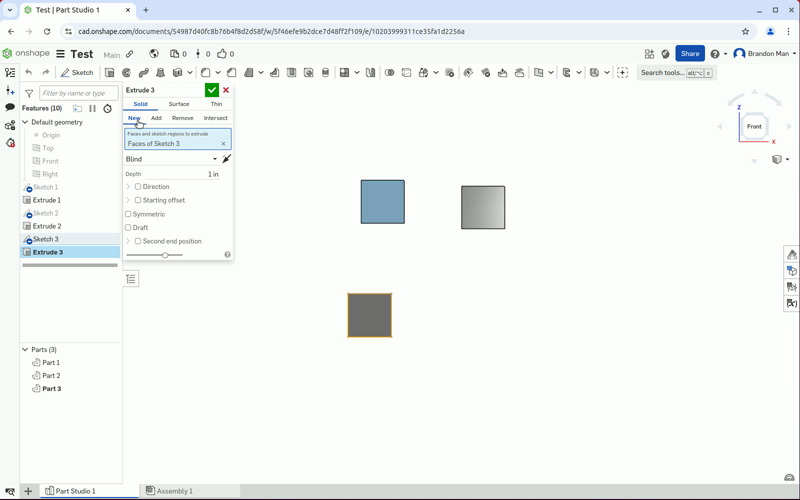
click(137, 120)
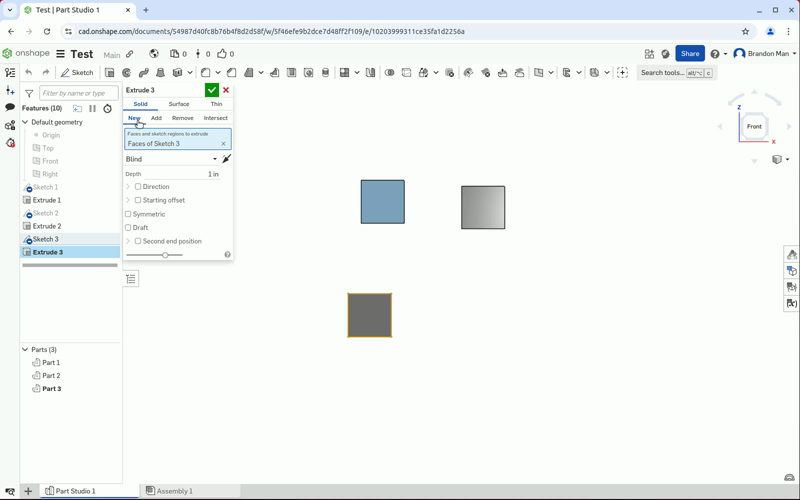
key(tab, 4)
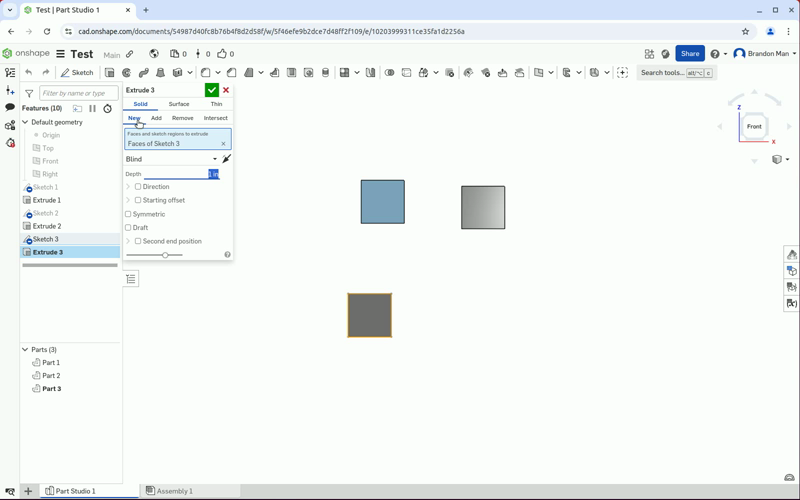
text(8.666)
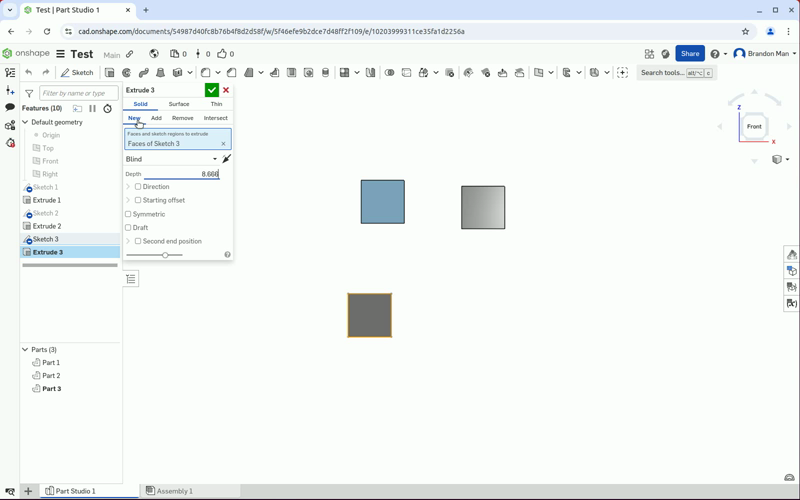
key(enter)
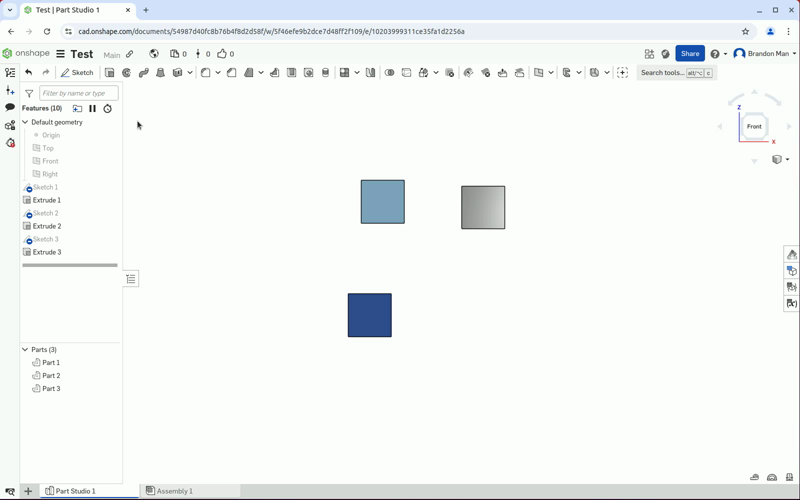
key(shift+h)
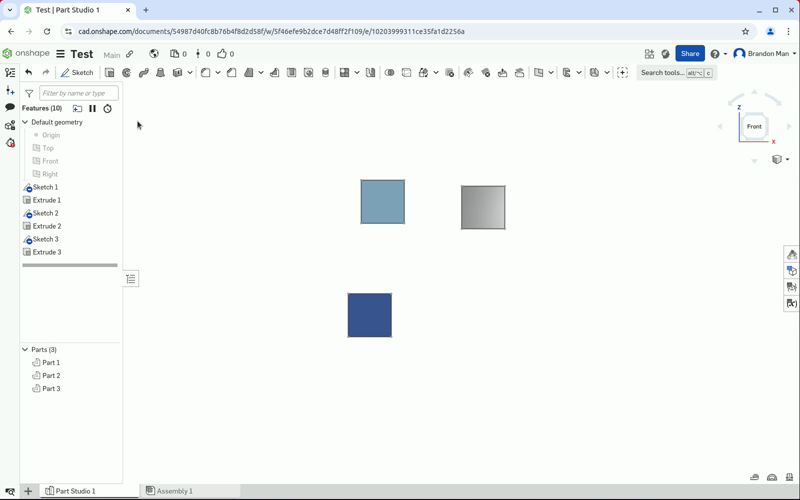
key(shift+h)
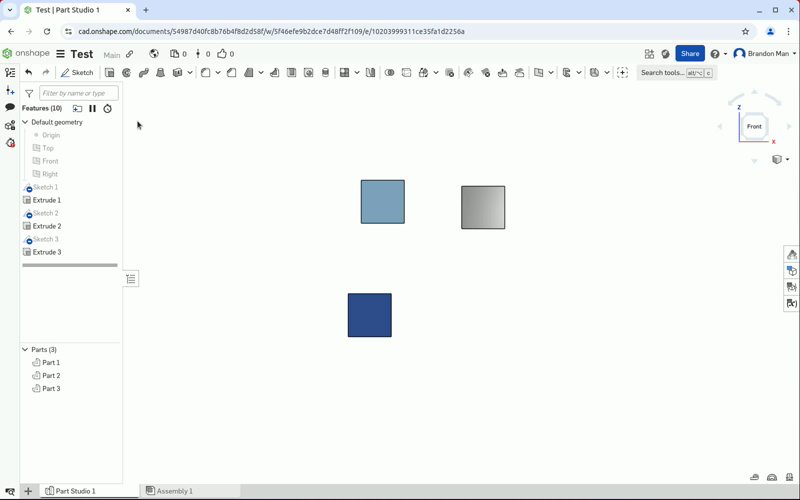
mouse_move(73, 189)
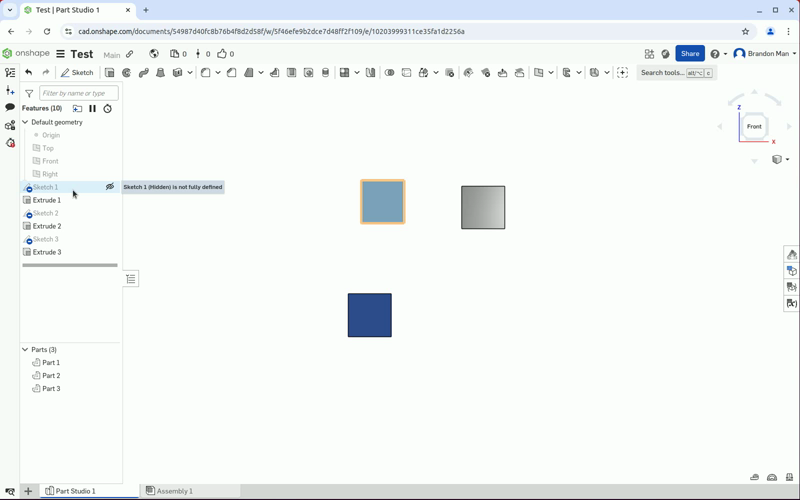
click(73, 189)
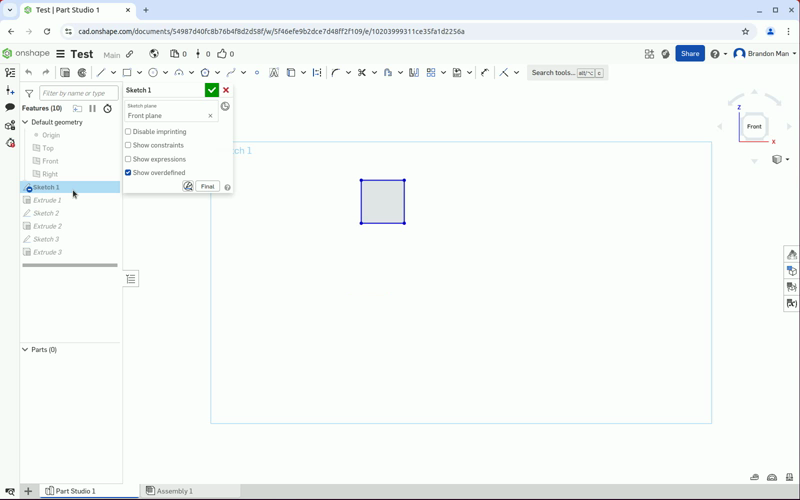
mouse_move(229, 92)
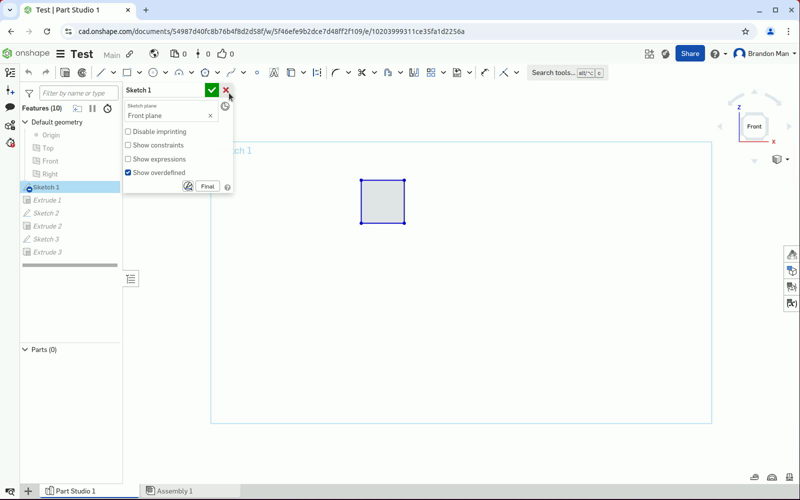
click(229, 92)
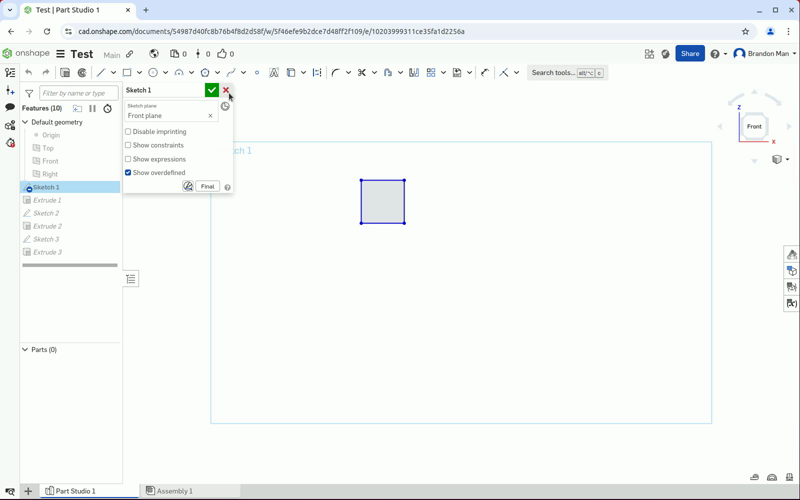
key(shift+s)
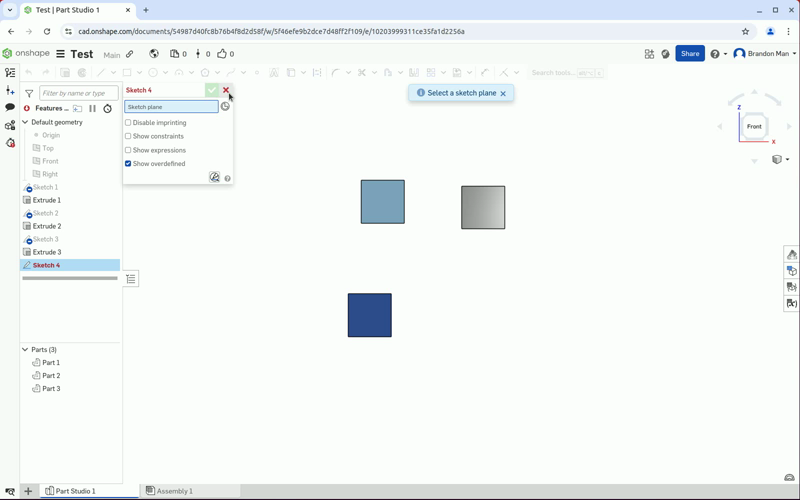
mouse_move(73, 163)
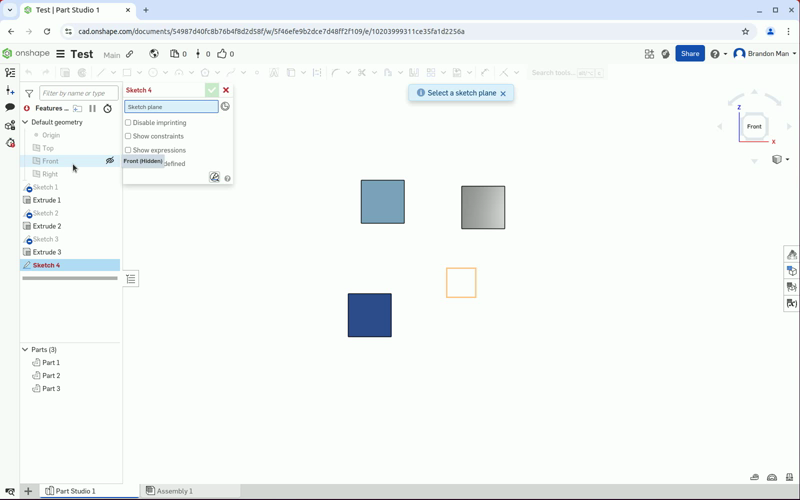
click(73, 163)
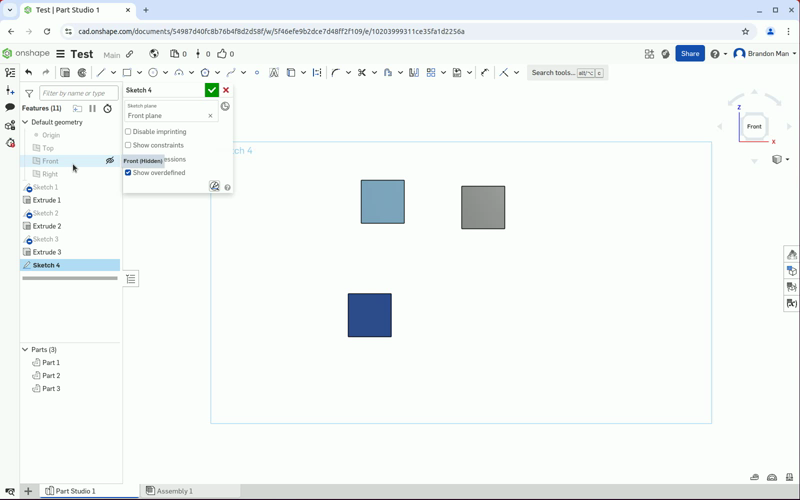
mouse_move(73, 352)
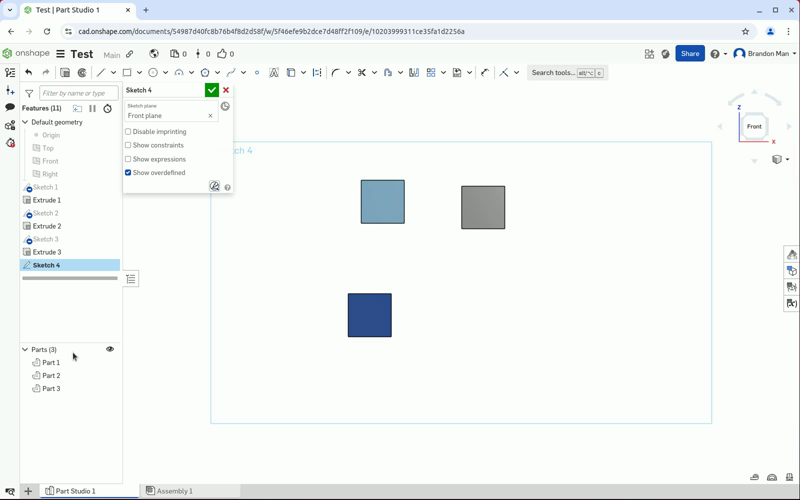
key(y)
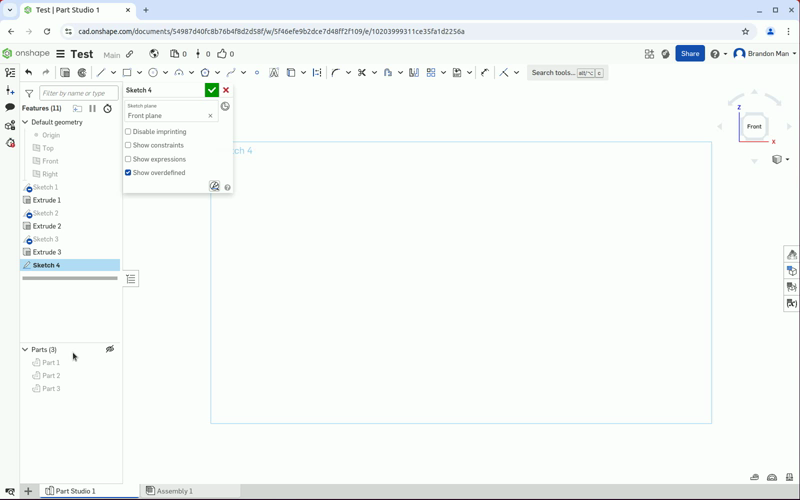
key(l)
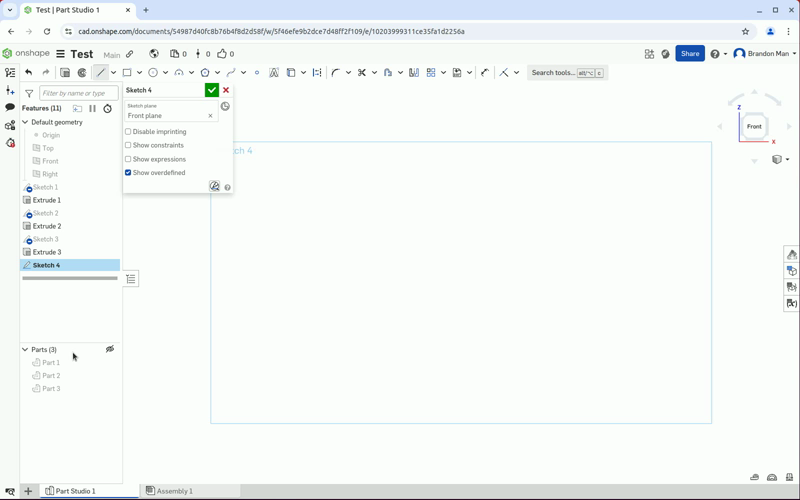
key_down(shift)
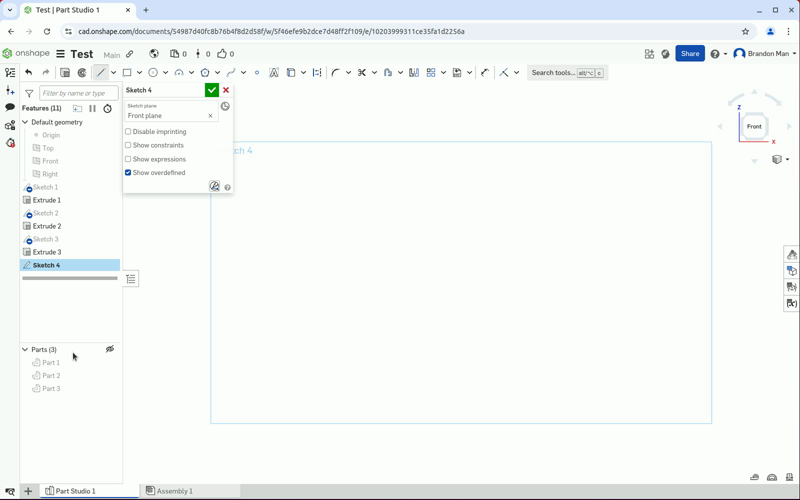
mouse_move(418, 366)
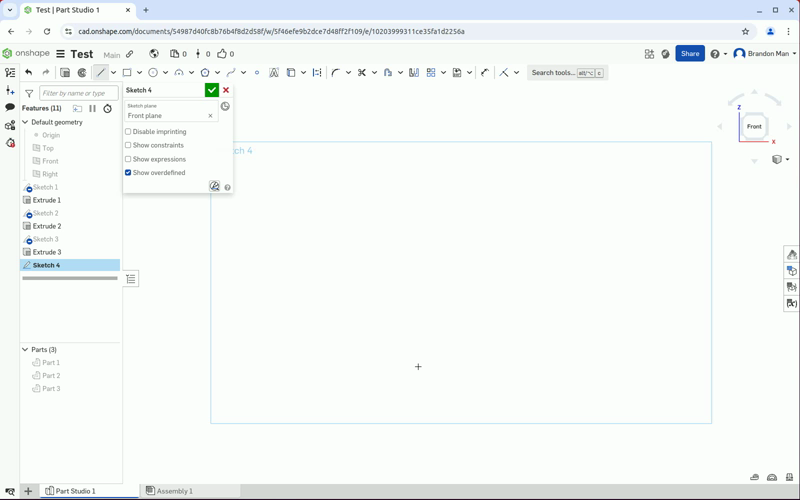
click(418, 366)
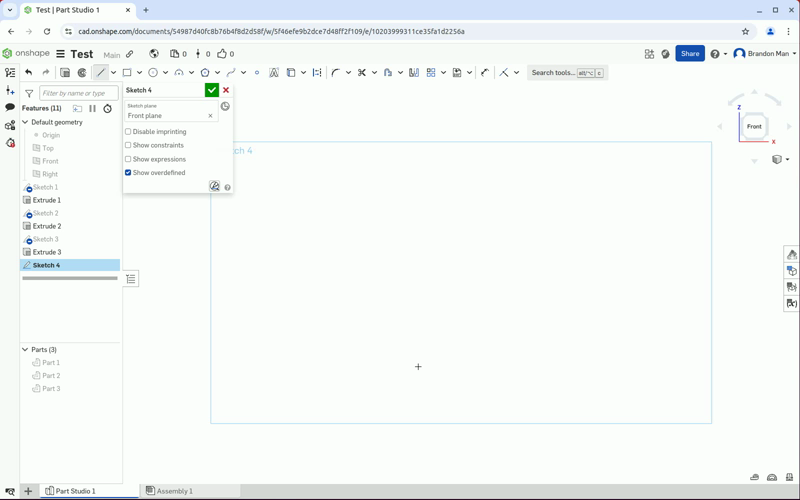
key_up(shift)
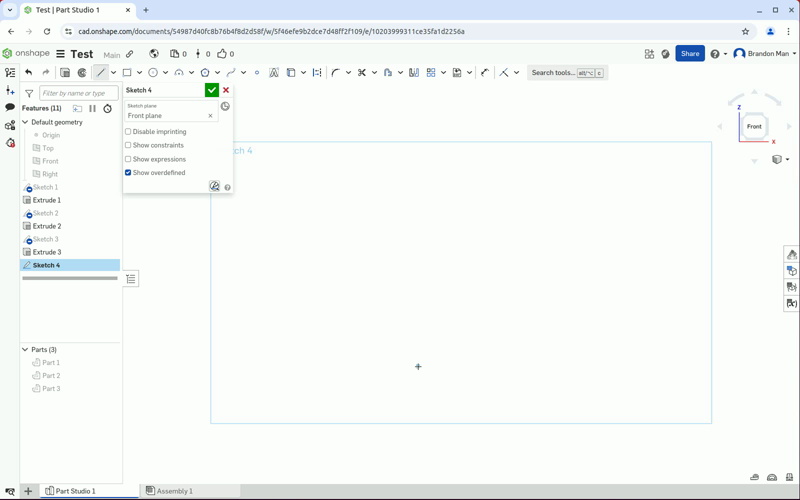
key_down(shift)
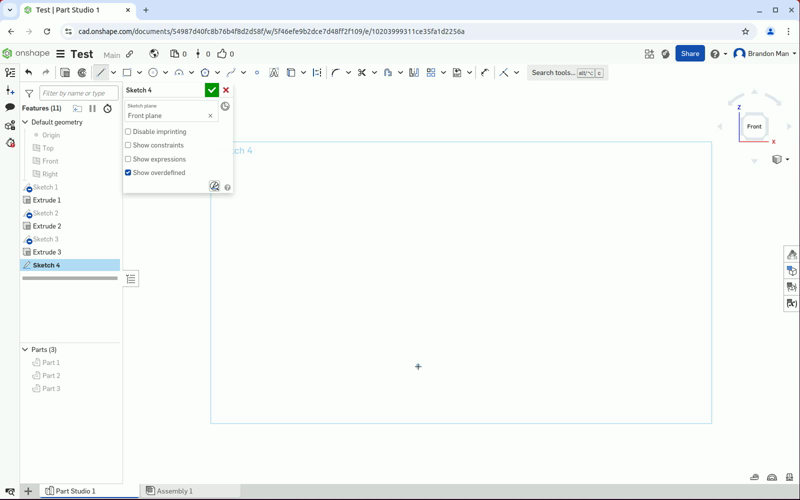
mouse_move(448, 366)
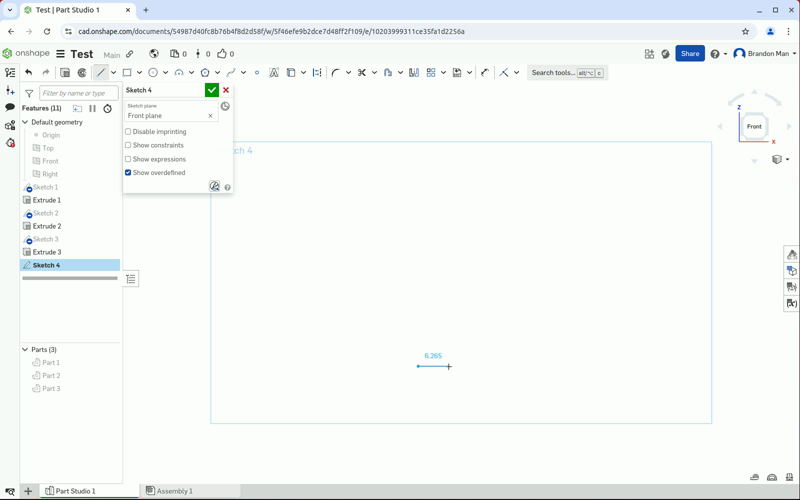
mouse_move(461, 366)
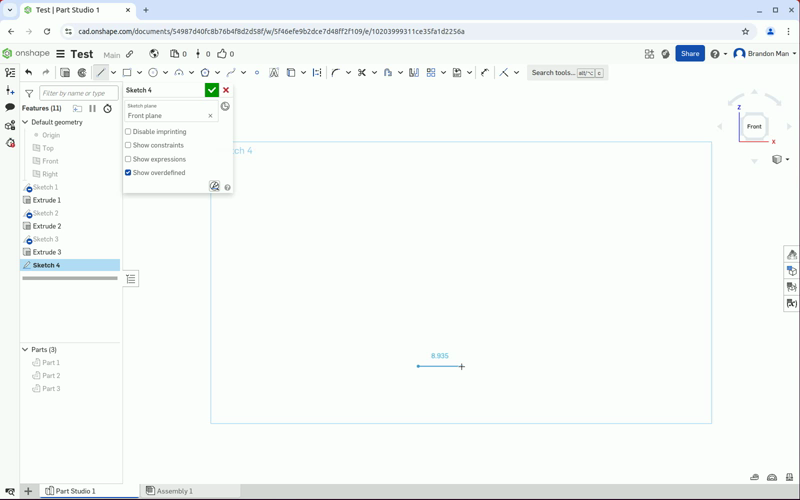
click(461, 366)
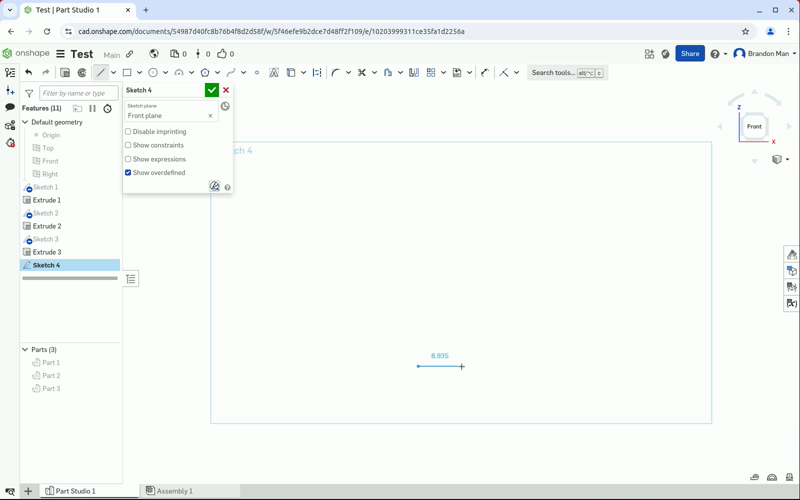
key_up(shift)
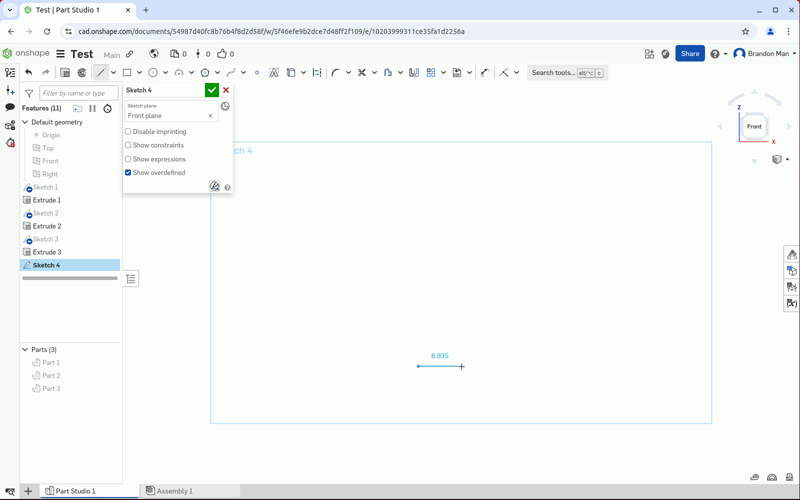
key_down(shift)
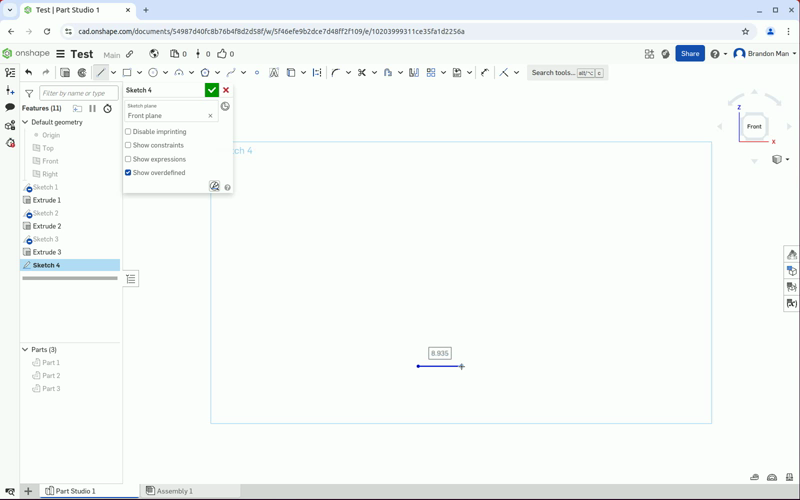
mouse_move(491, 366)
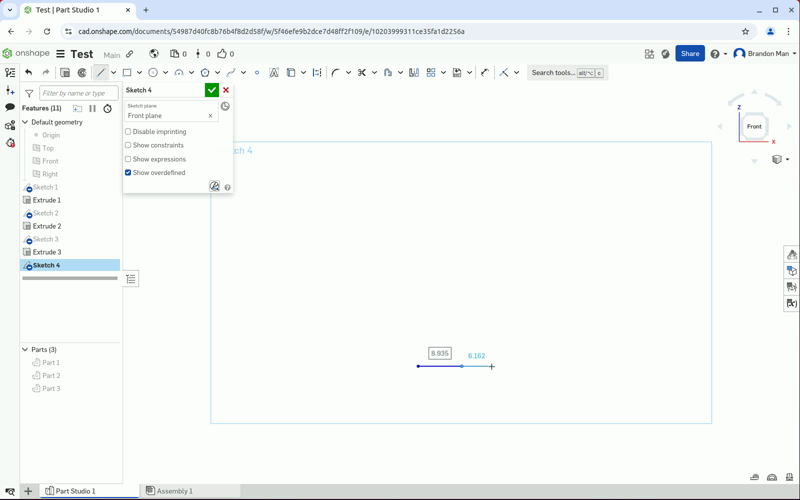
mouse_move(461, 323)
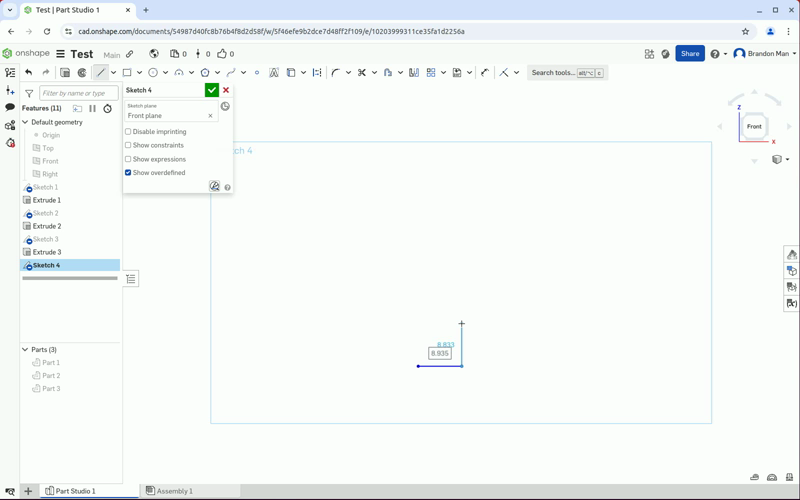
click(461, 323)
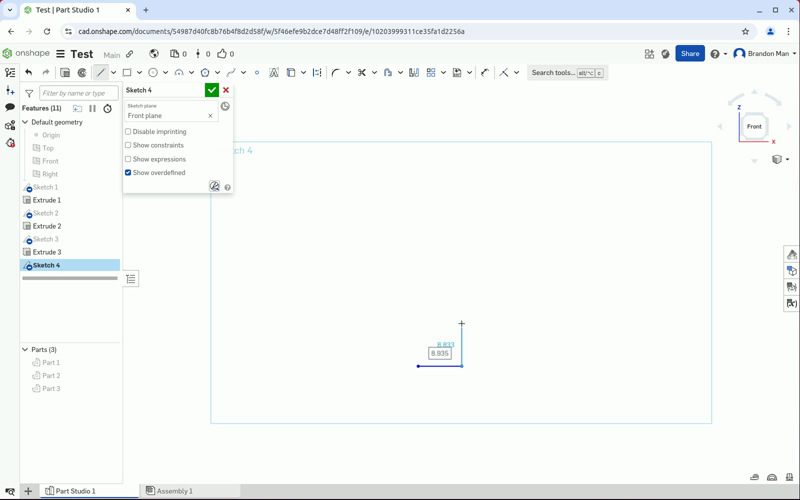
key_up(shift)
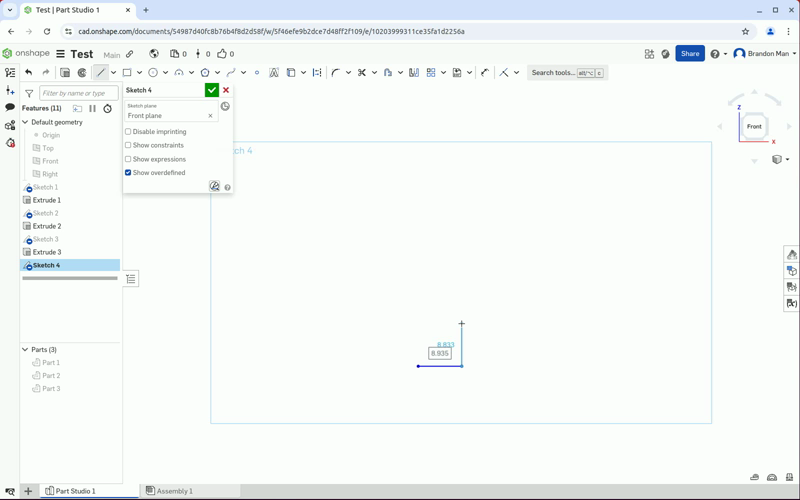
key_down(shift)
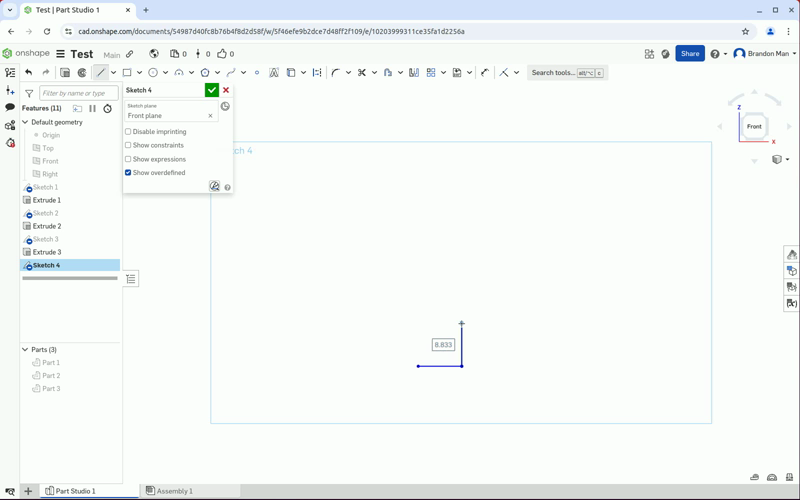
mouse_move(491, 323)
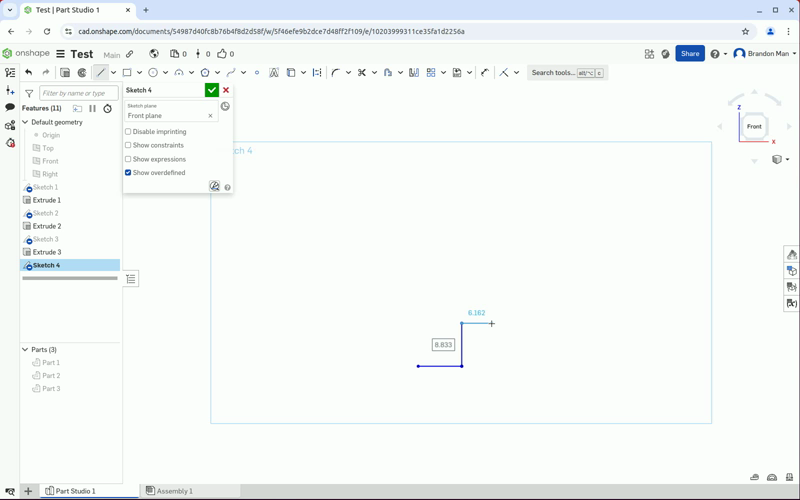
mouse_move(418, 323)
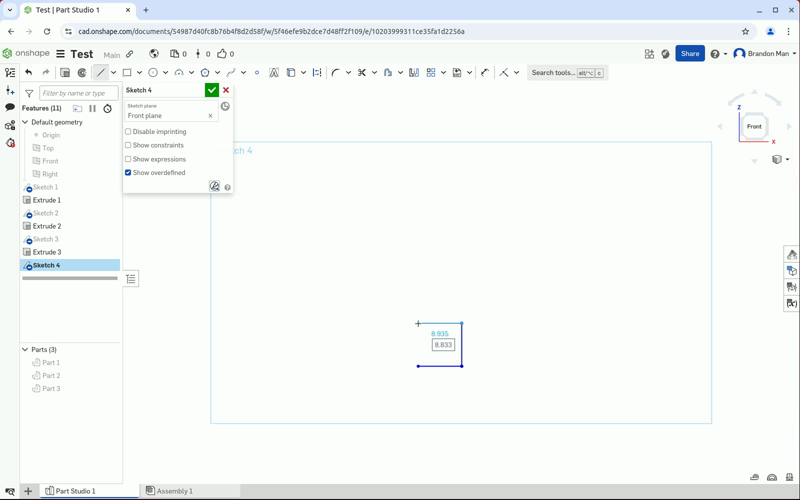
click(418, 323)
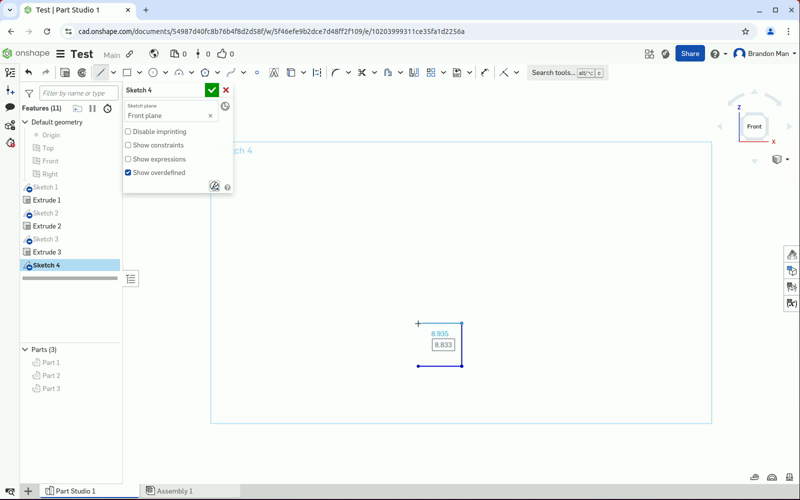
key_up(shift)
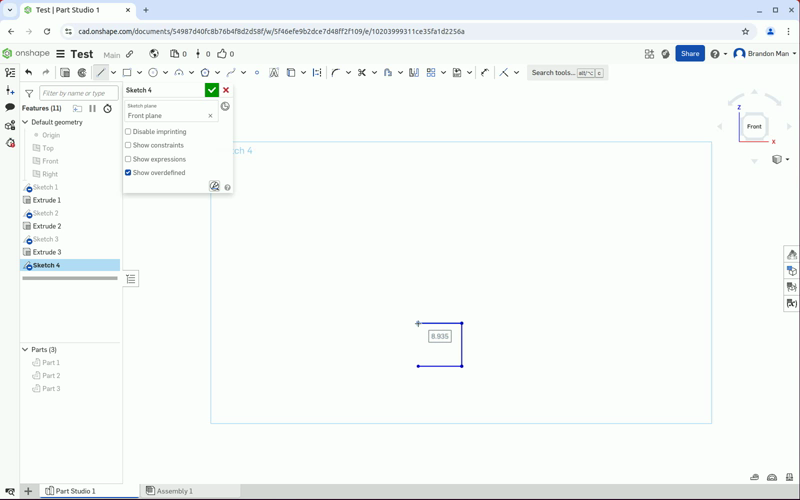
mouse_move(448, 323)
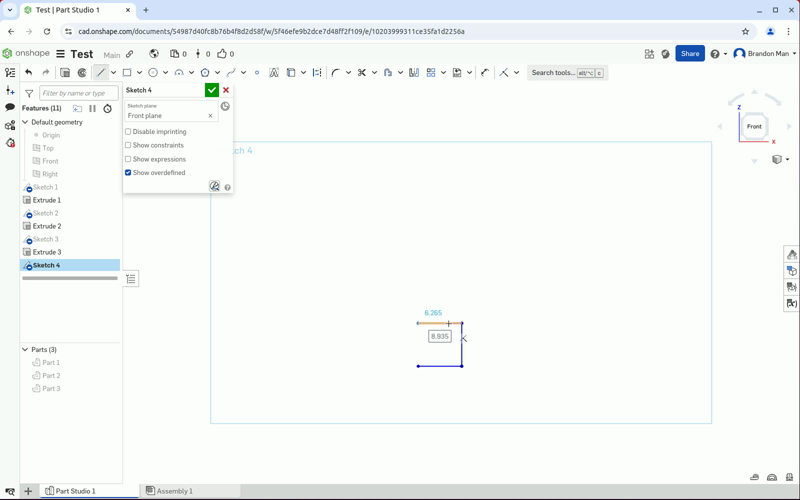
key_down(shift)
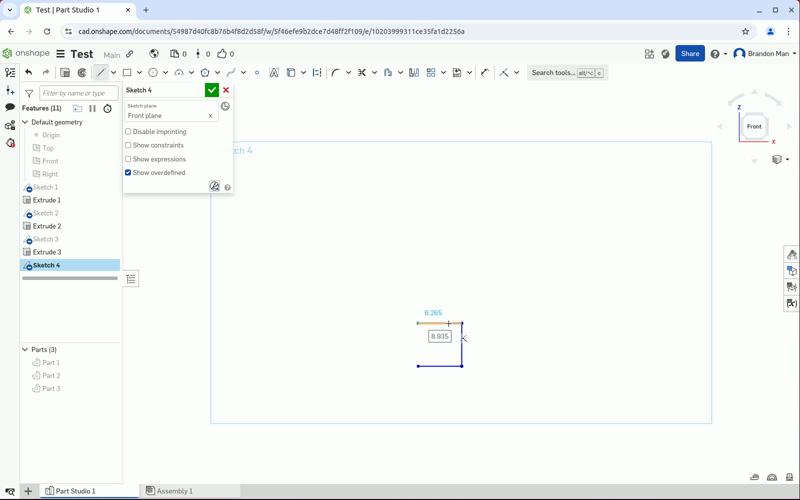
mouse_move(418, 366)
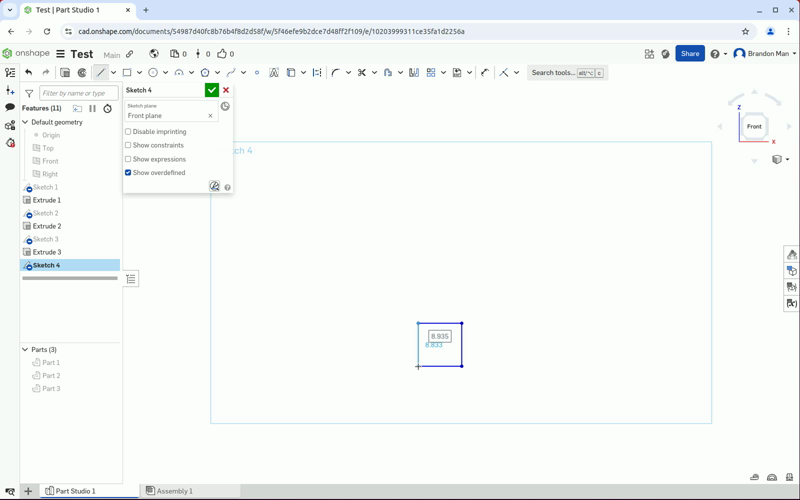
key_up(shift)
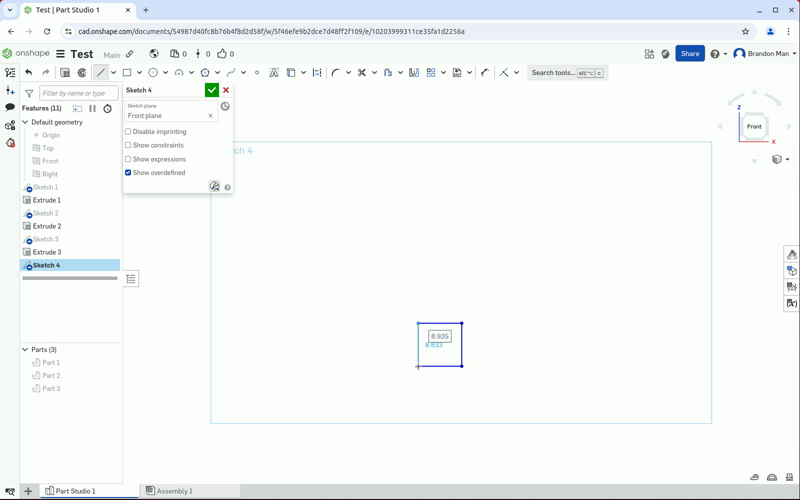
click(418, 366)
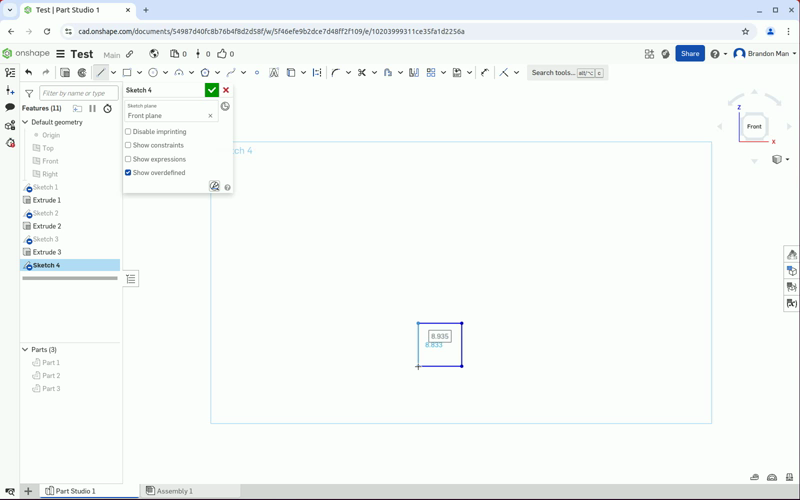
key(esc)
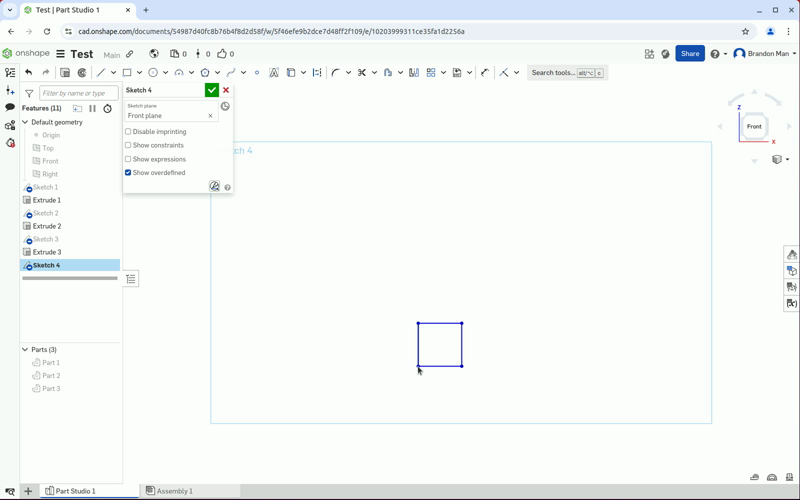
mouse_move(449, 334)
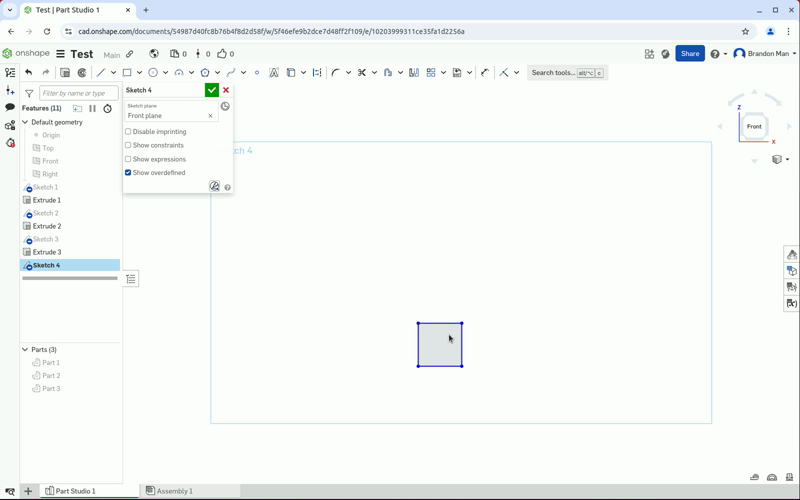
click(449, 334)
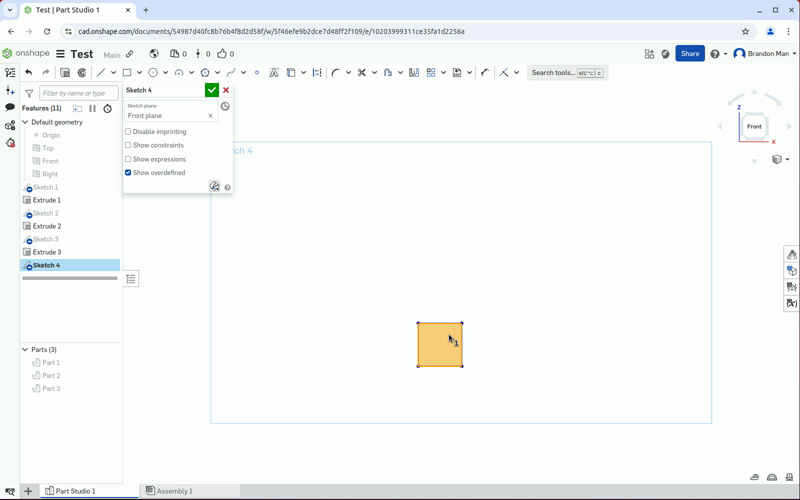
mouse_move(73, 352)
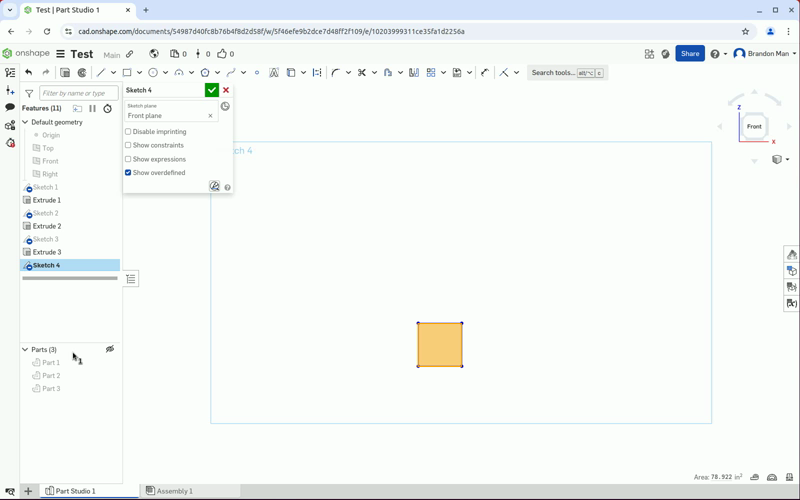
key(shift+y)
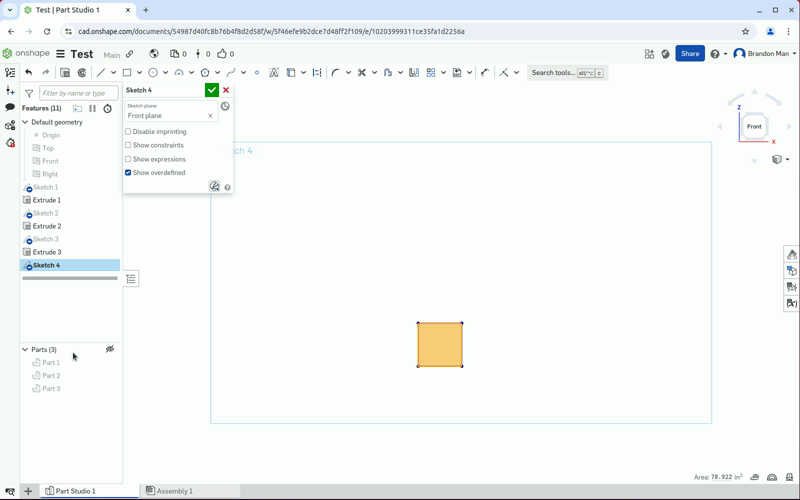
key(shift+e)
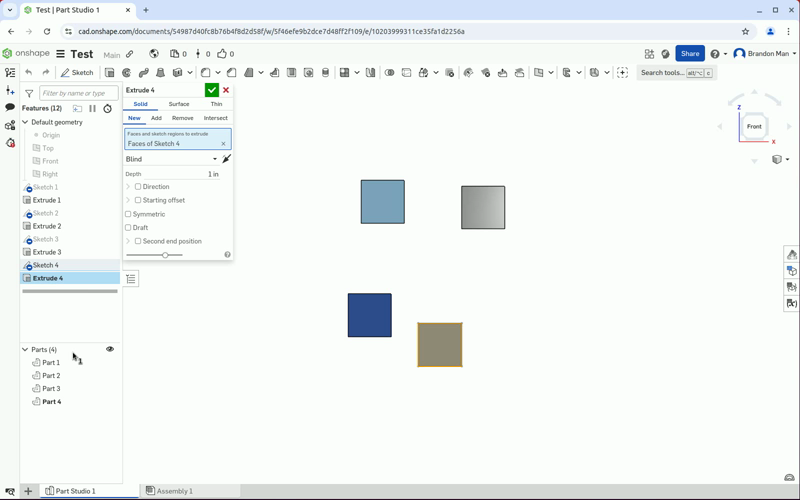
mouse_move(143, 106)
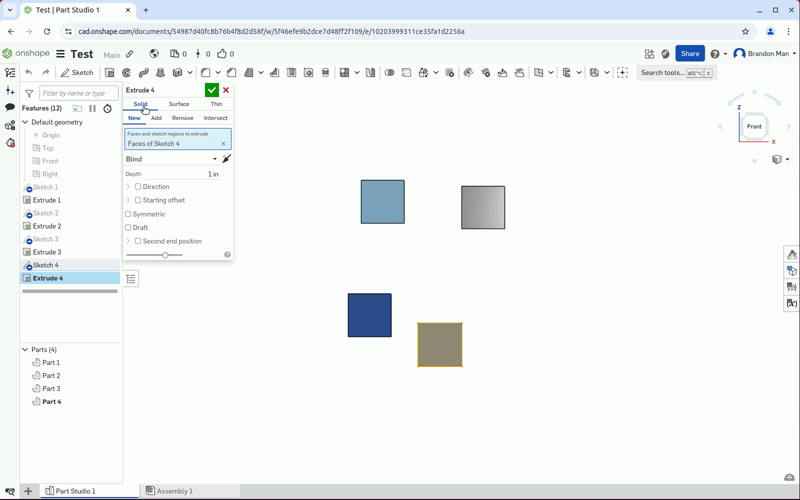
click(143, 106)
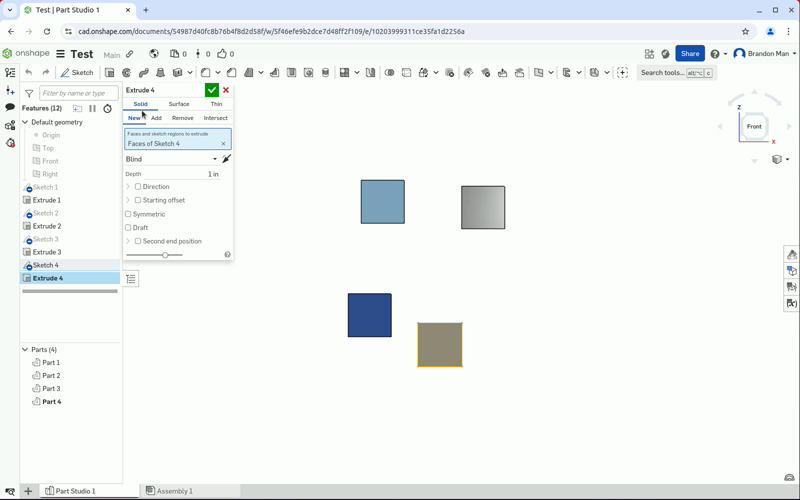
mouse_move(137, 120)
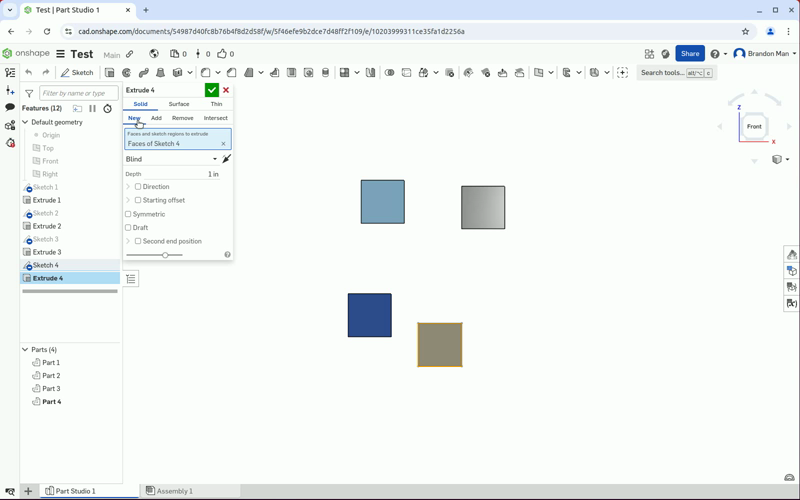
click(137, 120)
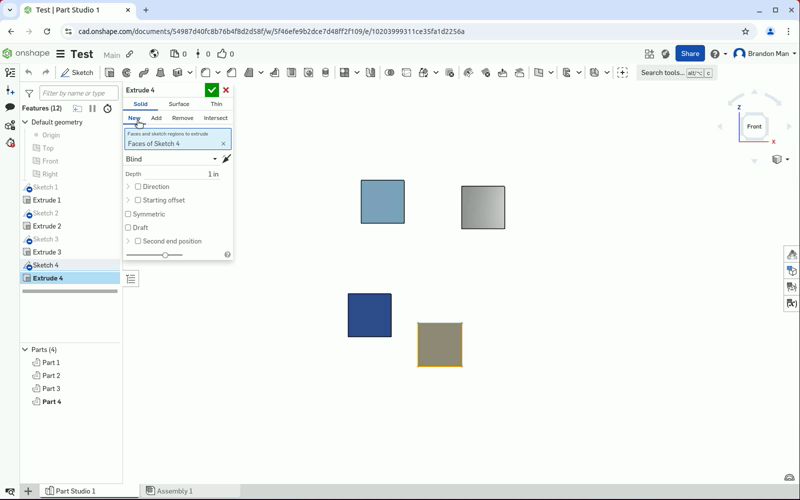
key(tab, 4)
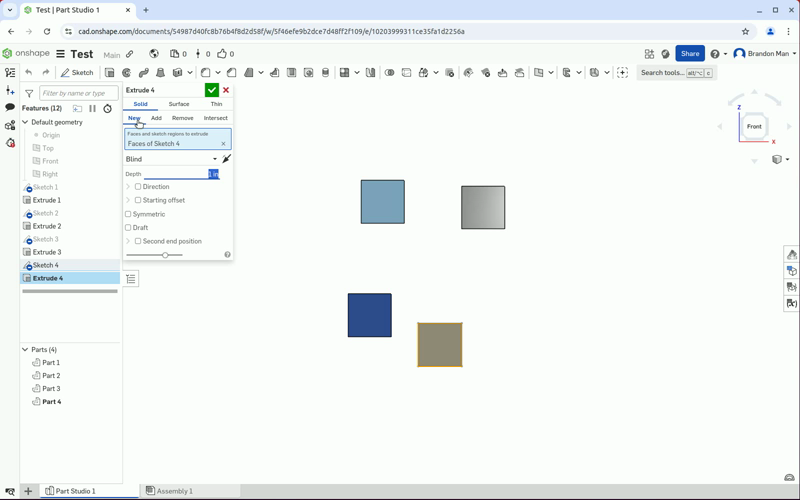
text(8.666)
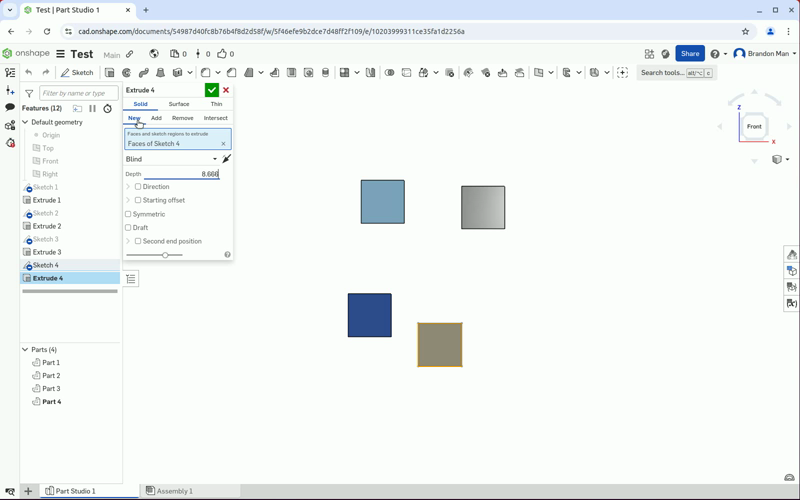
key(enter)
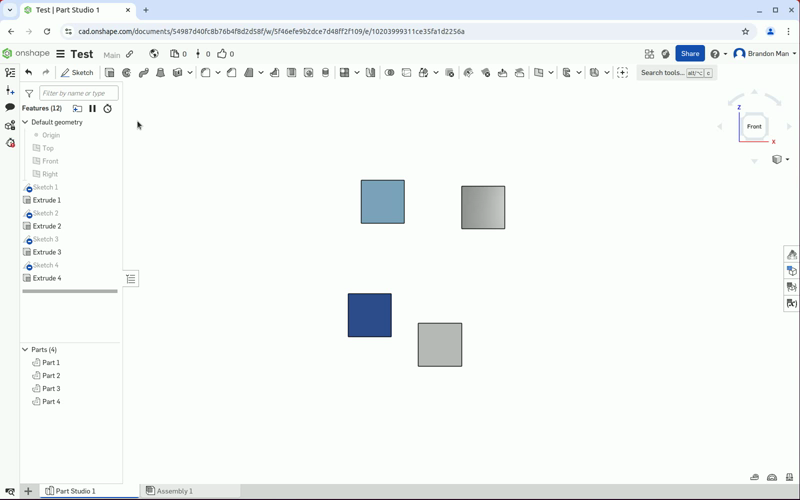
key(shift+h)
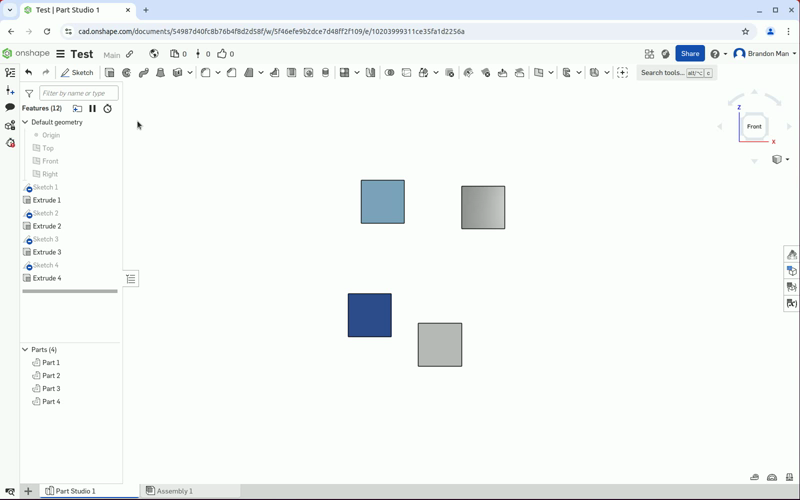
key(shift+h)
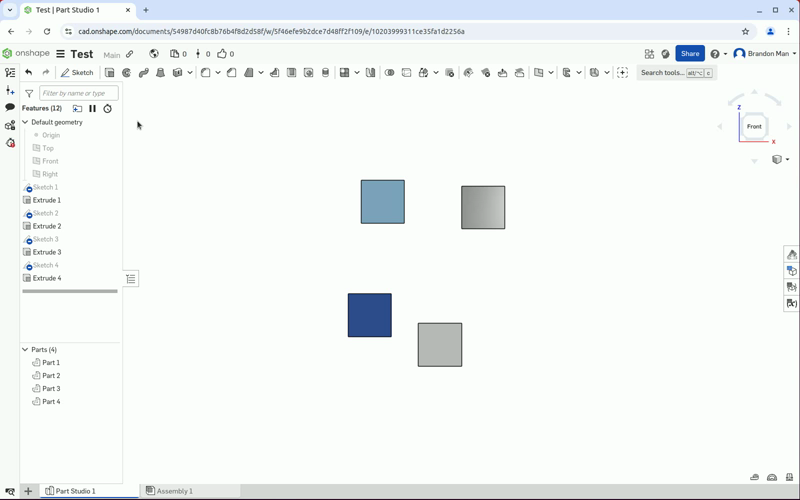
mouse_move(73, 189)
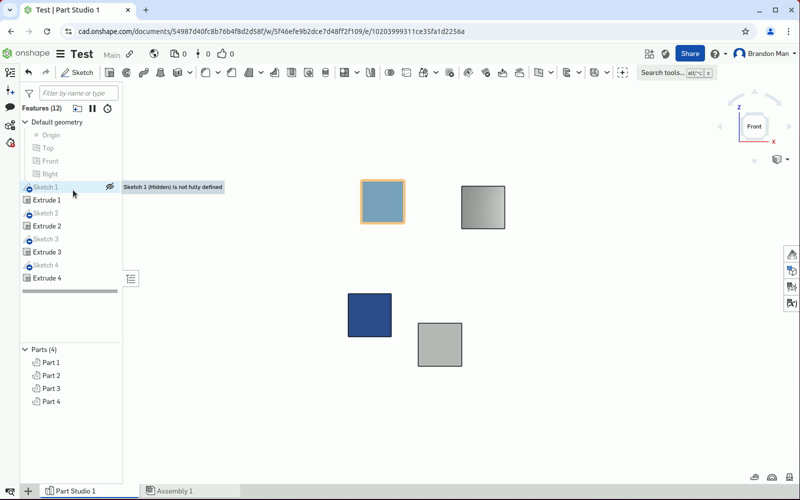
click(73, 189)
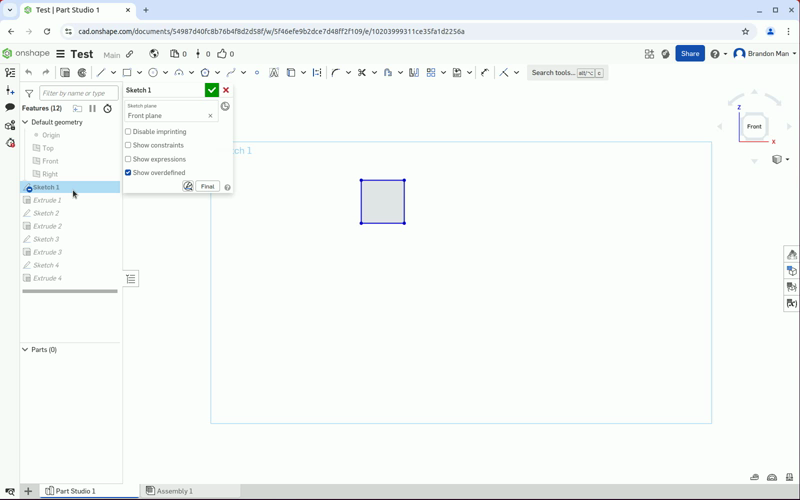
mouse_move(229, 92)
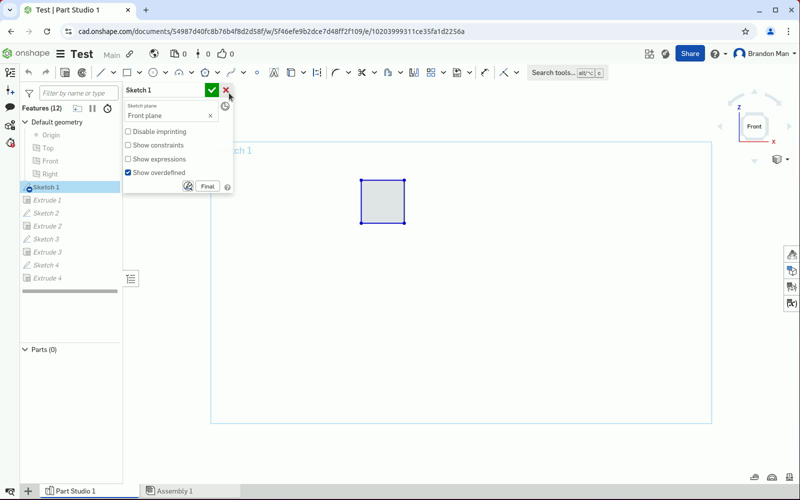
click(229, 92)
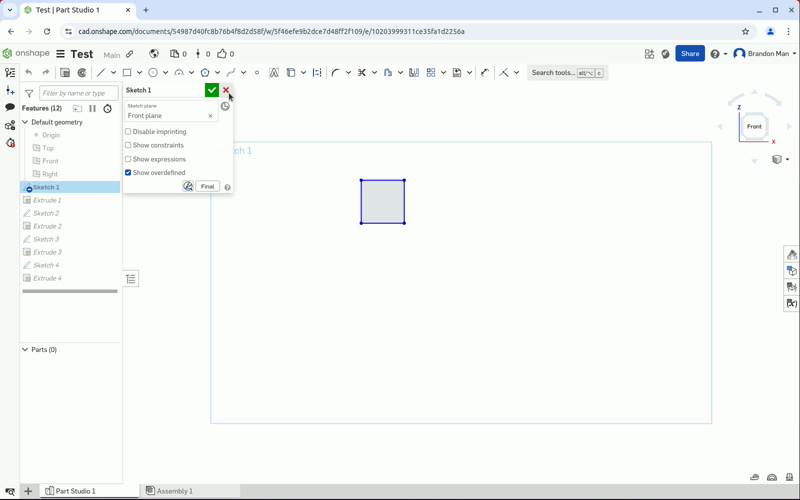
key(shift+s)
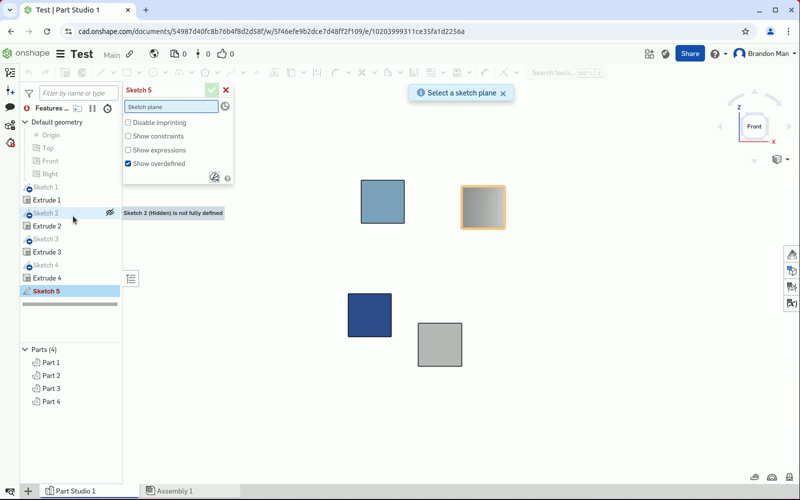
scroll(3)
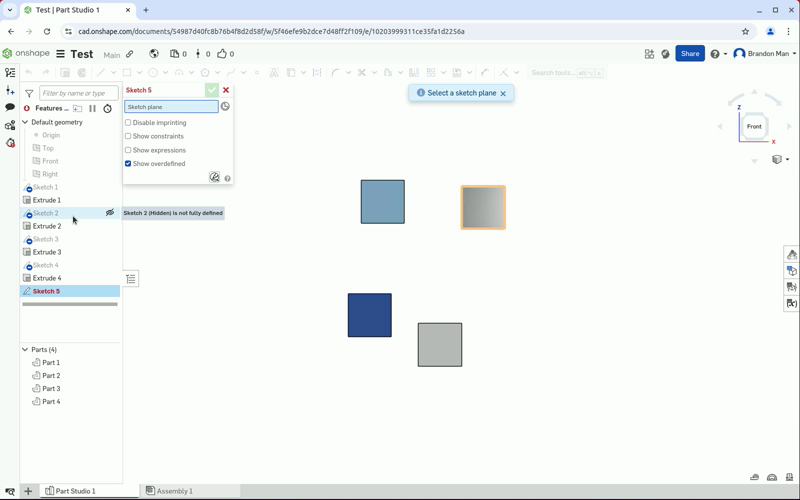
mouse_move(73, 163)
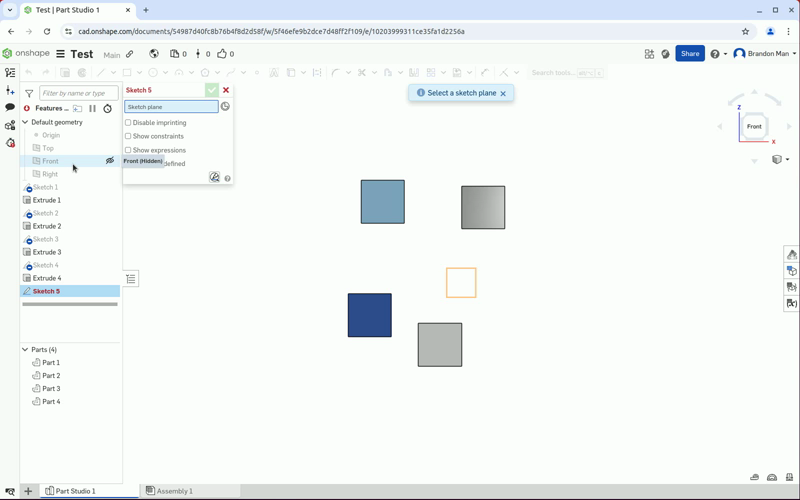
click(73, 163)
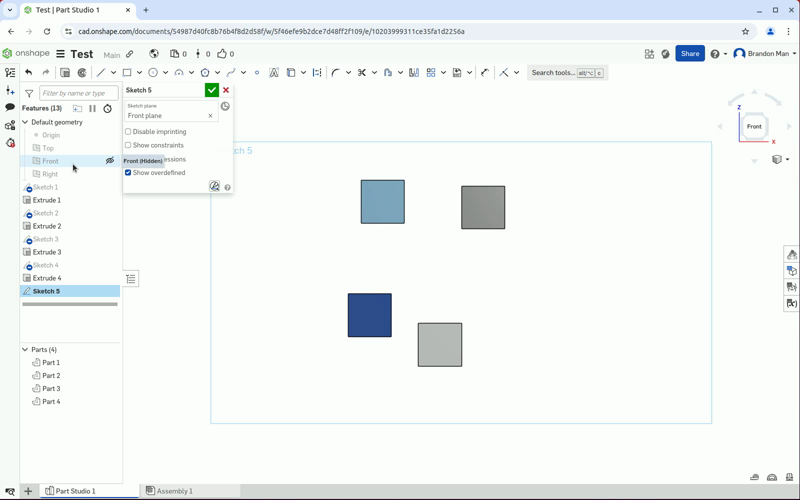
mouse_move(73, 352)
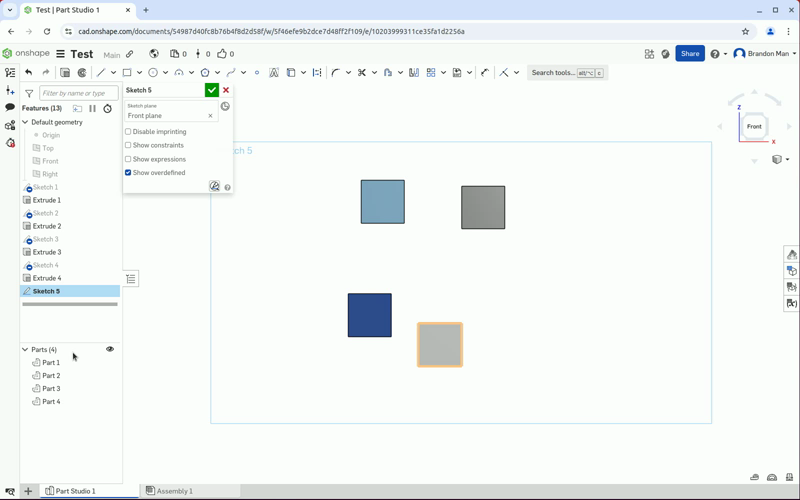
key(y)
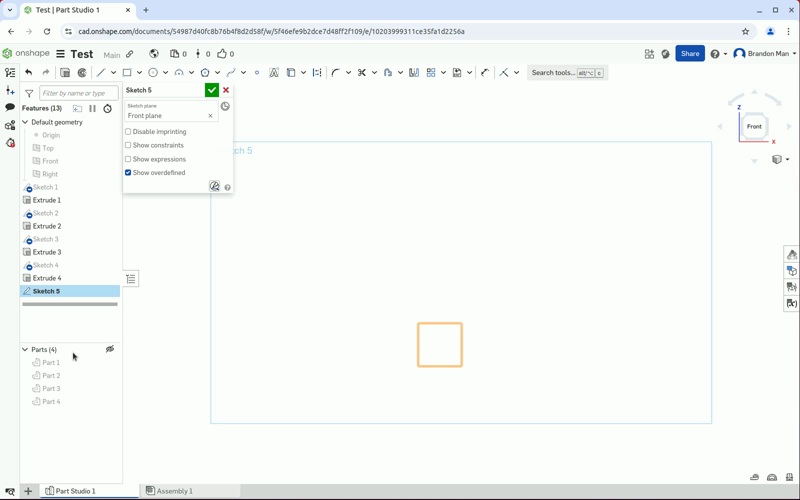
key(l)
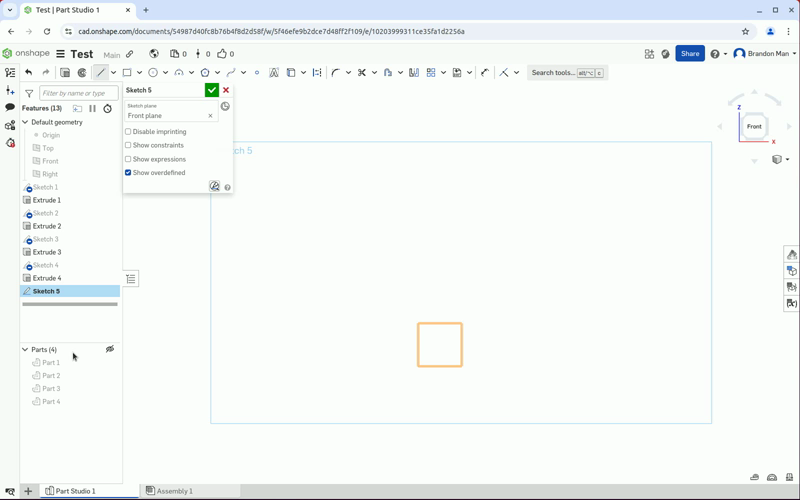
key_down(shift)
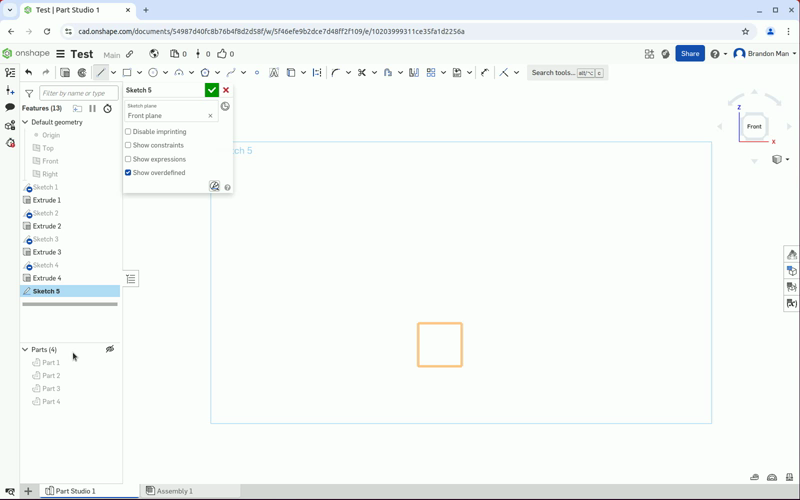
mouse_move(483, 345)
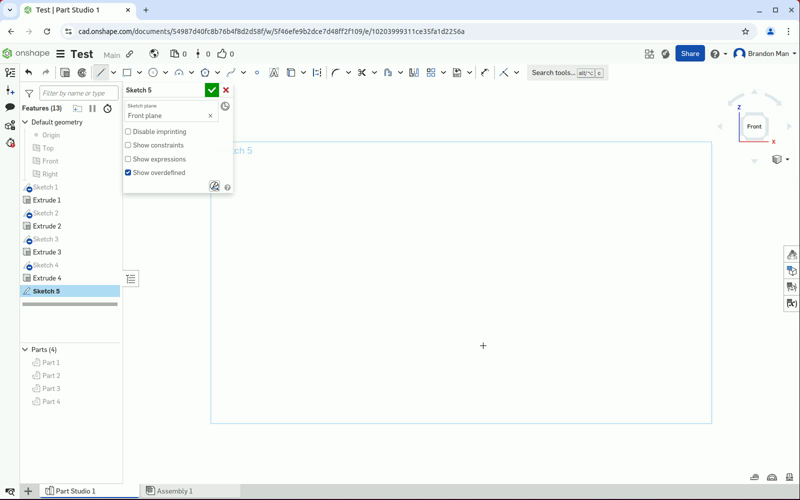
click(483, 345)
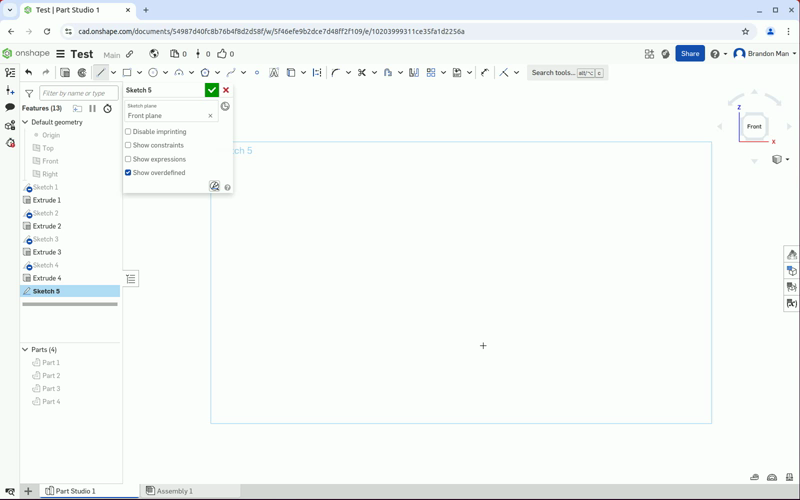
key_up(shift)
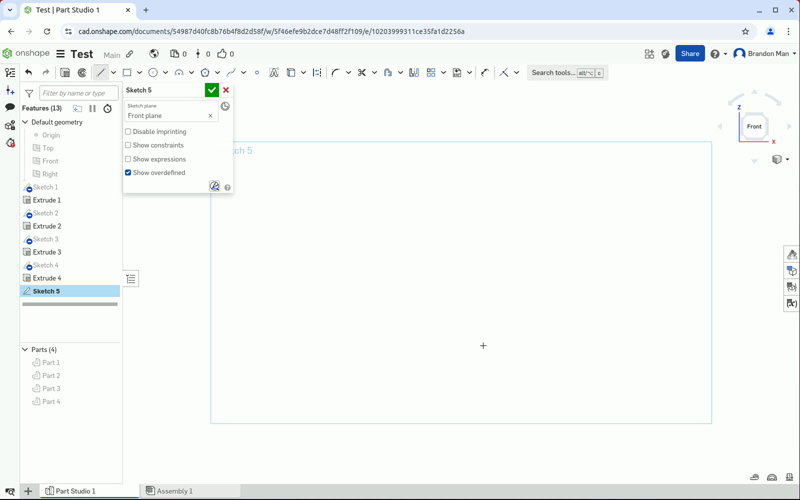
key_down(shift)
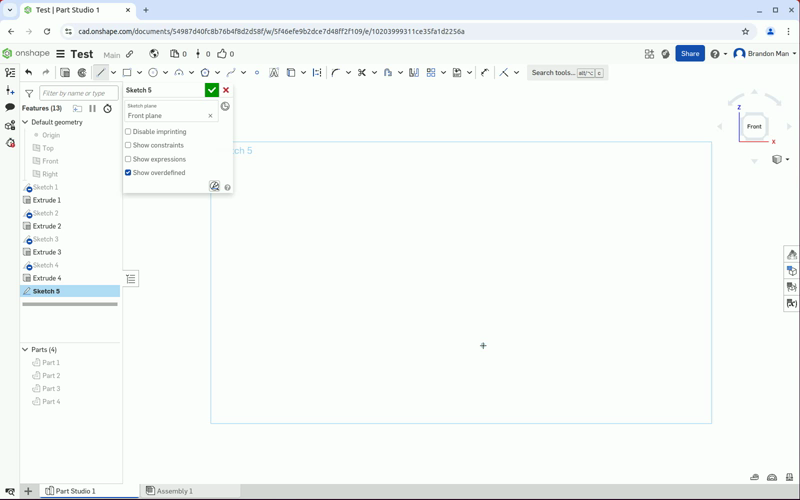
mouse_move(513, 345)
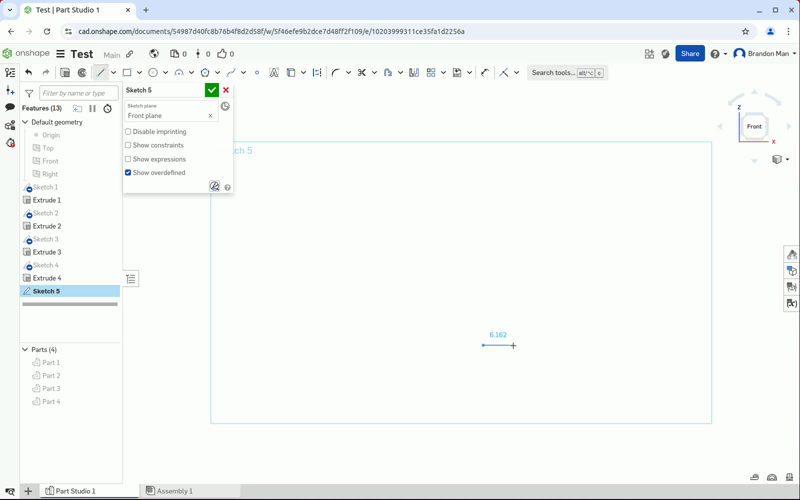
mouse_move(525, 345)
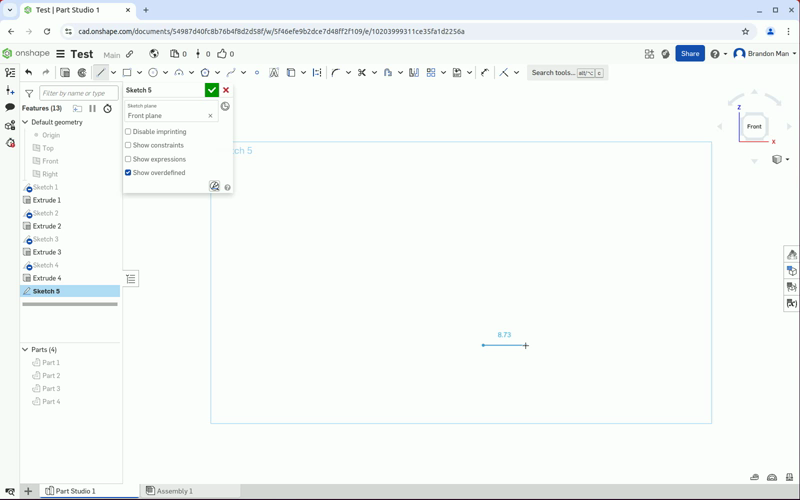
click(525, 345)
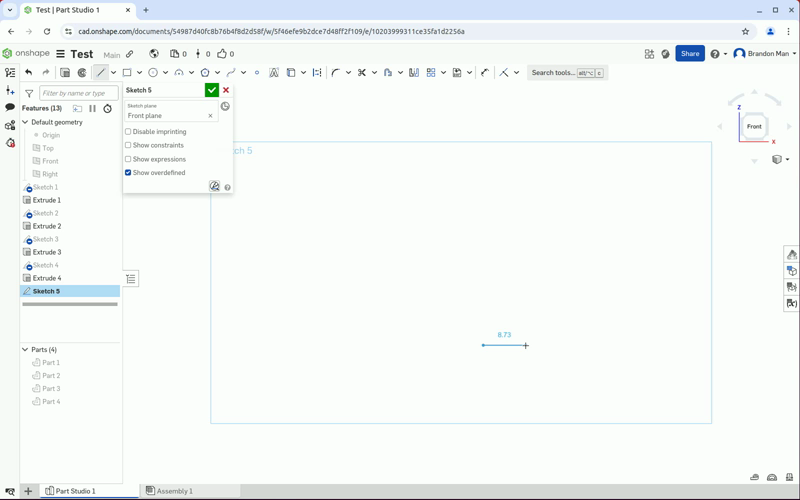
key_up(shift)
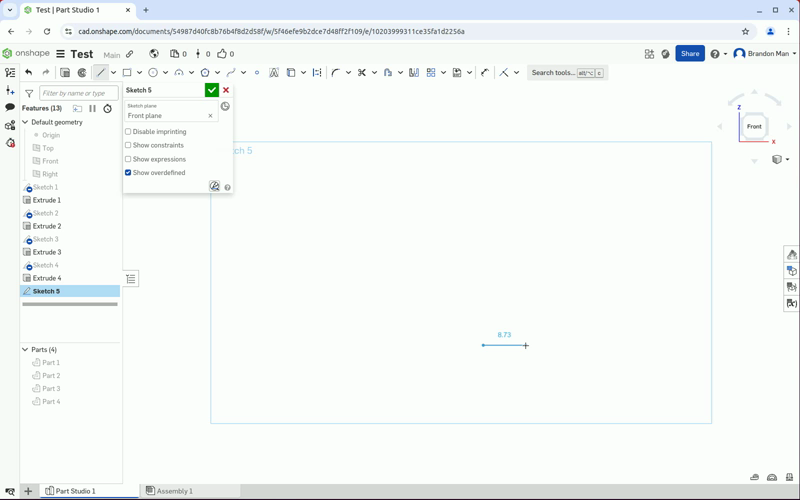
key_down(shift)
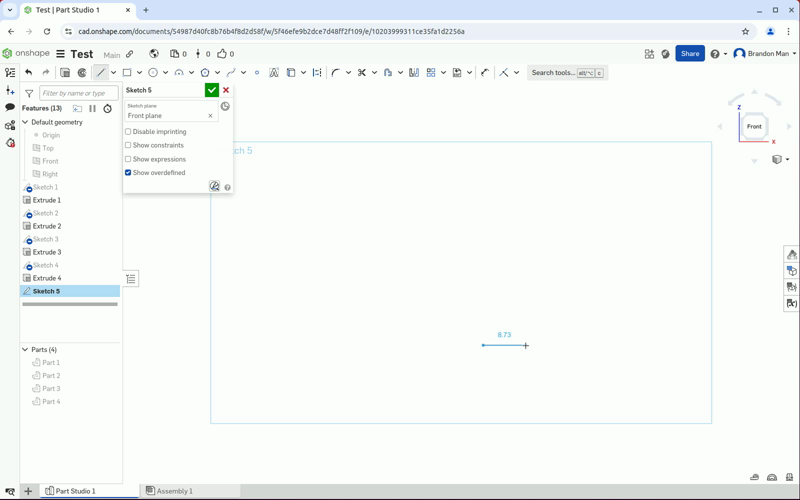
mouse_move(555, 345)
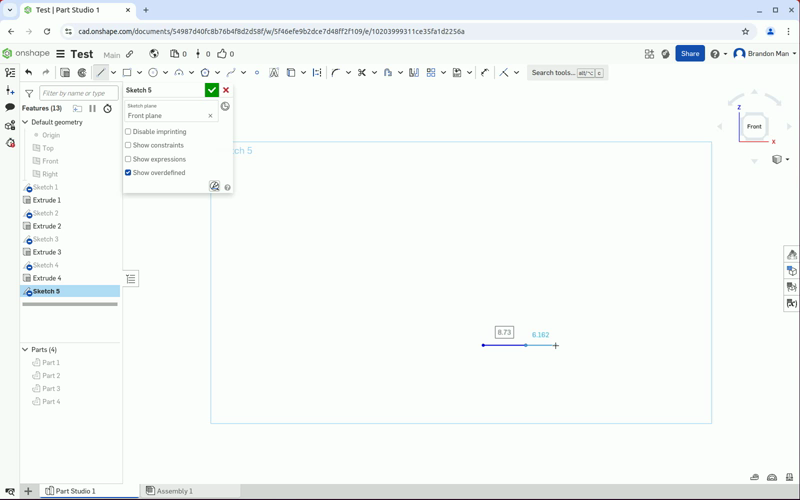
mouse_move(525, 302)
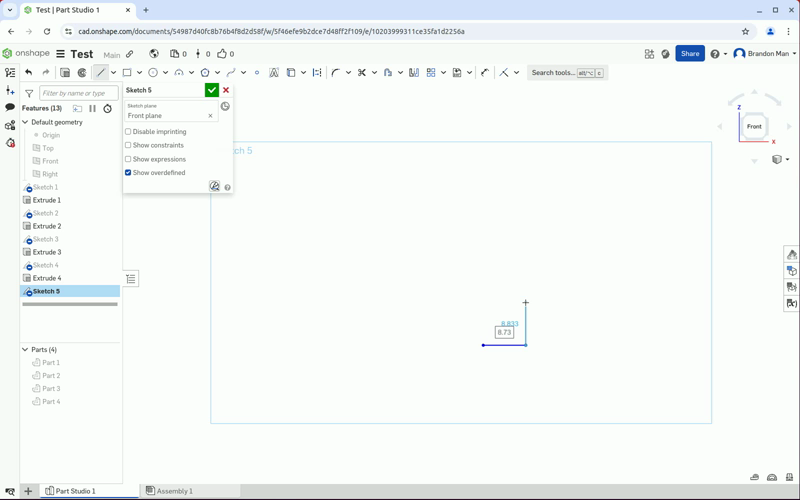
click(525, 302)
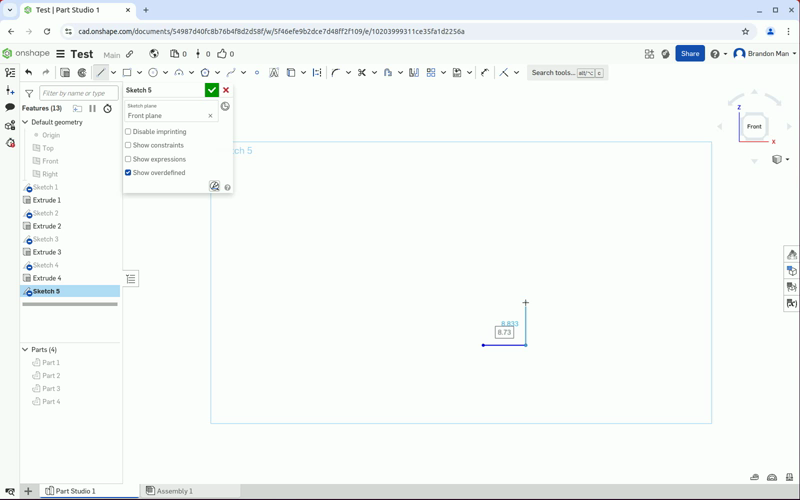
key_up(shift)
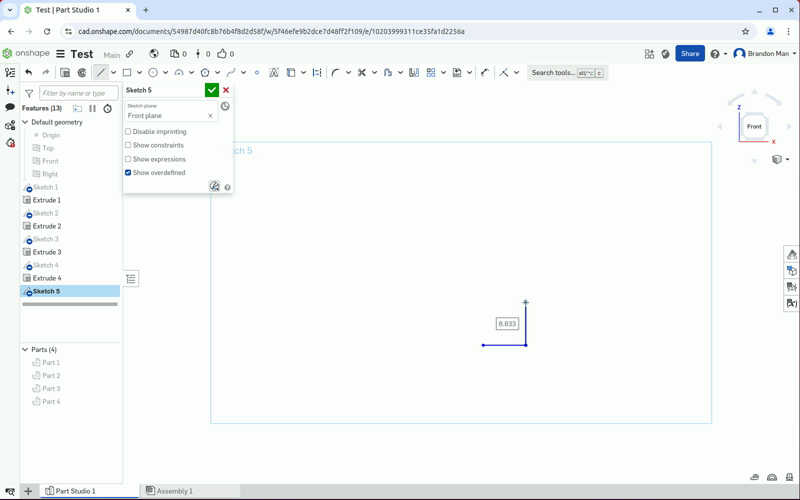
key_down(shift)
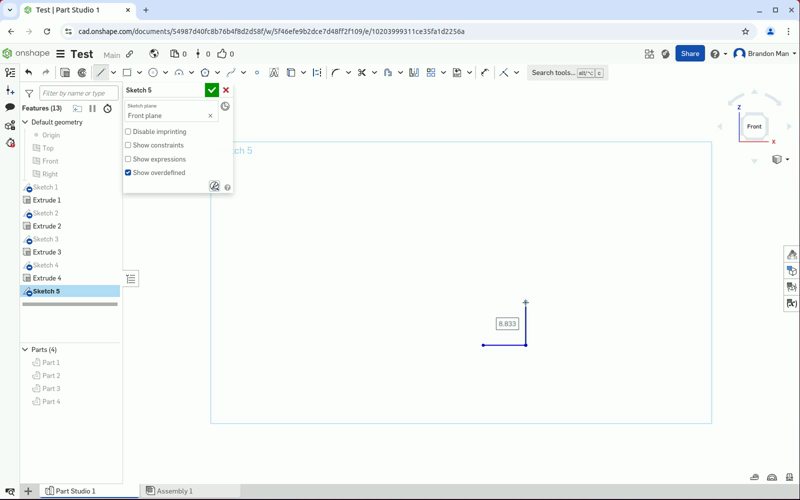
mouse_move(555, 302)
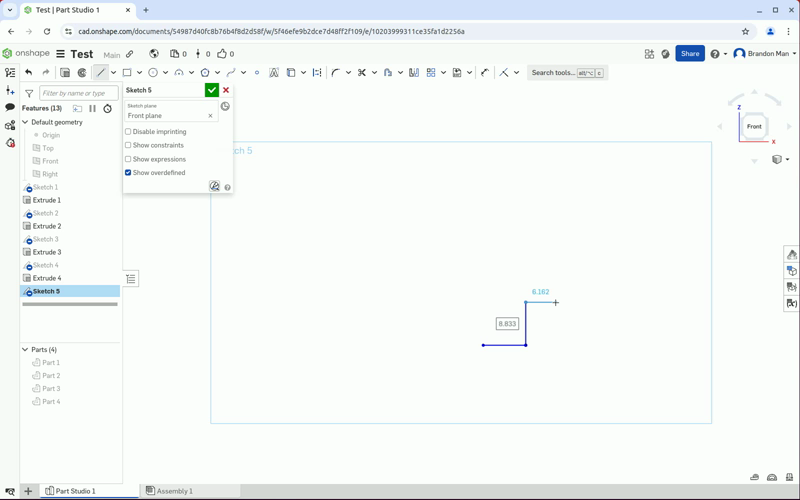
mouse_move(483, 302)
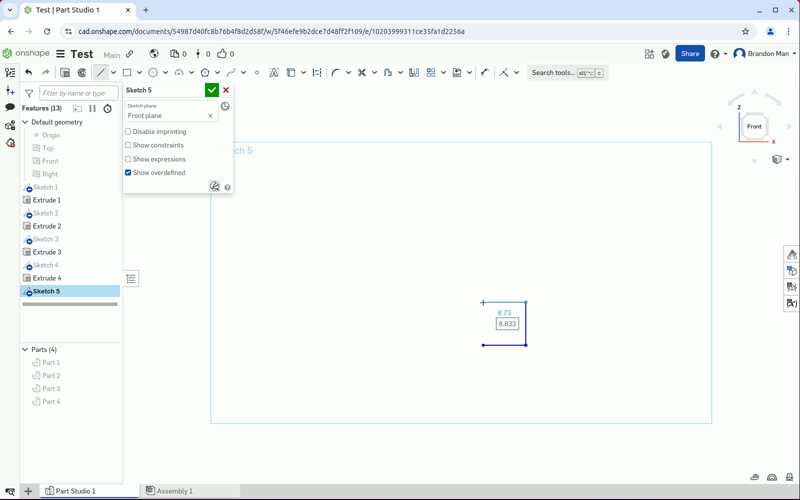
click(483, 302)
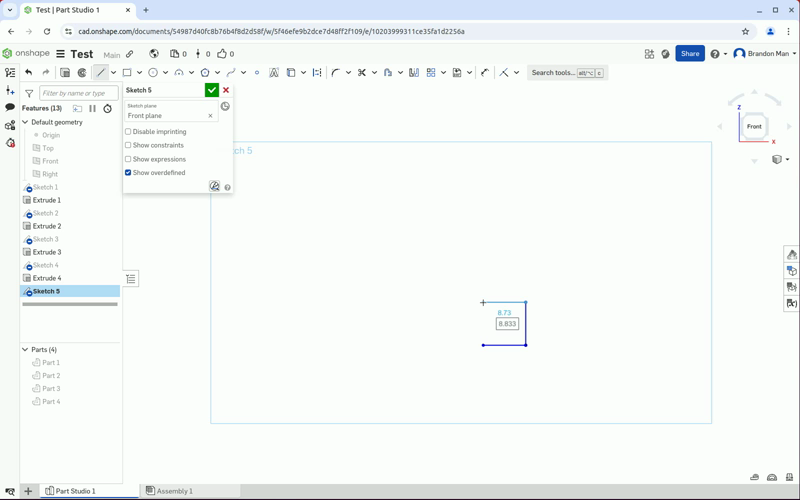
key_up(shift)
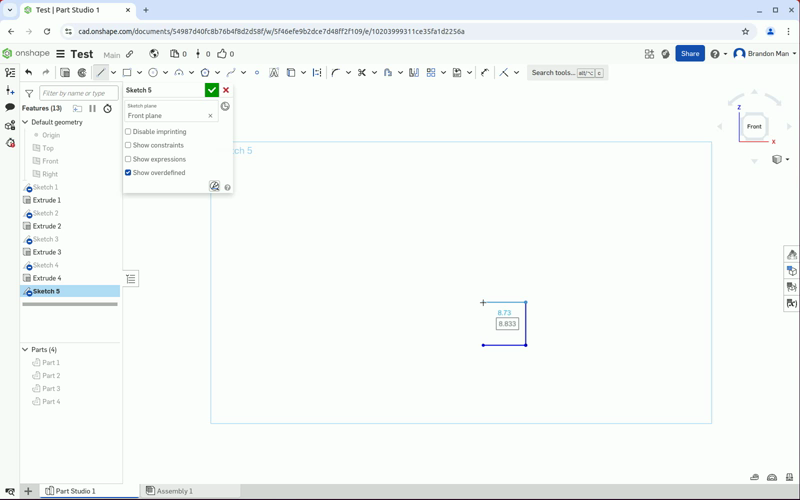
mouse_move(513, 302)
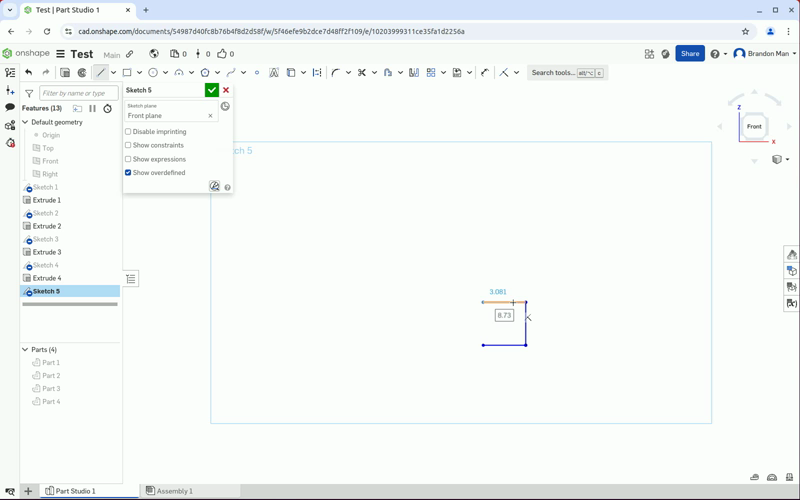
key_down(shift)
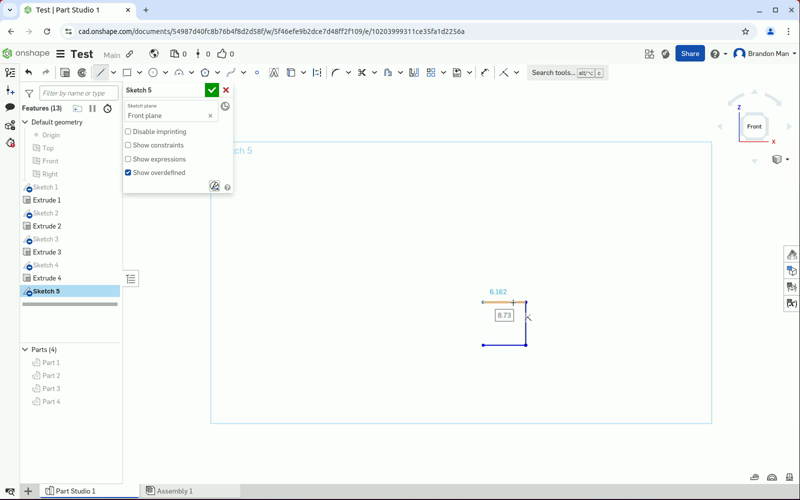
mouse_move(483, 345)
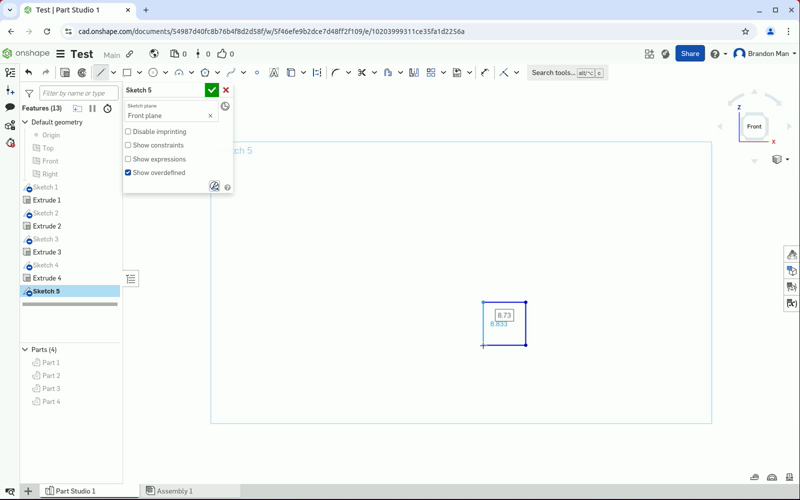
key_up(shift)
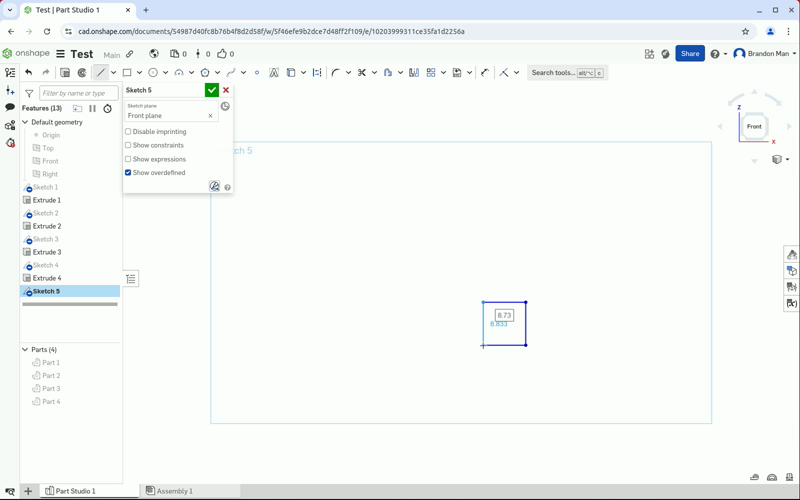
click(483, 345)
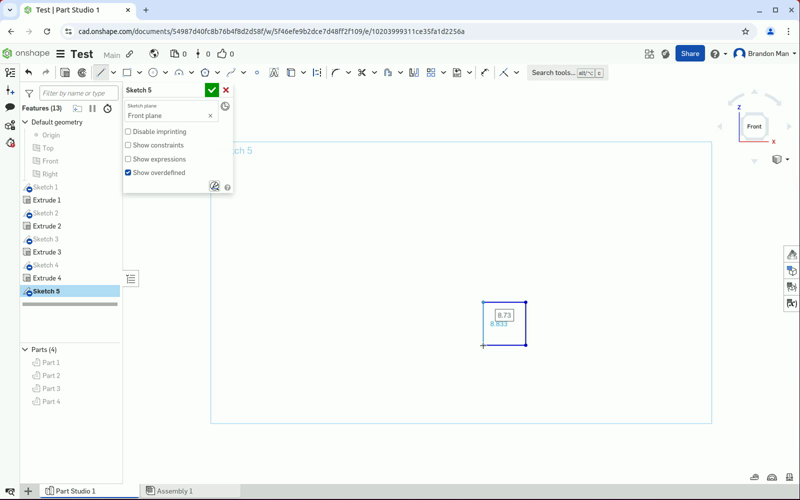
key(esc)
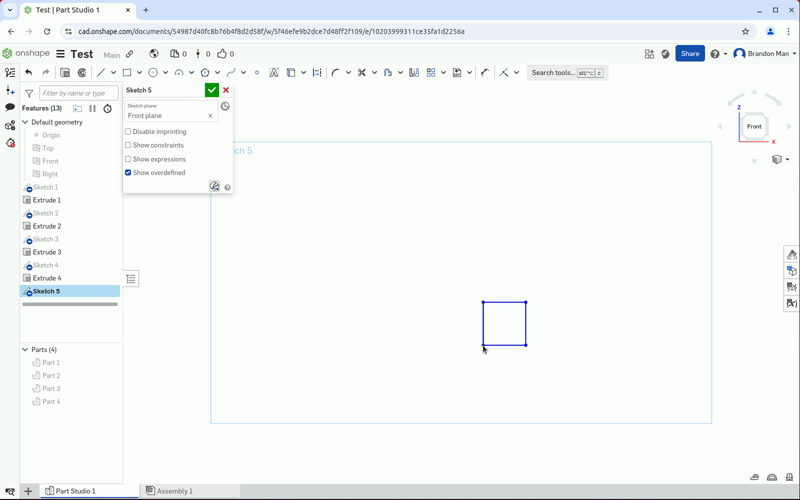
mouse_move(509, 317)
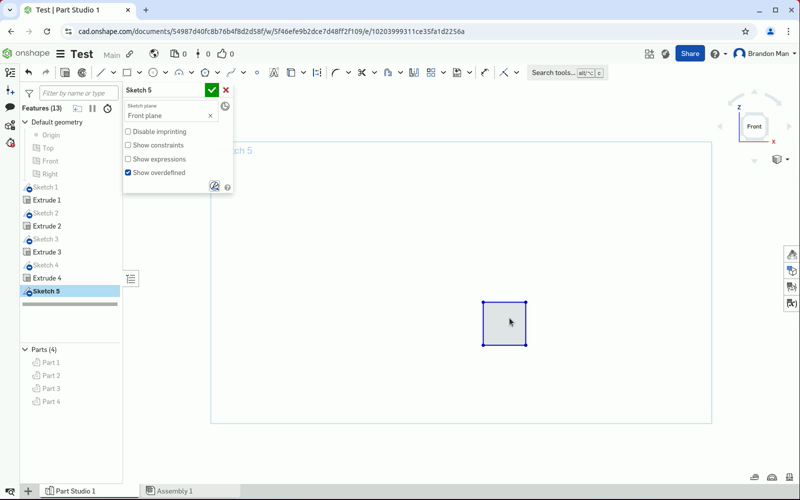
click(509, 317)
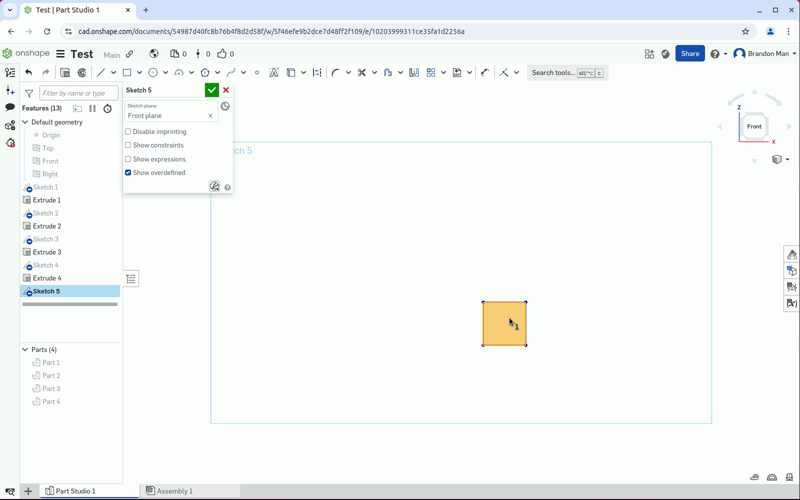
mouse_move(73, 352)
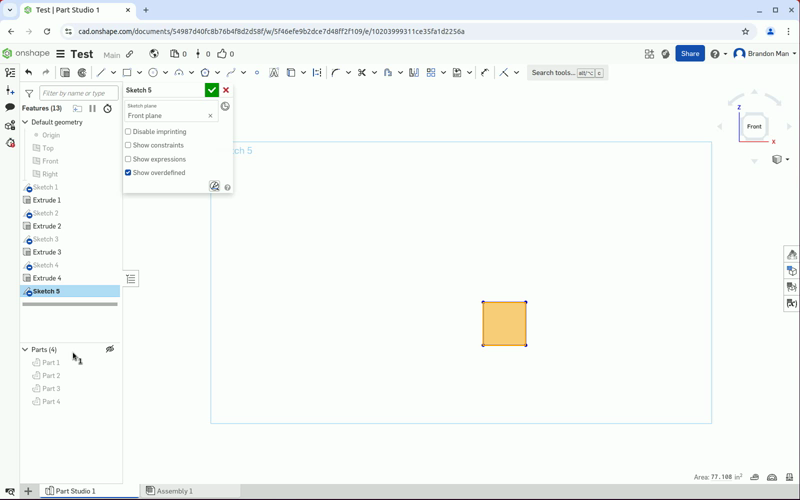
key(shift+y)
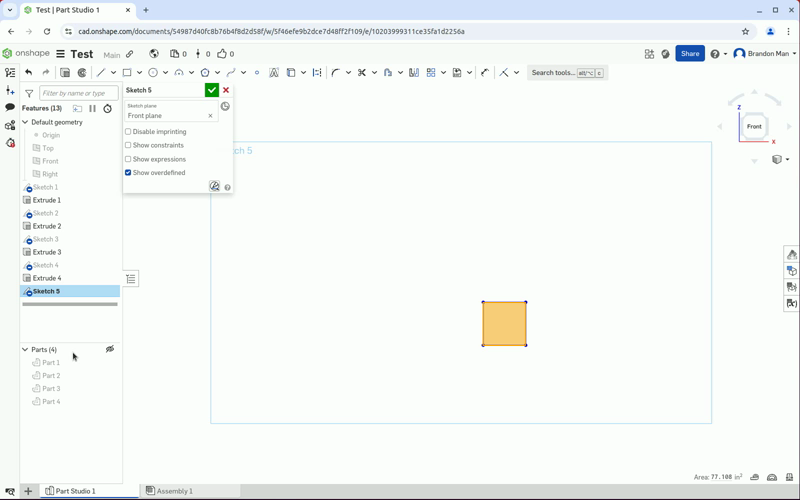
key(shift+e)
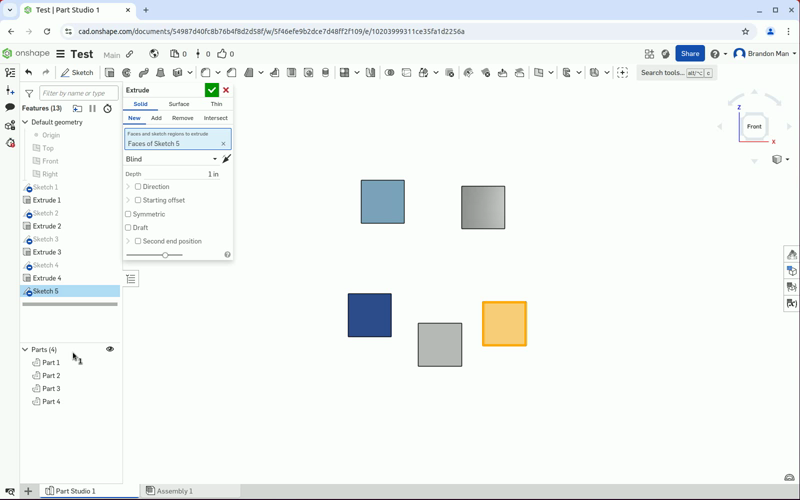
mouse_move(143, 106)
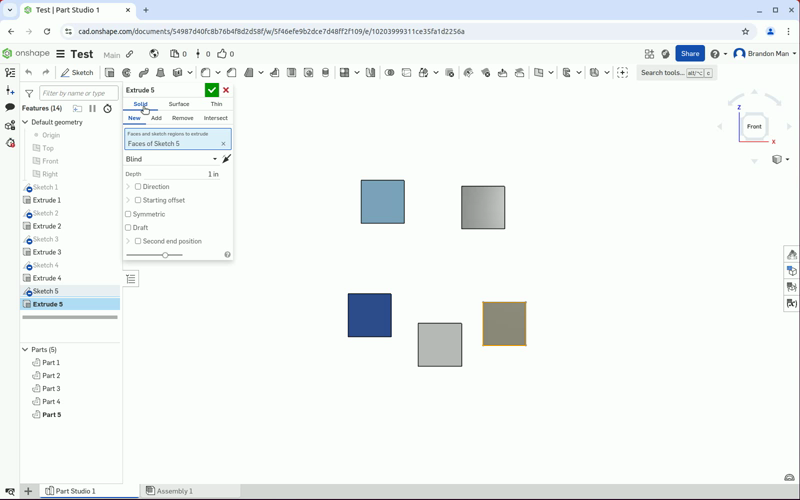
click(143, 106)
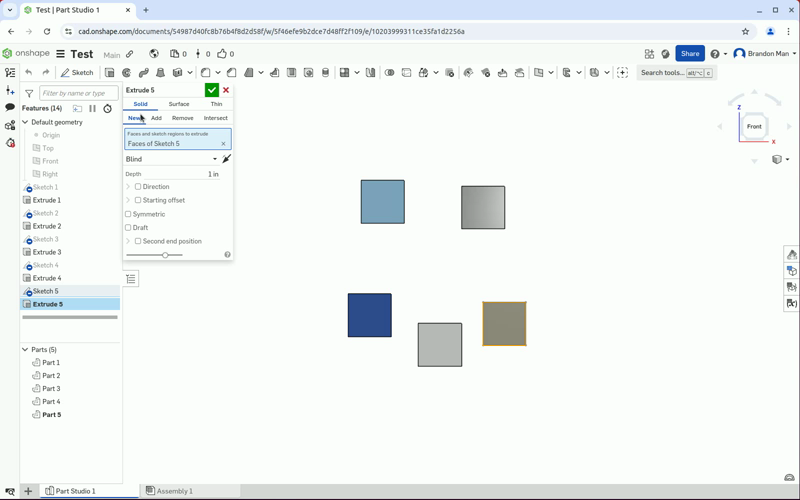
mouse_move(137, 120)
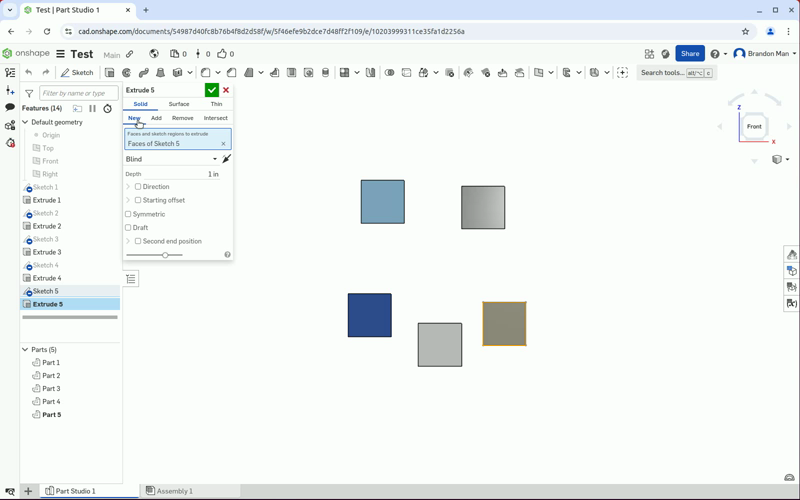
click(137, 120)
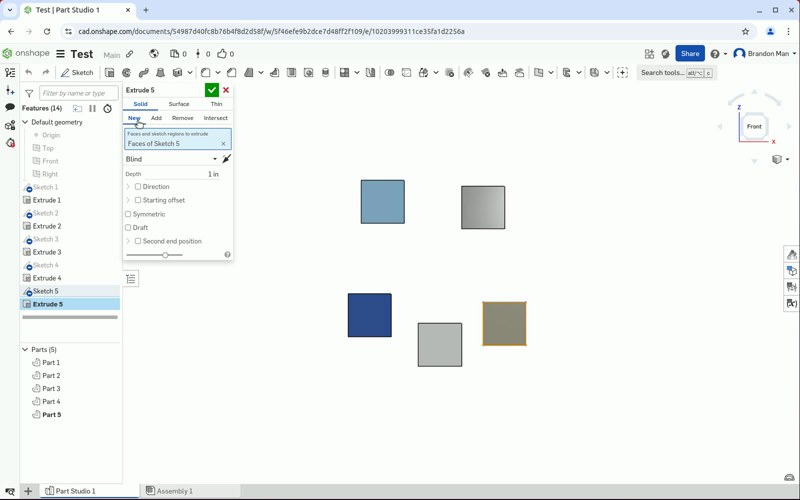
key(tab, 4)
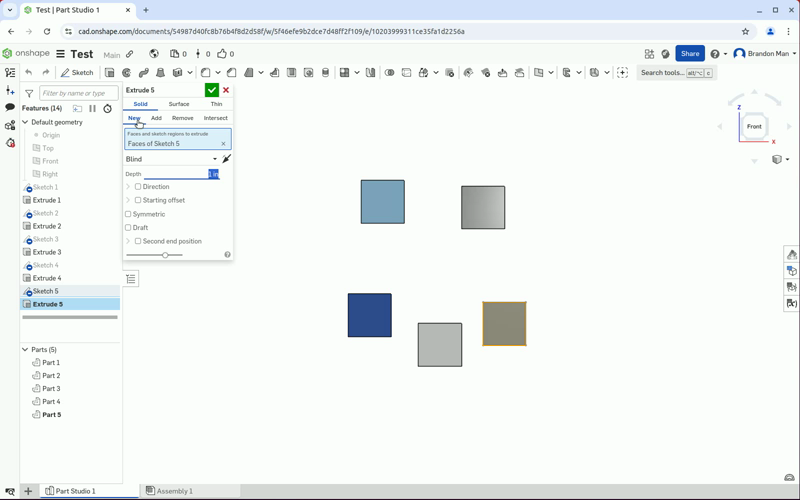
text(8.666)
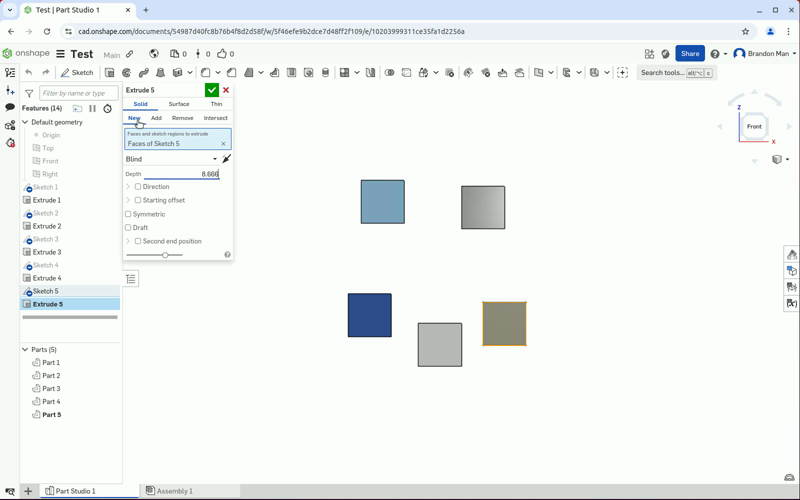
key(enter)
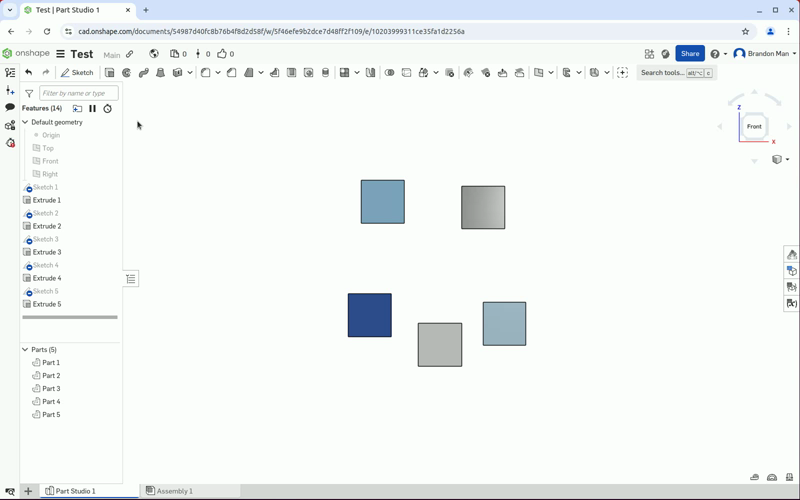
key(shift+h)
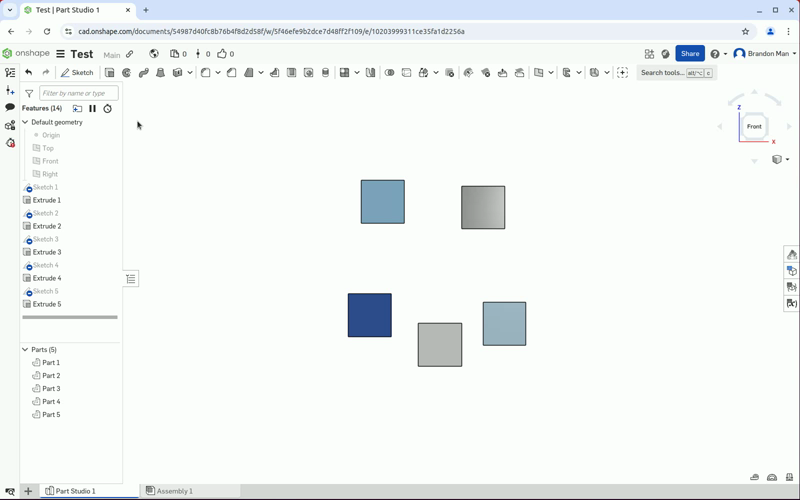
key(shift+h)
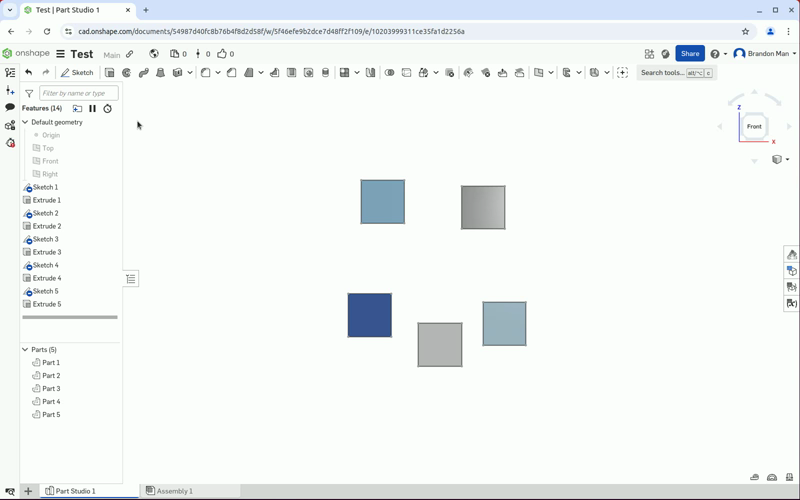
key(shift+7)
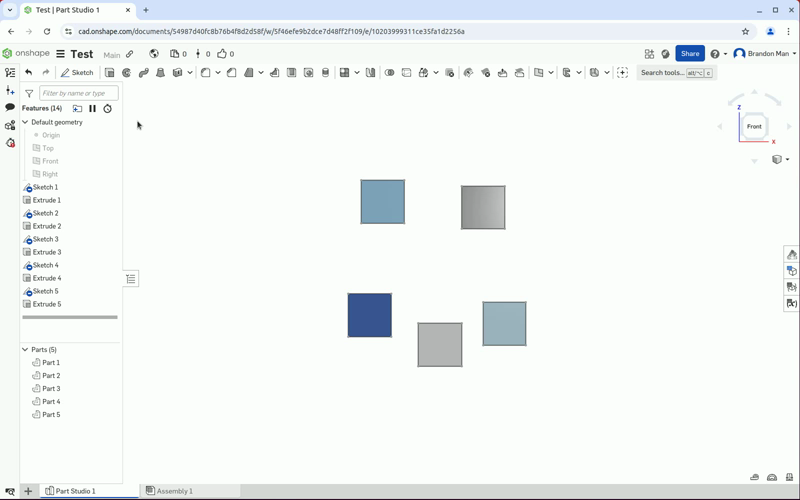
key(left, 2)
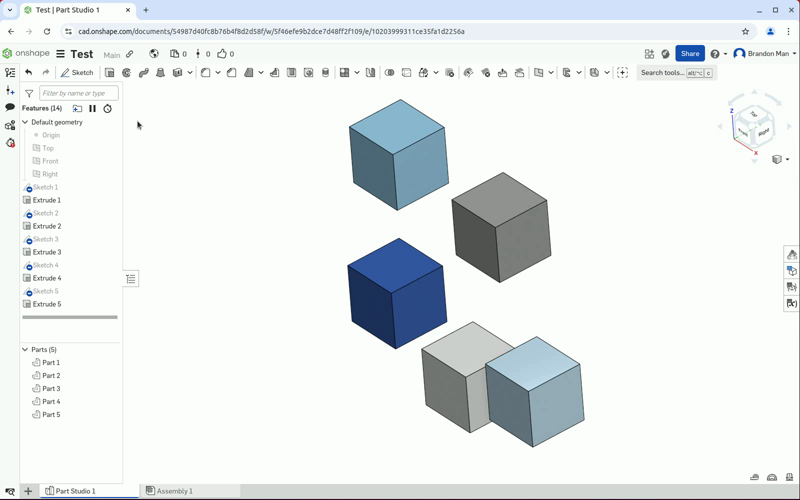
key(down, 2)
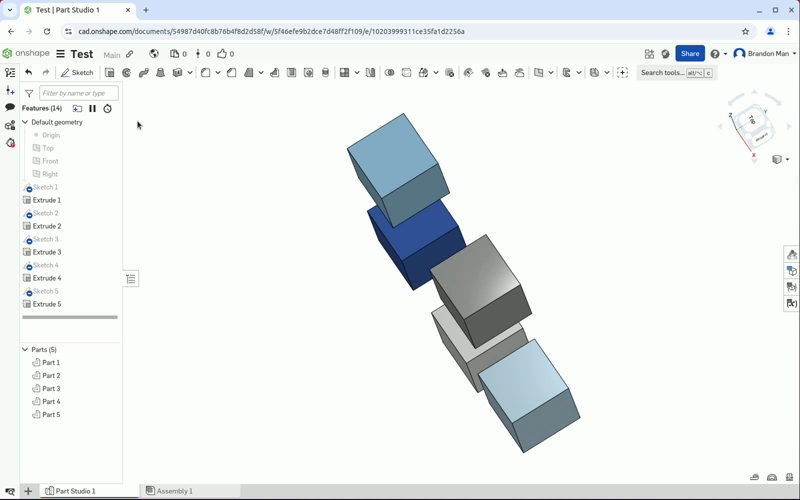
key(up, 2)
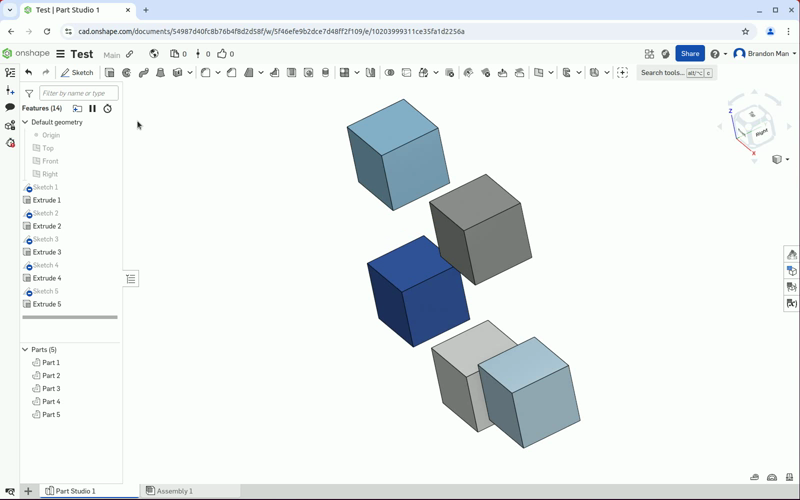
key(right, 2)
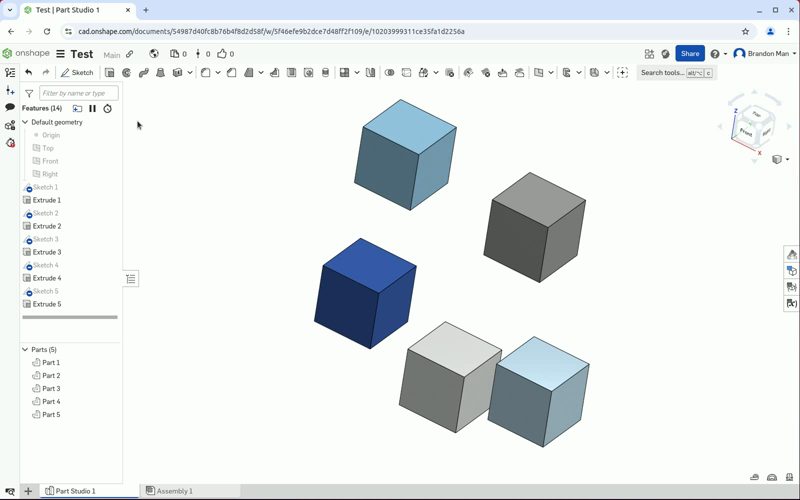
mouse_move(73, 189)
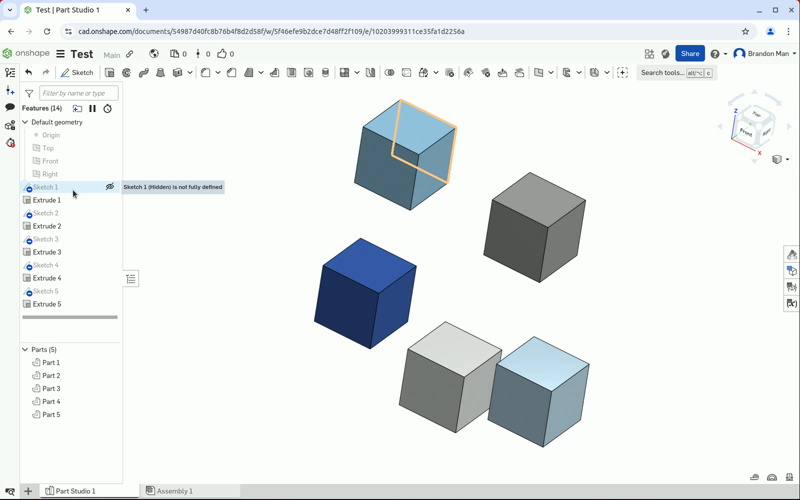
click(73, 189)